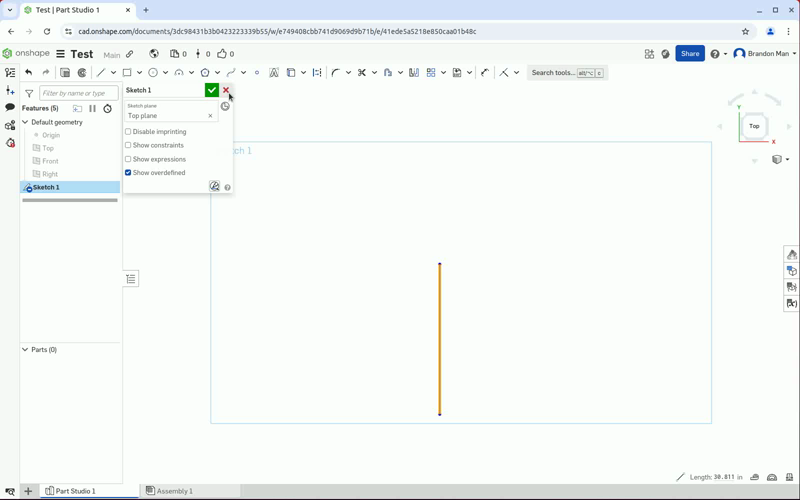
key(shift+h)
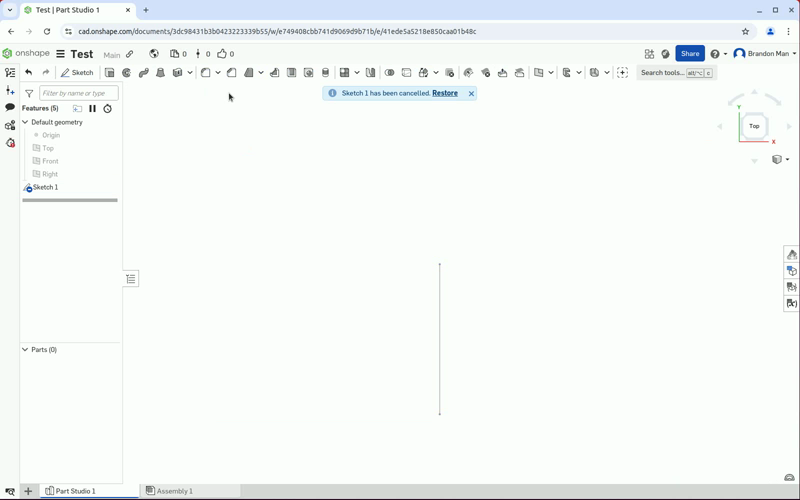
key(shift+s)
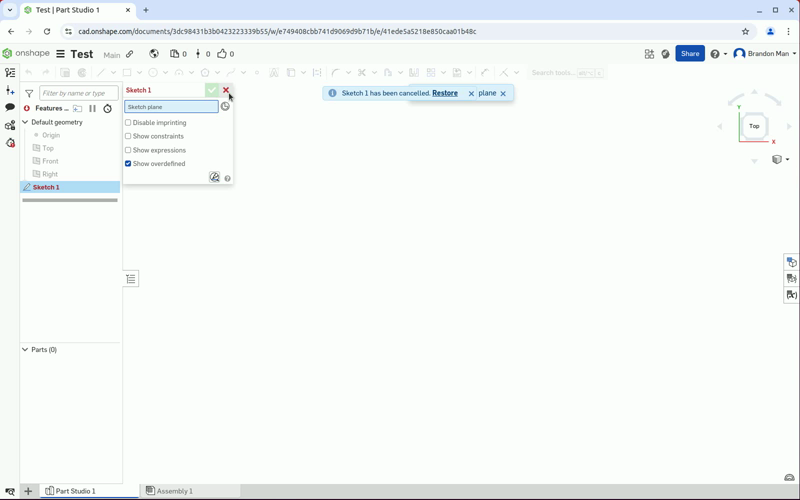
mouse_move(73, 150)
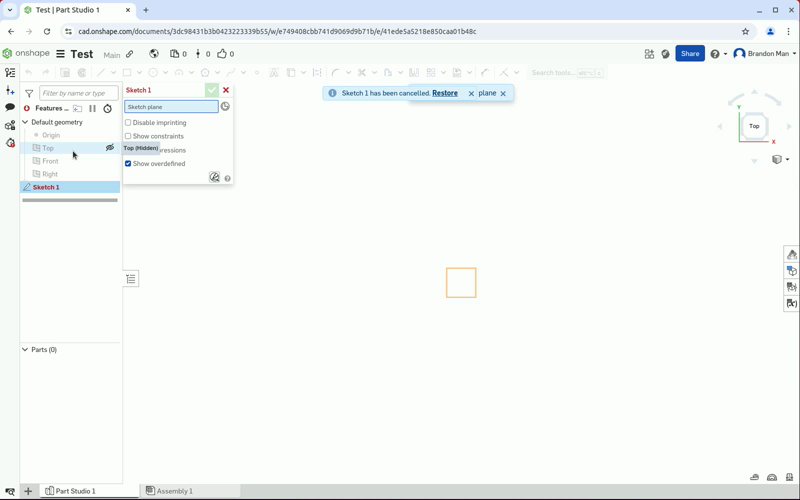
click(73, 150)
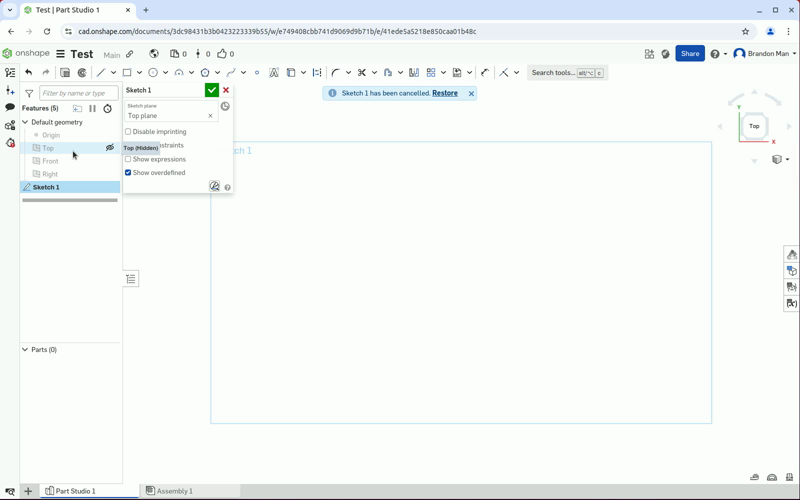
mouse_move(73, 352)
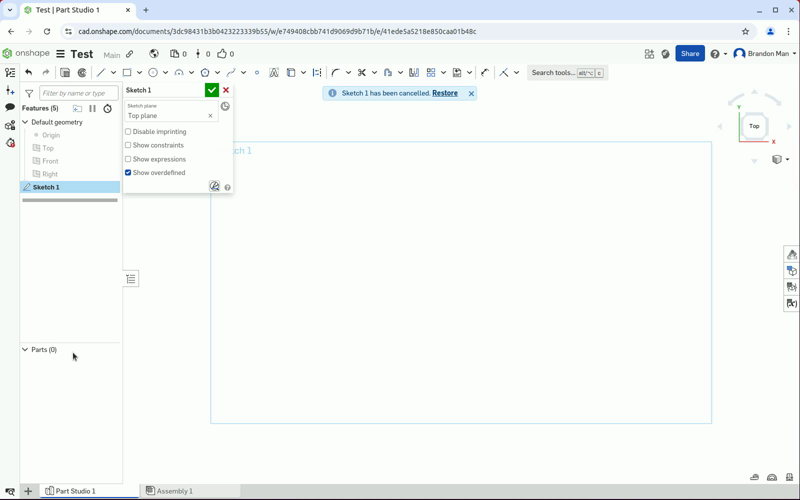
key(y)
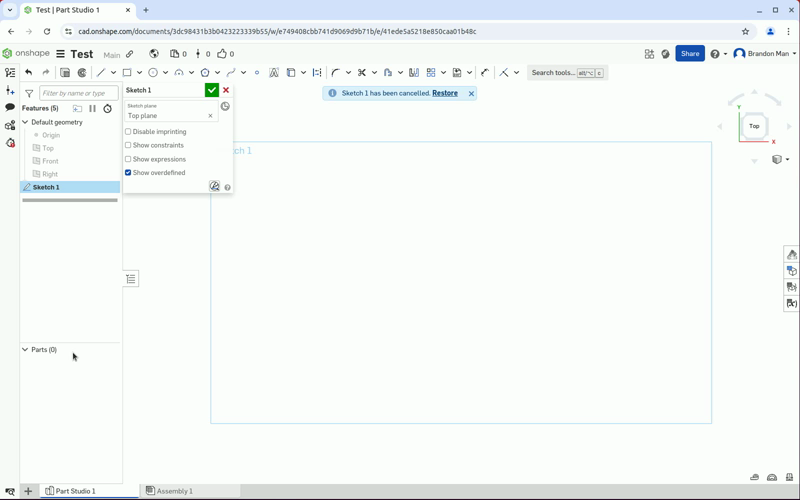
key(l)
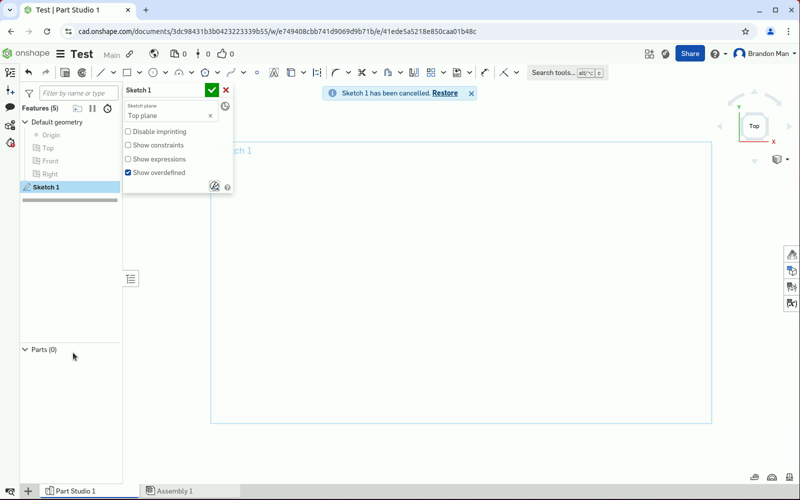
key_down(shift)
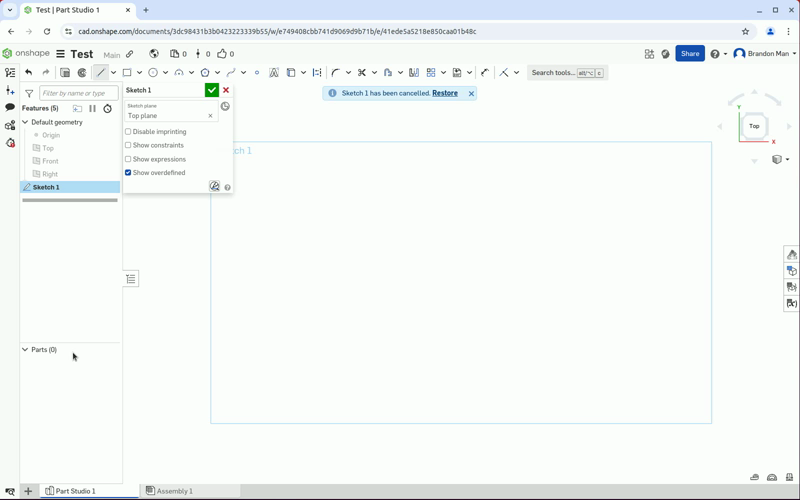
mouse_move(348, 389)
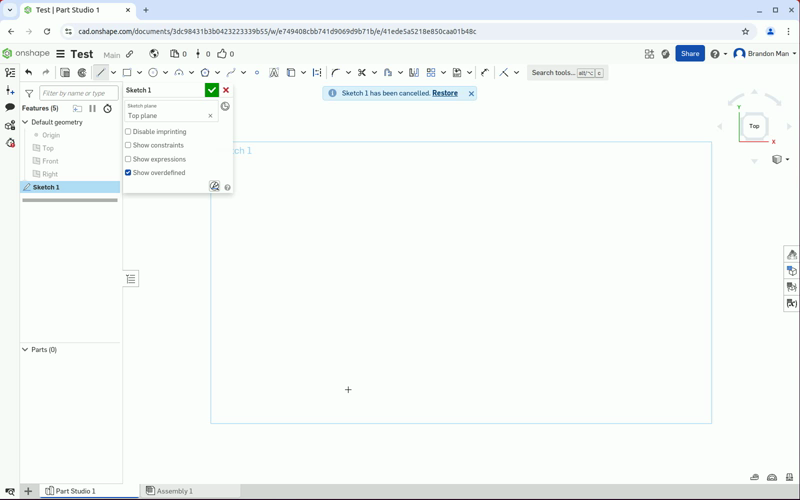
click(348, 389)
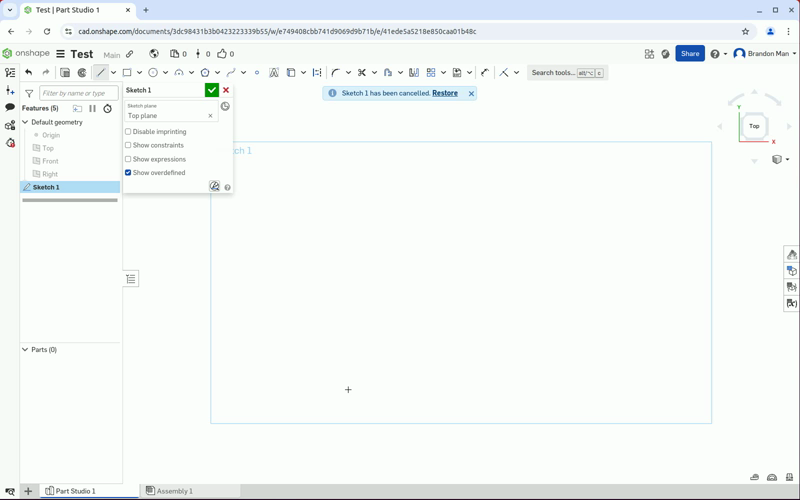
key_up(shift)
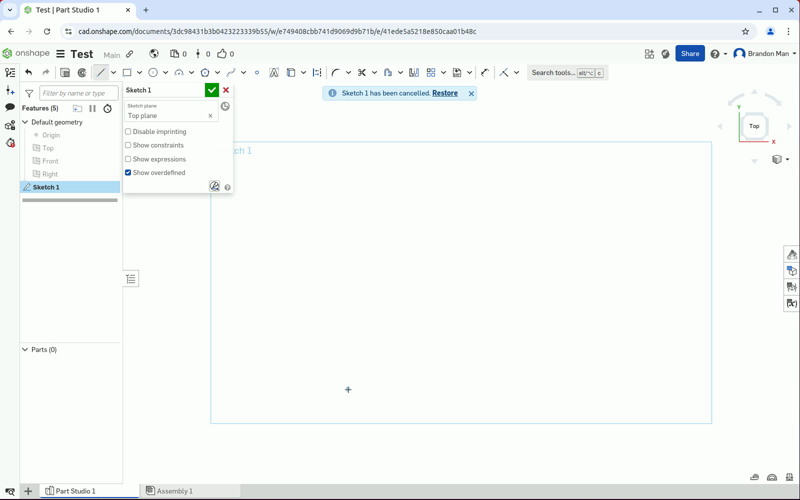
key_down(shift)
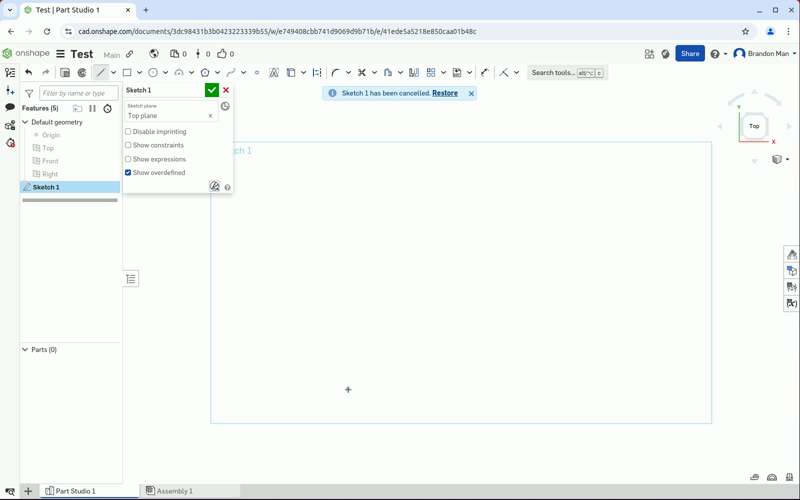
mouse_move(572, 389)
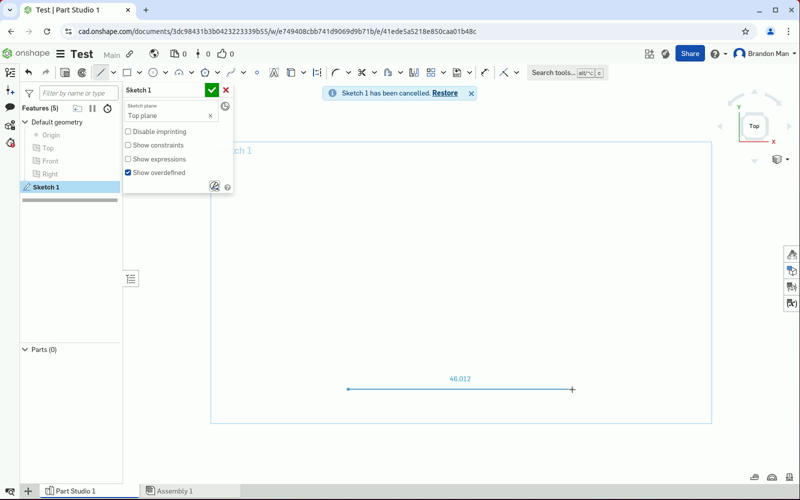
click(572, 389)
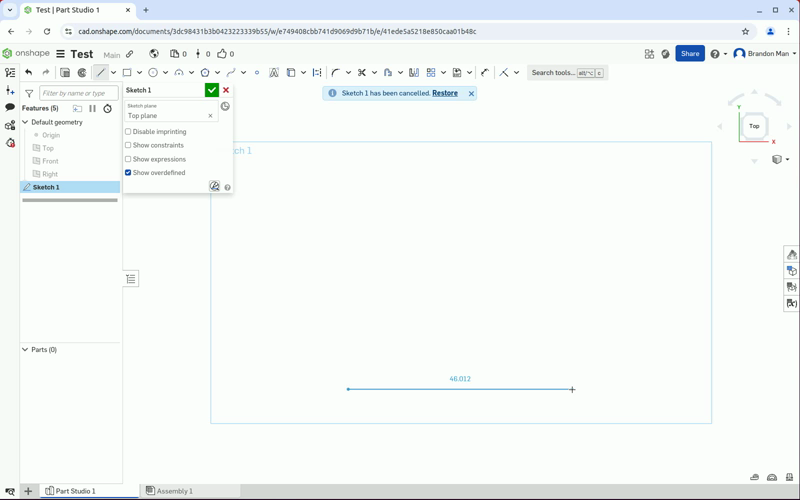
key_up(shift)
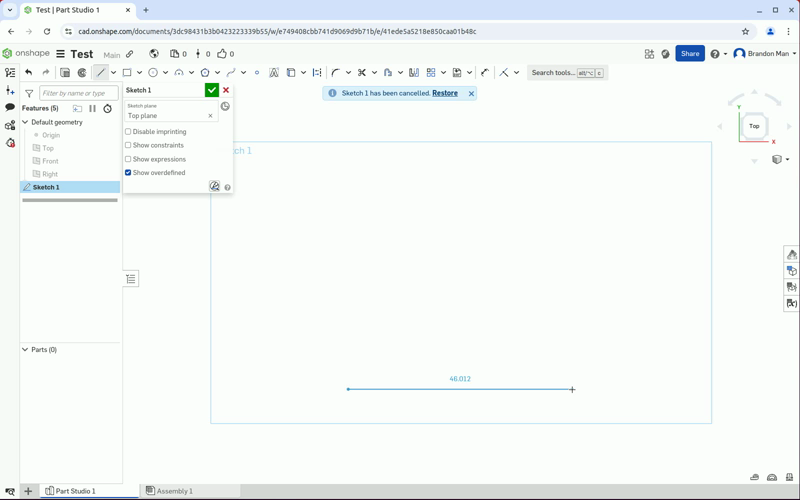
key_down(shift)
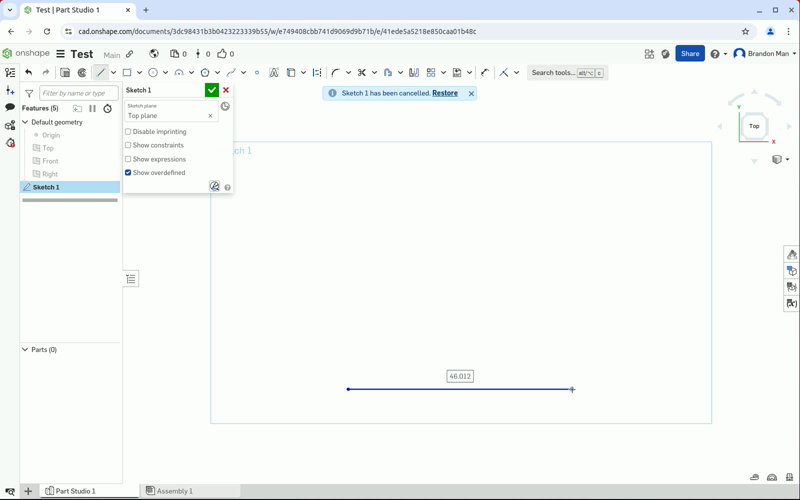
mouse_move(572, 177)
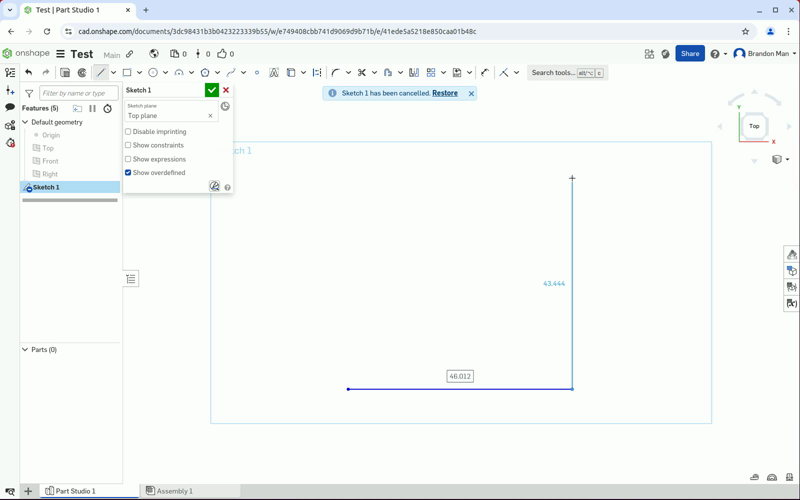
click(572, 177)
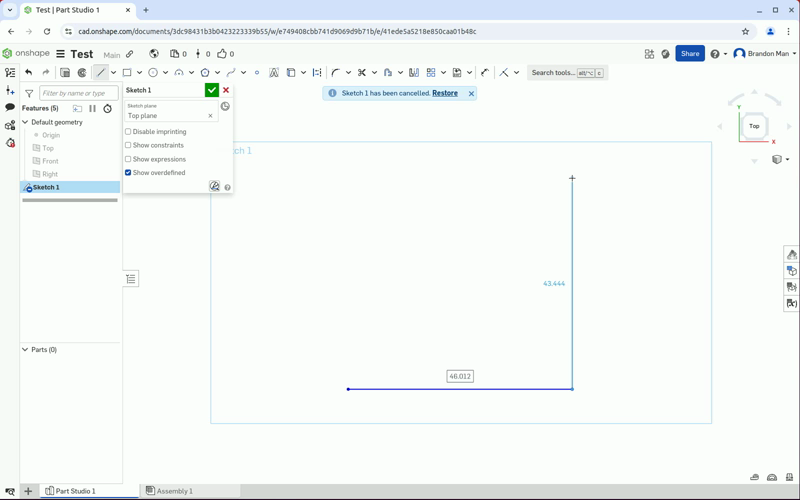
key_up(shift)
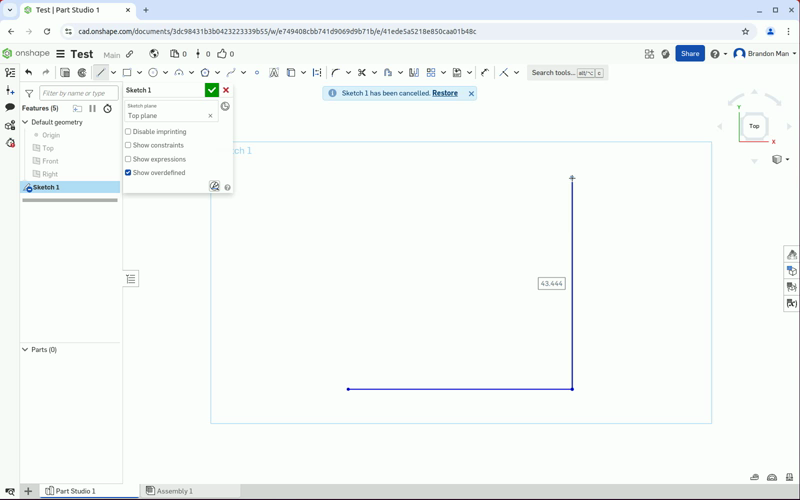
key_down(shift)
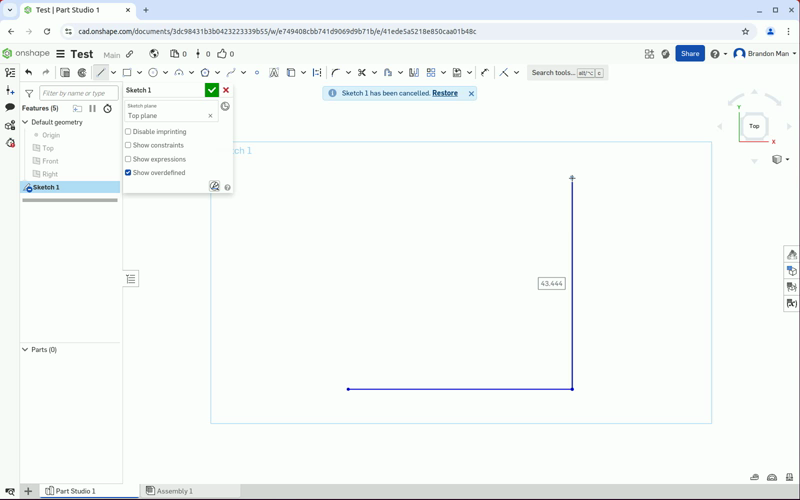
mouse_move(589, 177)
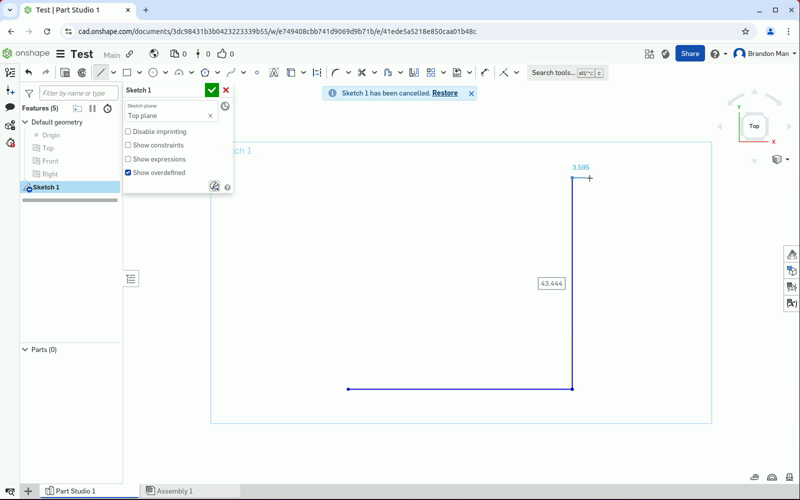
mouse_move(560, 177)
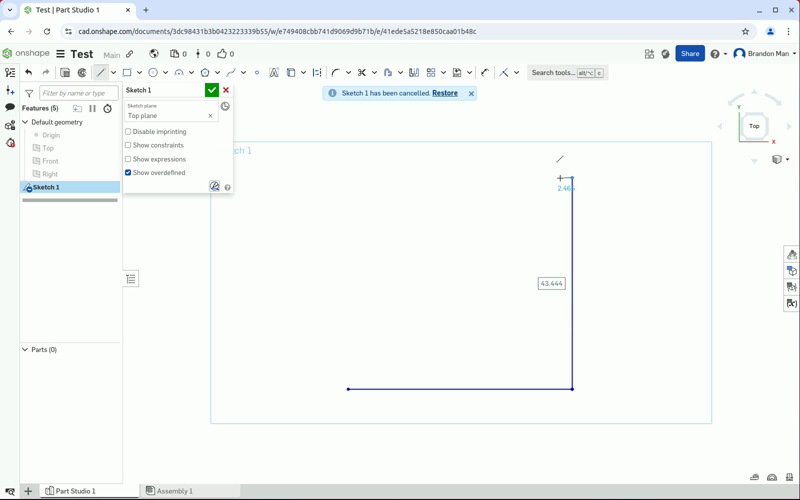
click(560, 177)
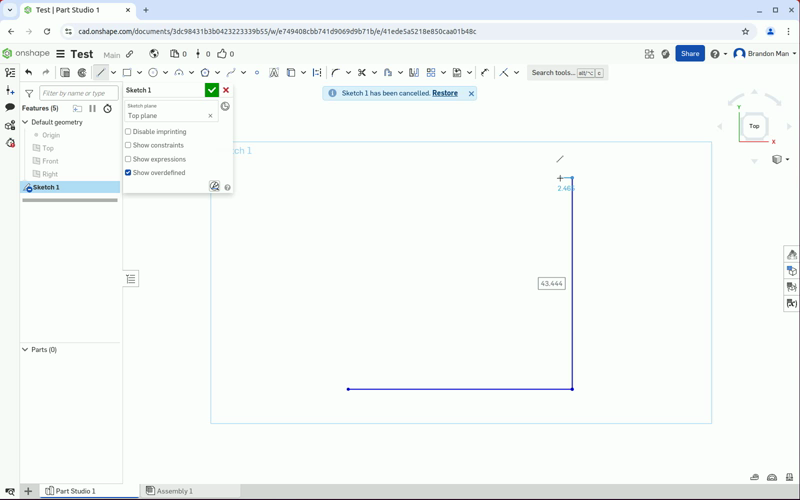
key_up(shift)
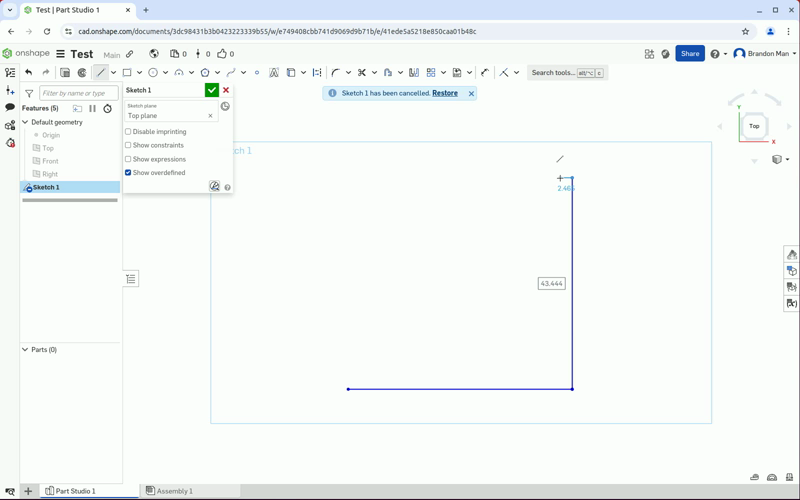
key_down(shift)
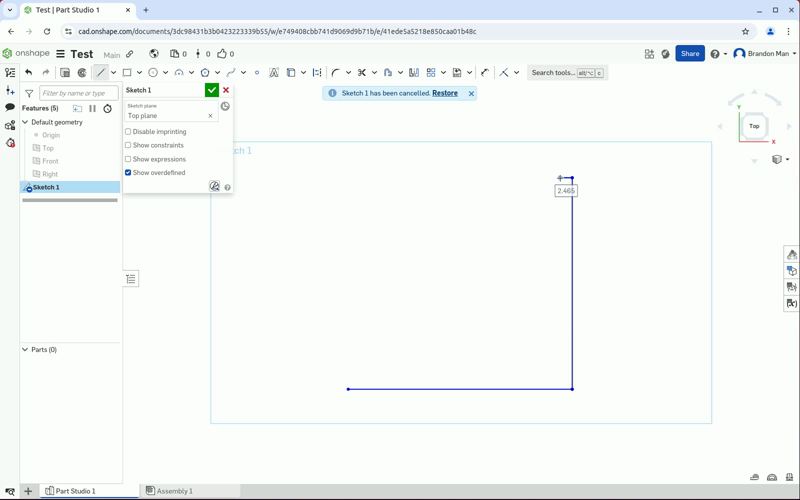
mouse_move(359, 177)
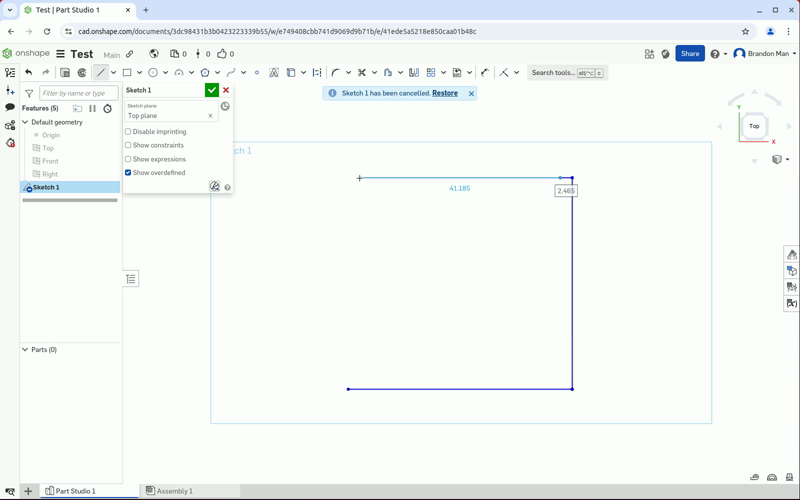
click(359, 177)
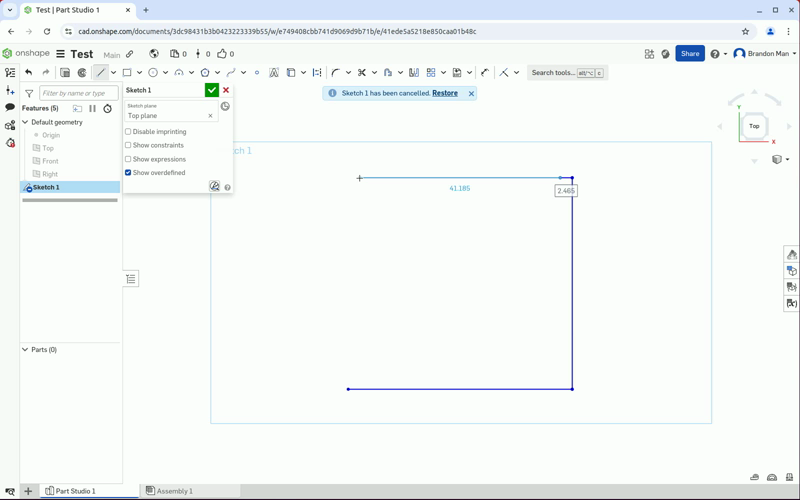
key_up(shift)
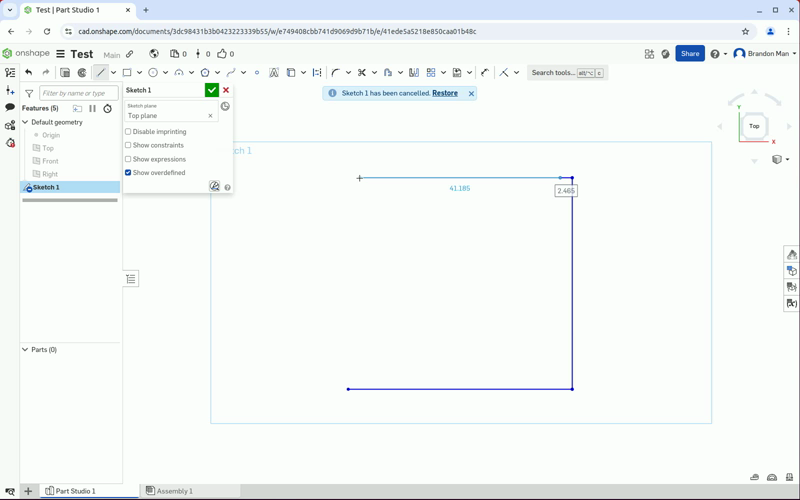
key_down(shift)
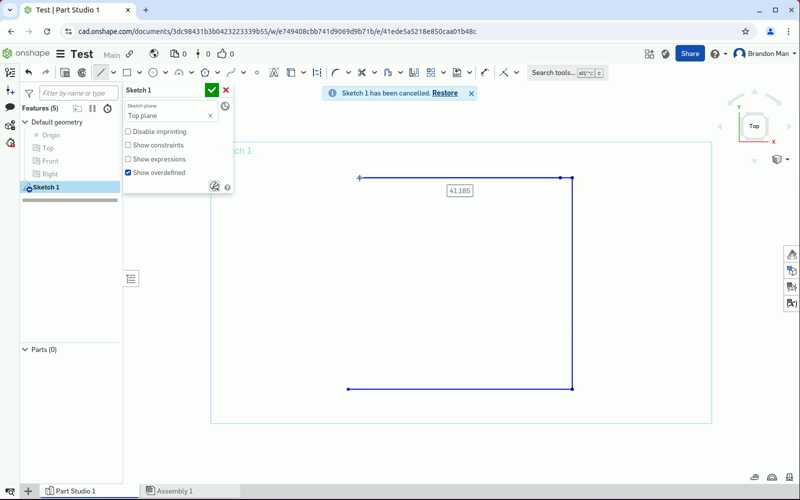
mouse_move(389, 177)
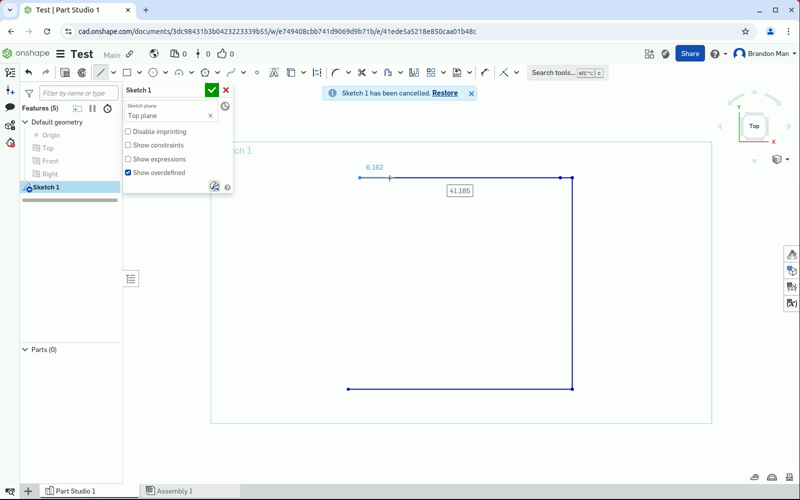
mouse_move(348, 177)
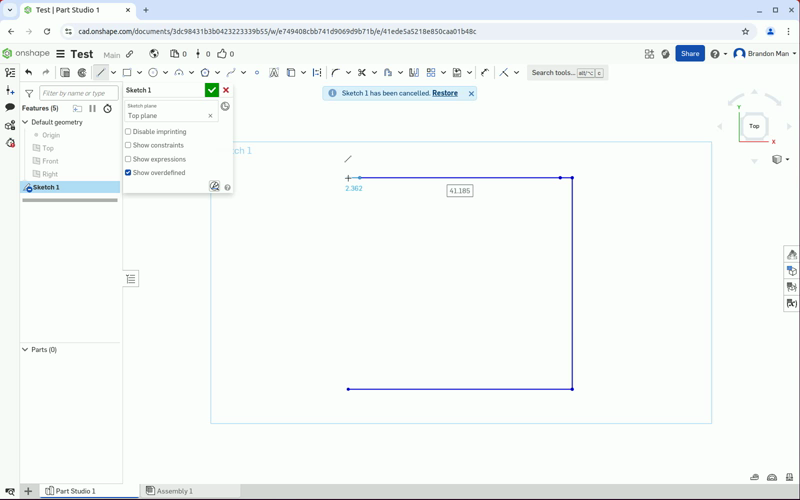
click(348, 177)
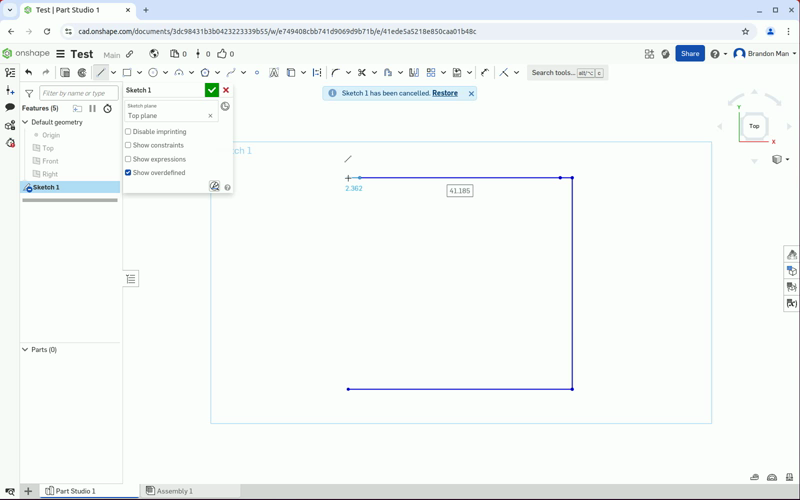
key_up(shift)
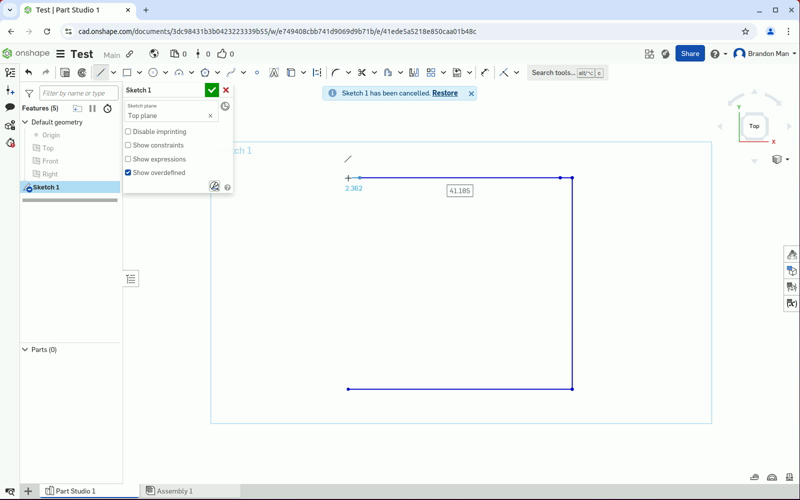
key_down(shift)
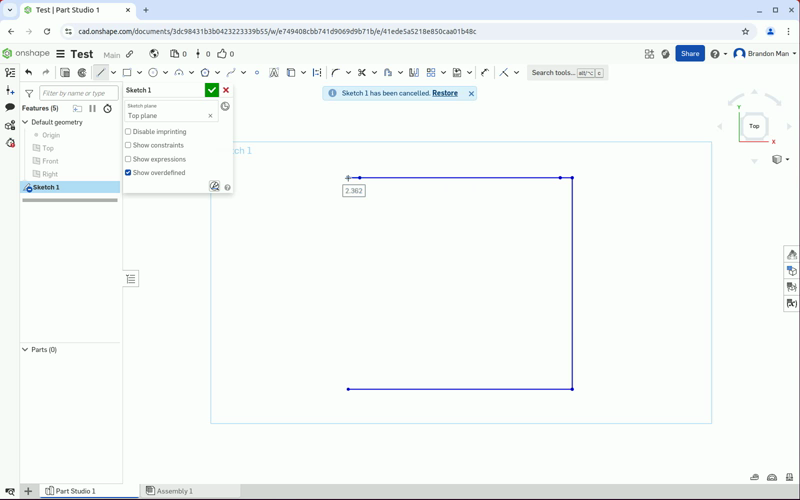
mouse_move(348, 389)
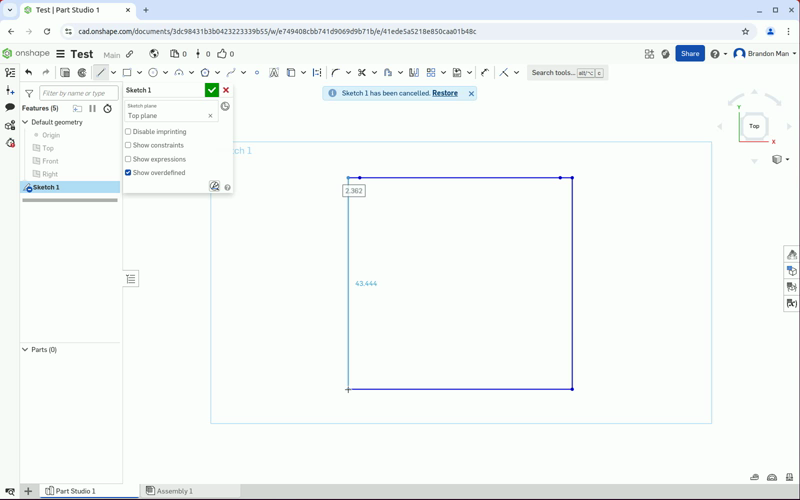
key_up(shift)
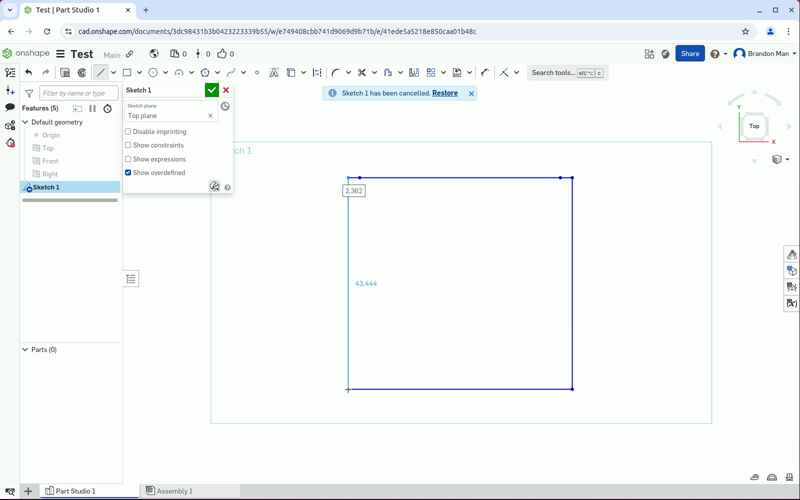
click(348, 389)
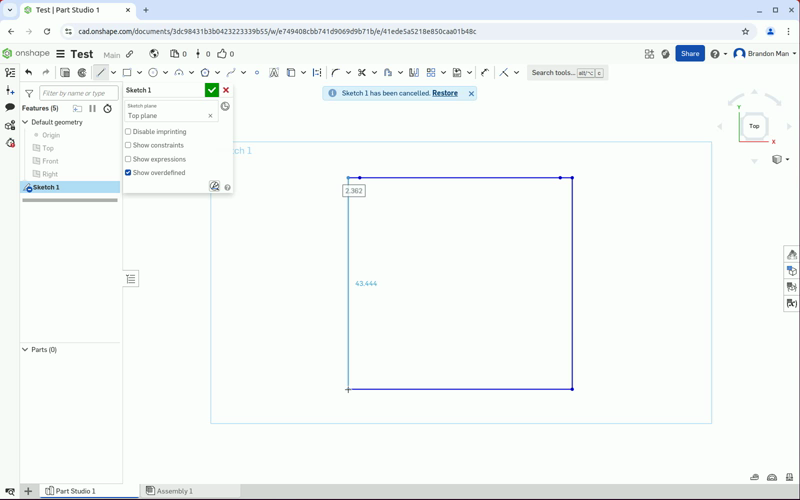
key(esc)
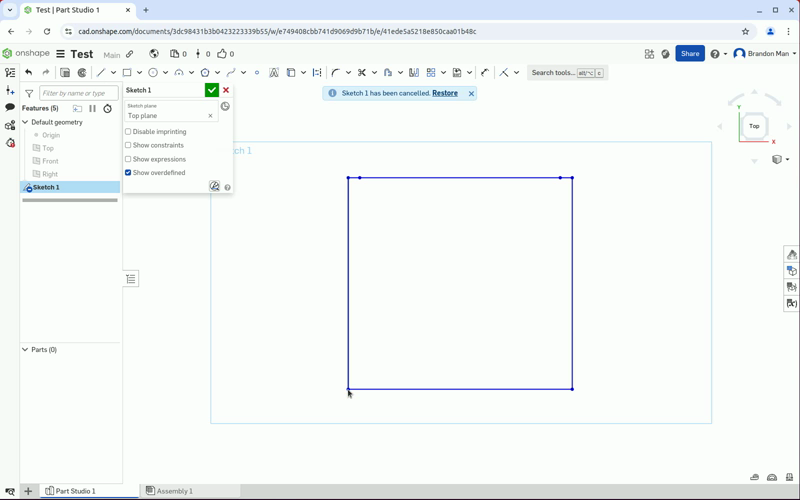
mouse_move(526, 258)
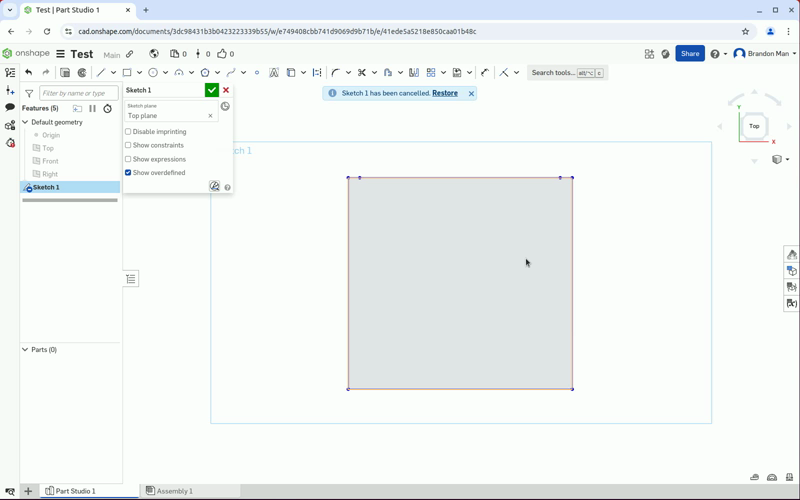
click(526, 258)
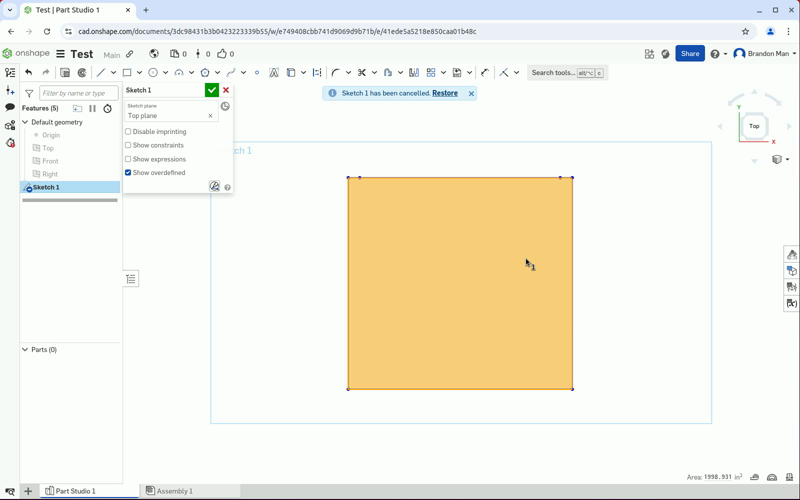
mouse_move(73, 352)
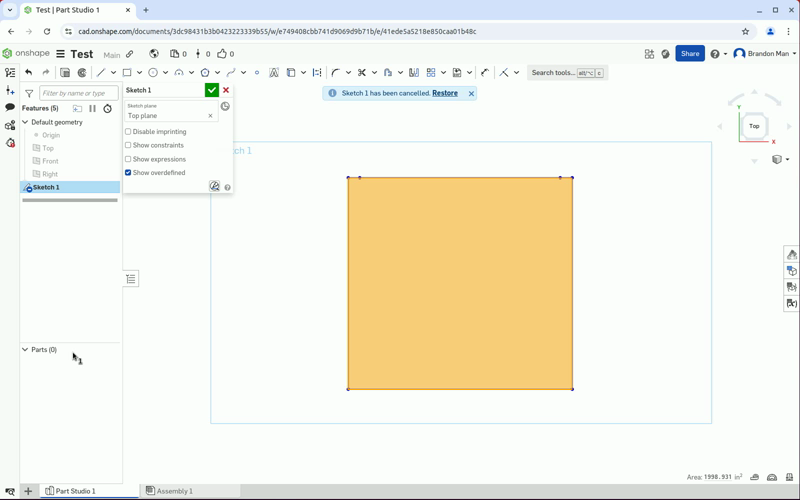
key(shift+y)
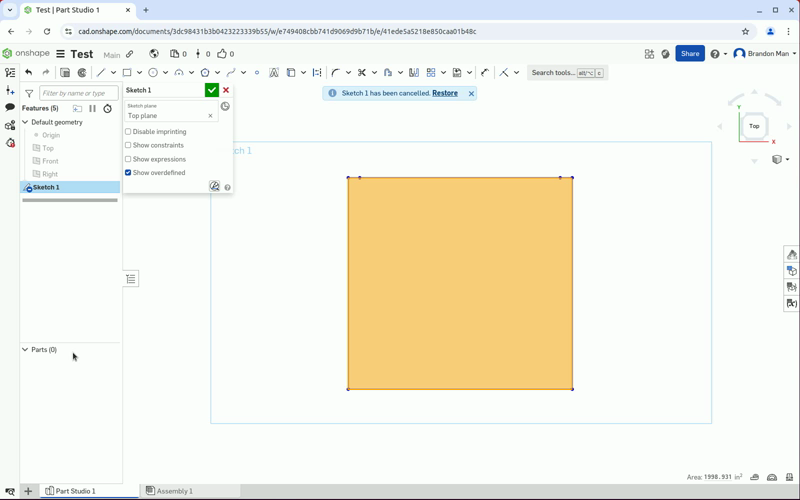
key(shift+e)
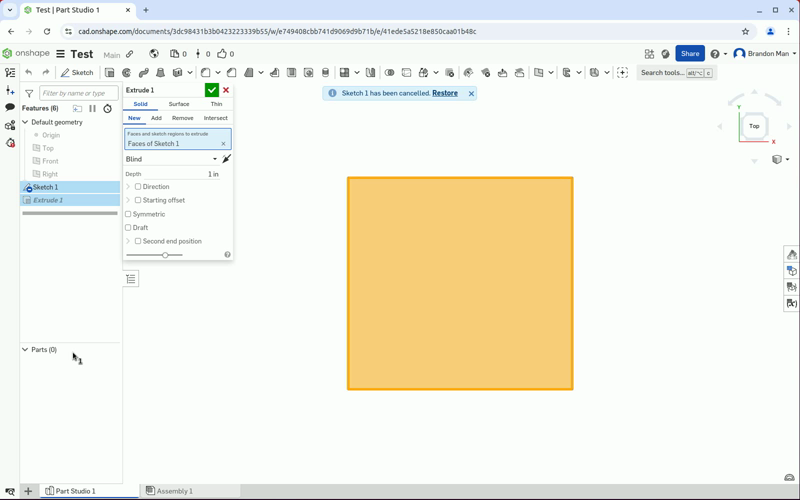
mouse_move(143, 106)
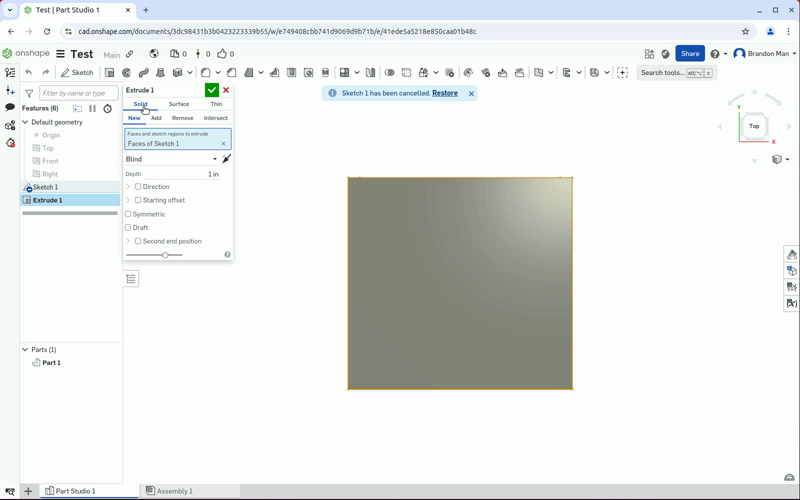
click(143, 106)
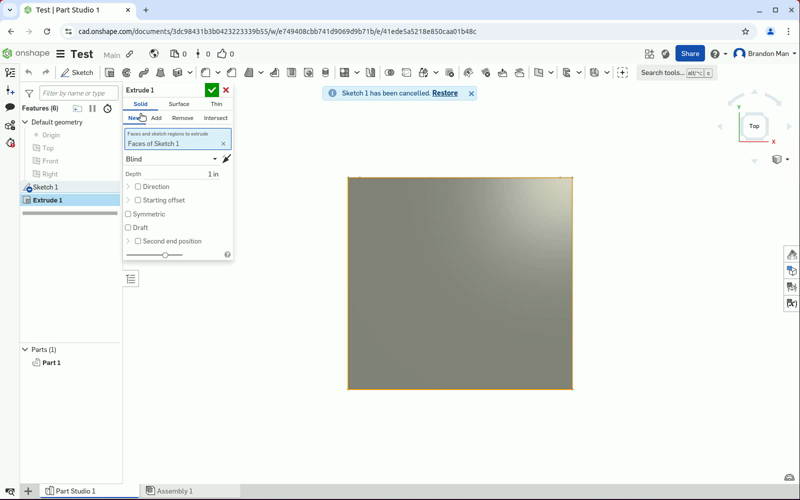
mouse_move(137, 120)
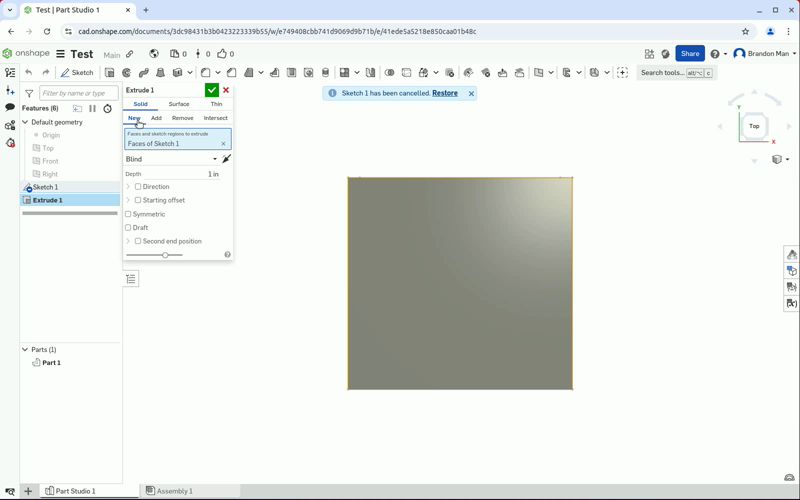
click(137, 120)
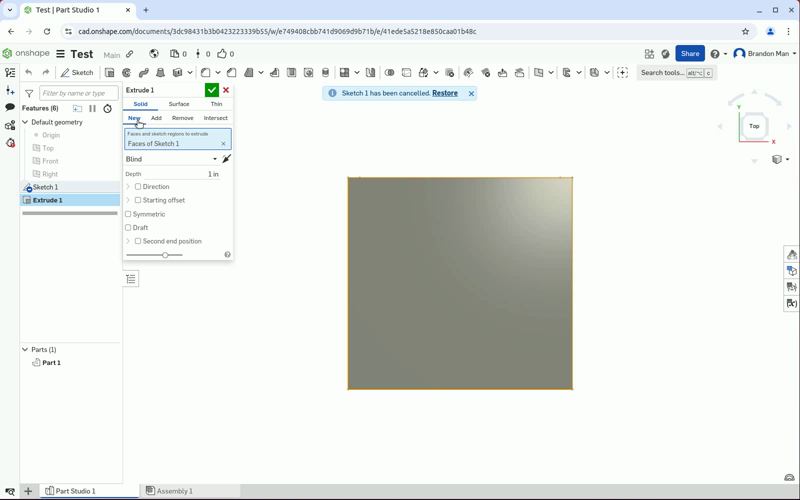
key(tab, 4)
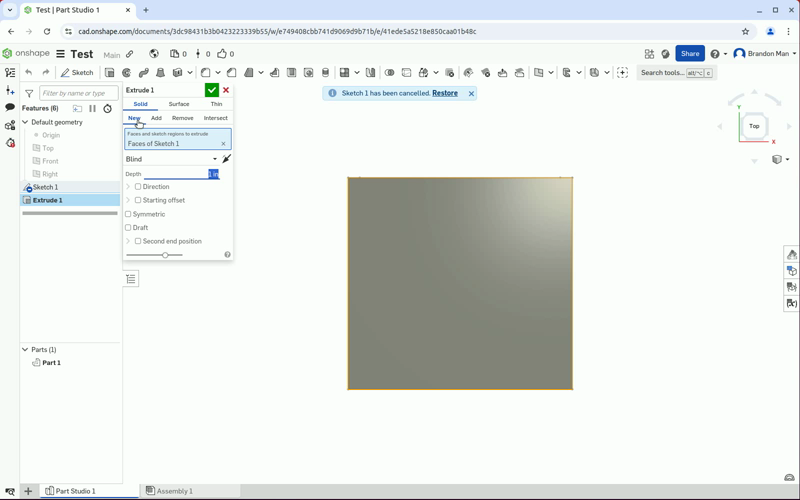
text(1.204)
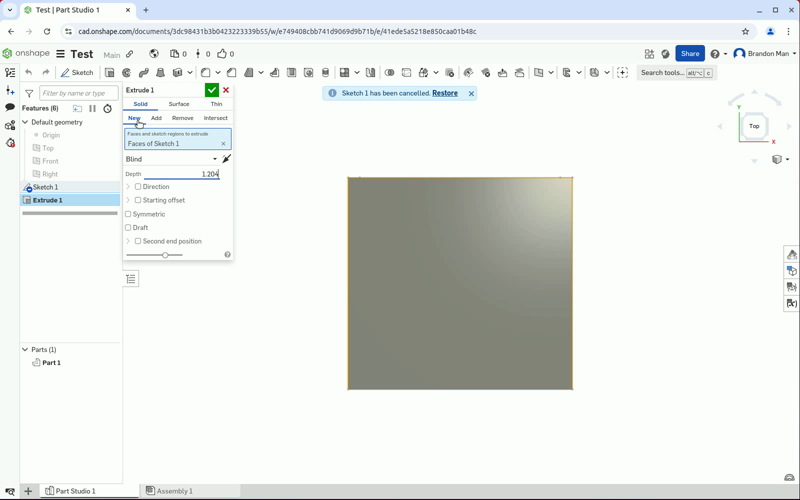
key(enter)
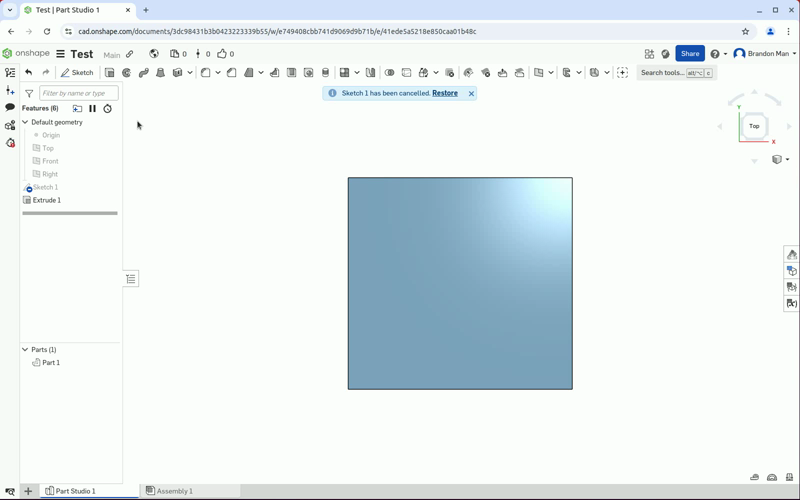
key(shift+h)
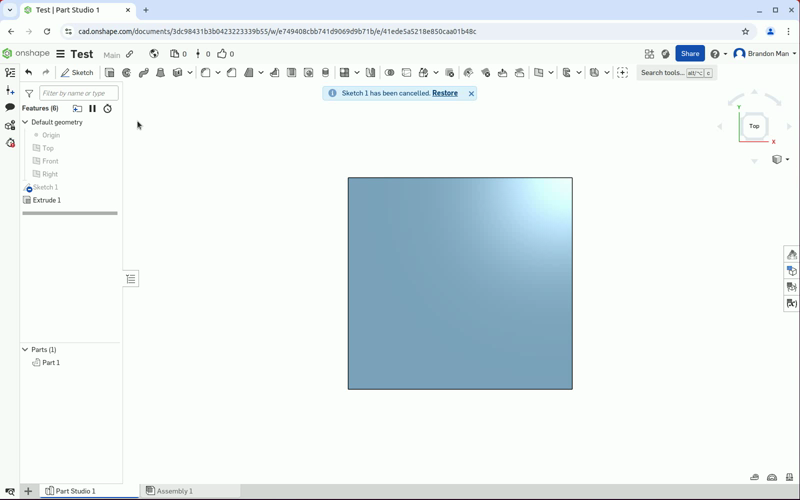
key(shift+h)
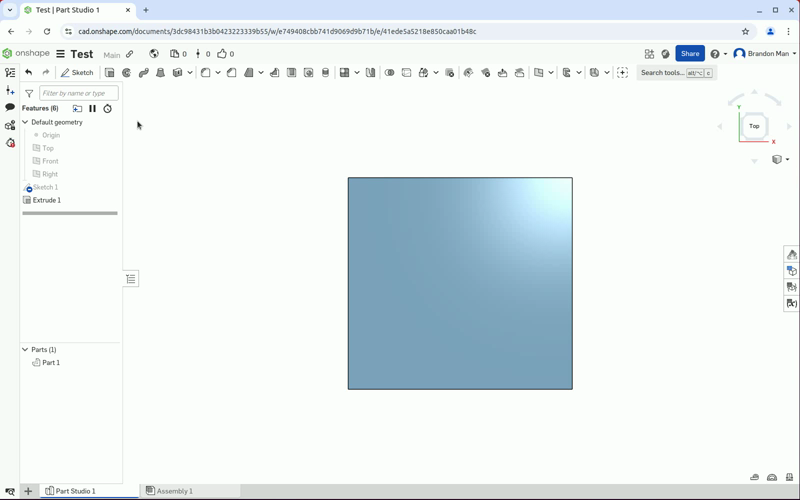
mouse_move(73, 189)
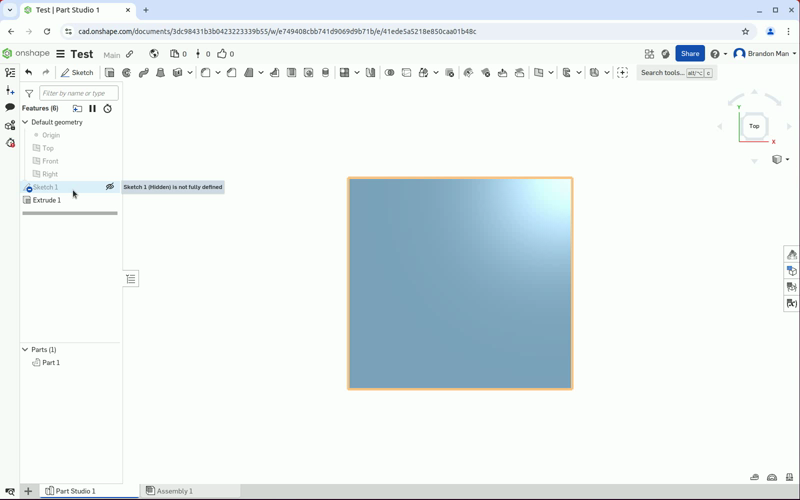
click(73, 189)
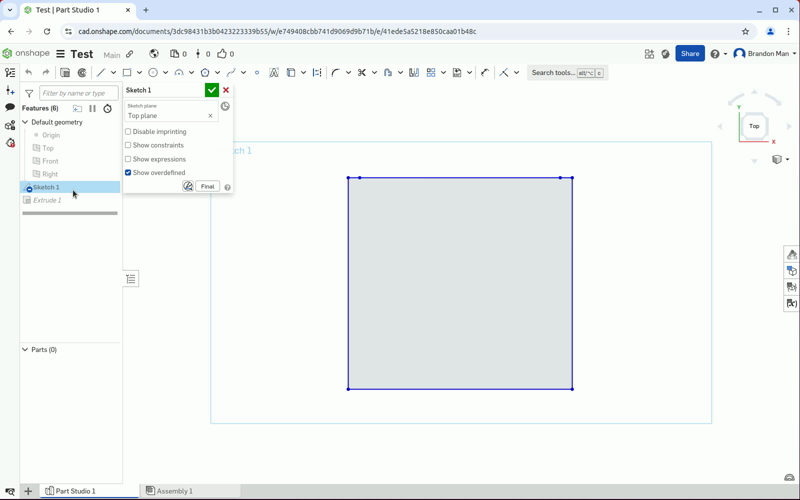
mouse_move(229, 92)
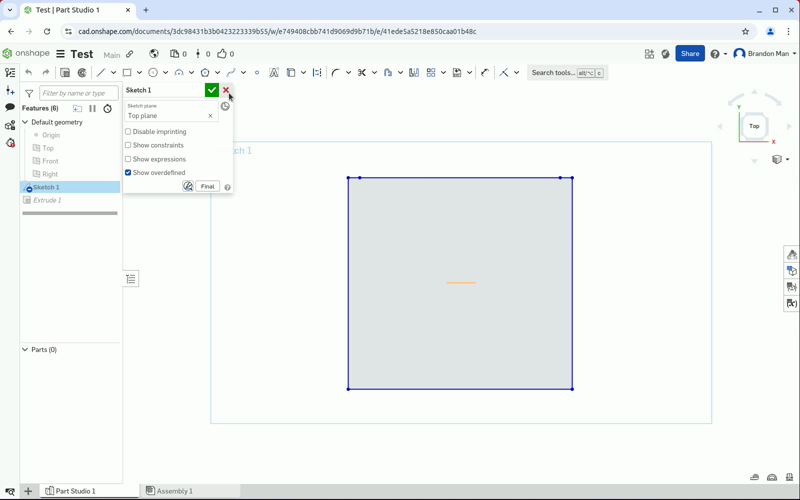
click(229, 92)
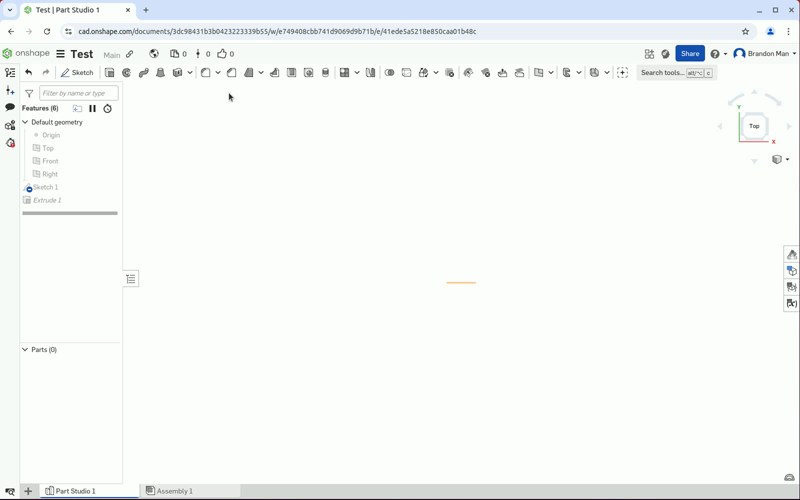
mouse_move(541, 75)
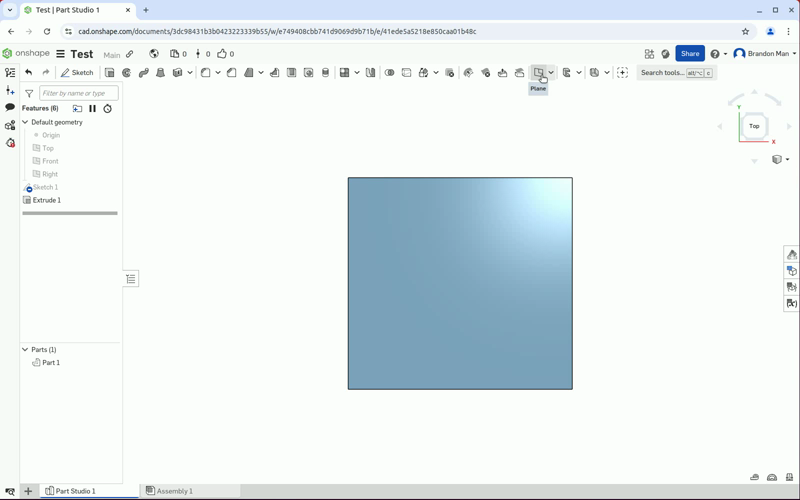
click(541, 75)
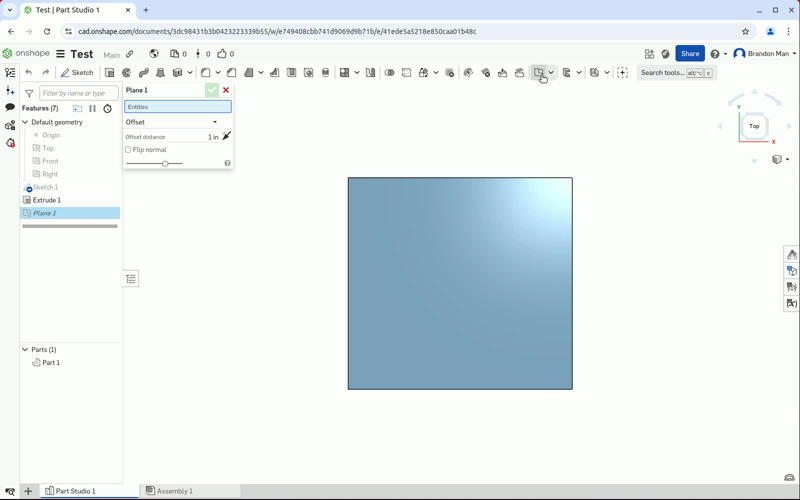
mouse_move(73, 150)
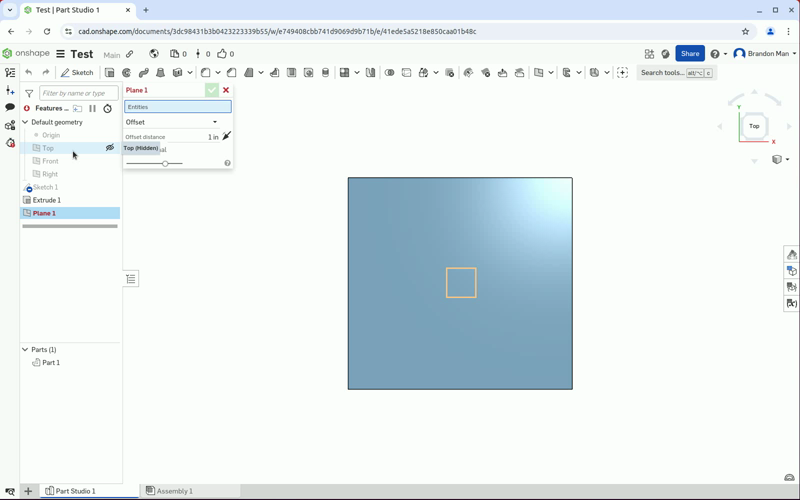
click(73, 150)
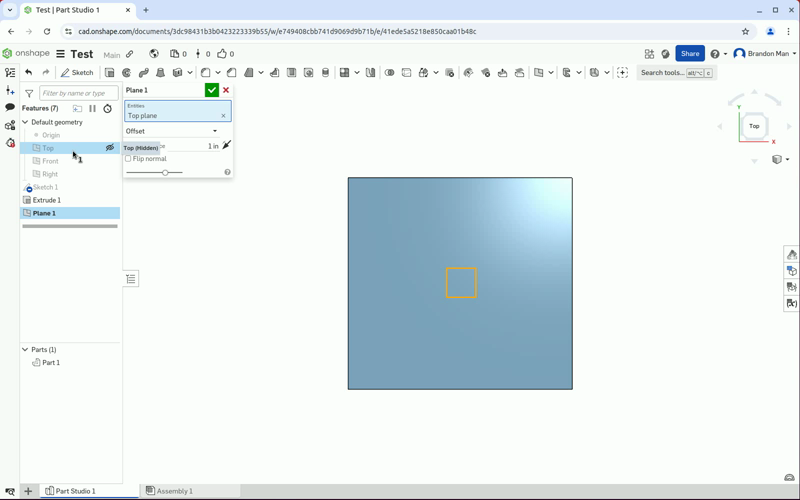
key(tab, 2)
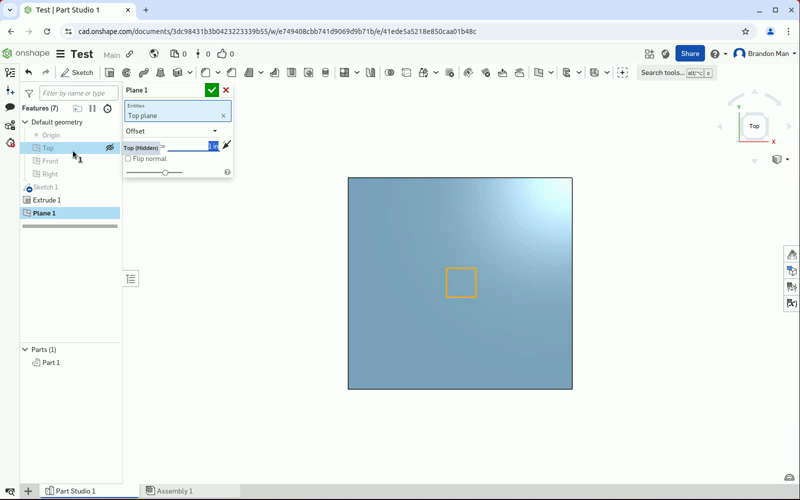
text(1.202)
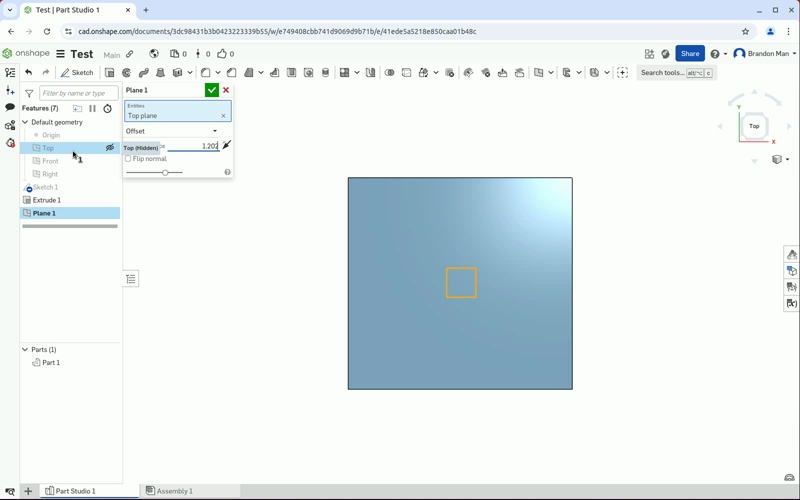
key(enter, 2)
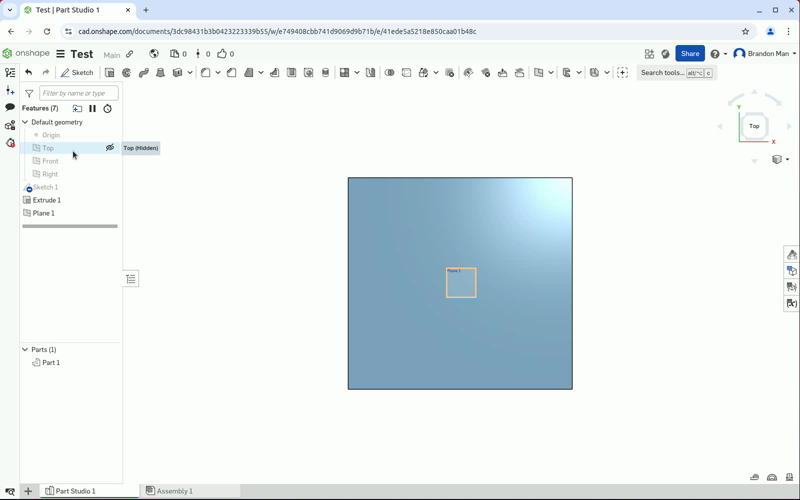
key(shift+s)
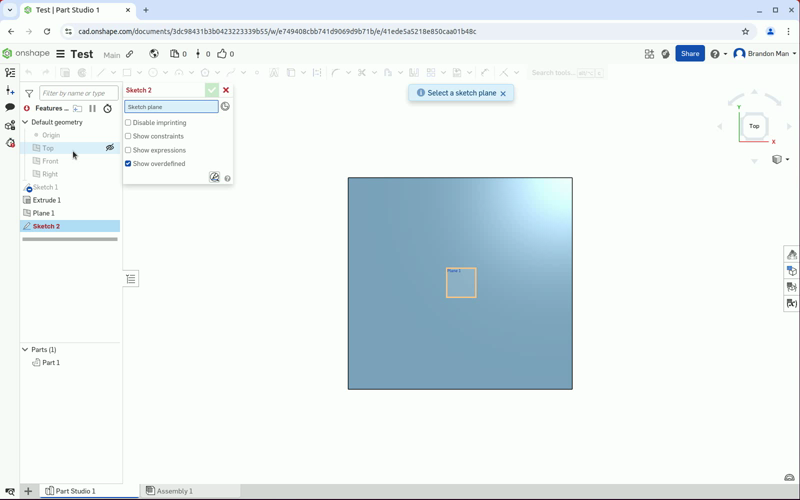
mouse_move(73, 215)
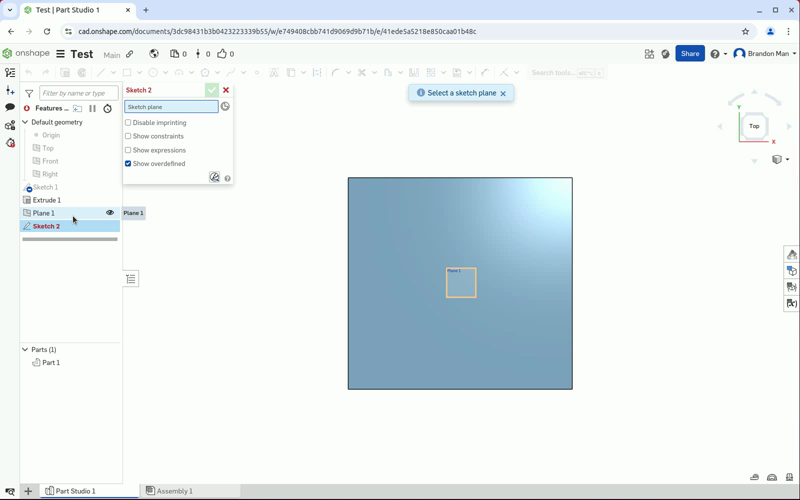
click(73, 215)
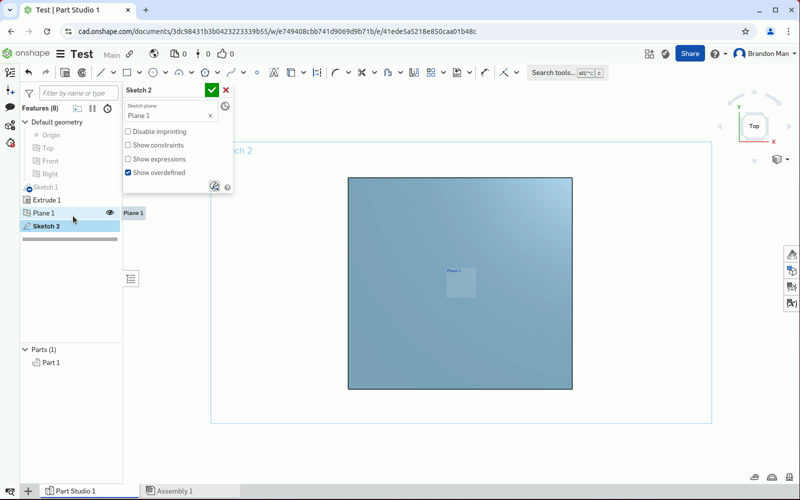
mouse_move(73, 352)
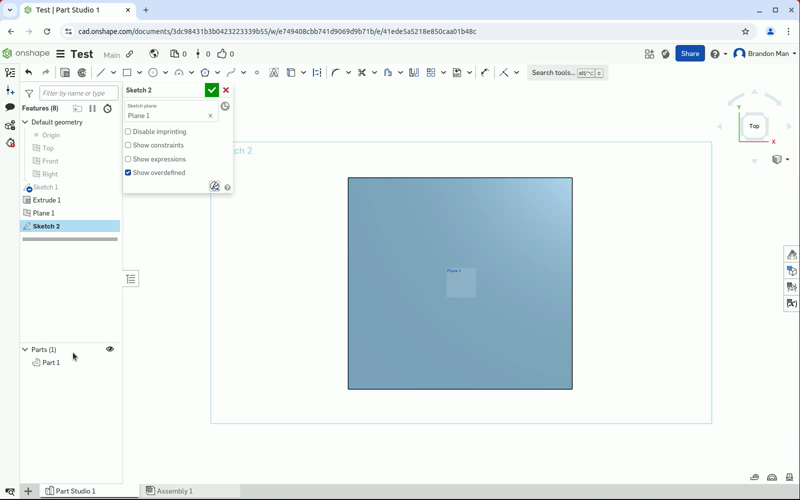
key(y)
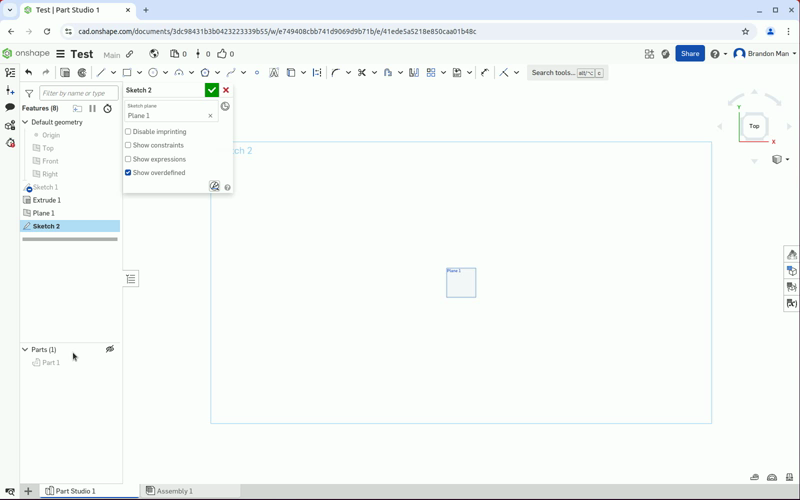
key(l)
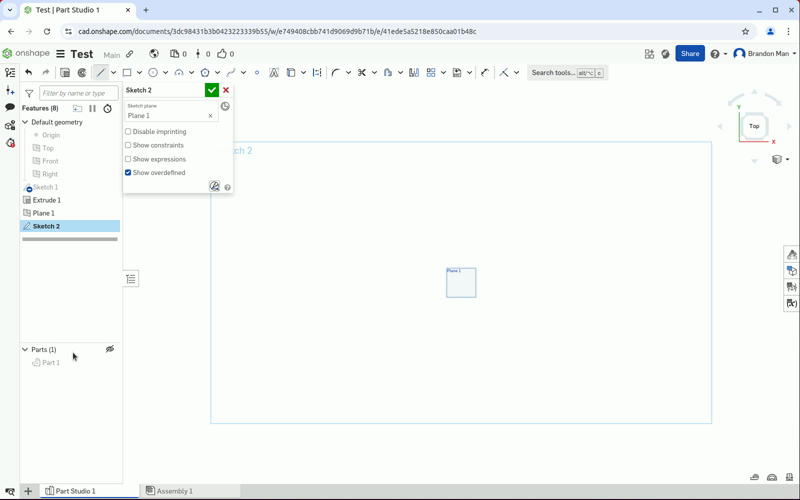
key_down(shift)
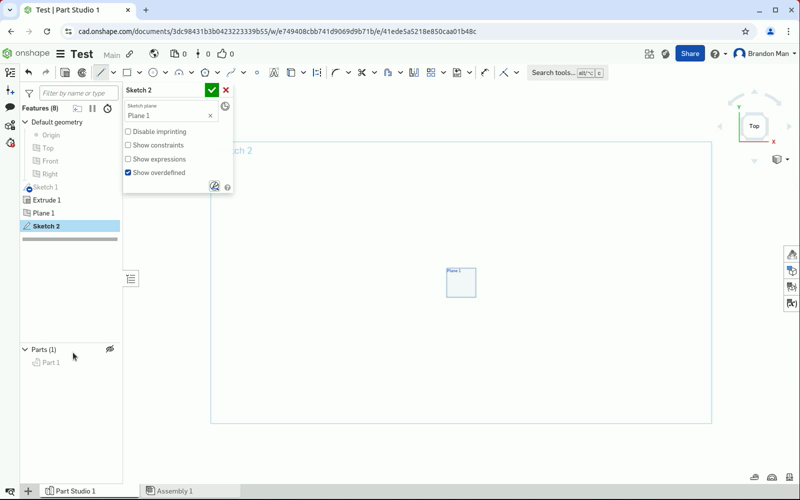
mouse_move(358, 186)
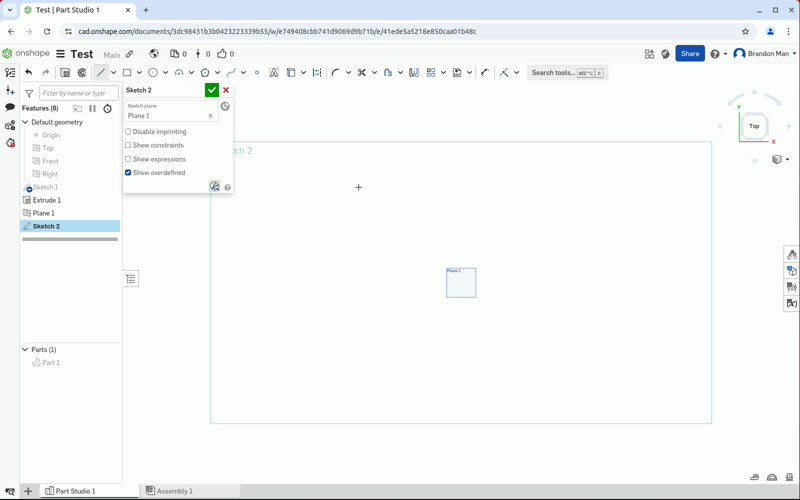
click(358, 186)
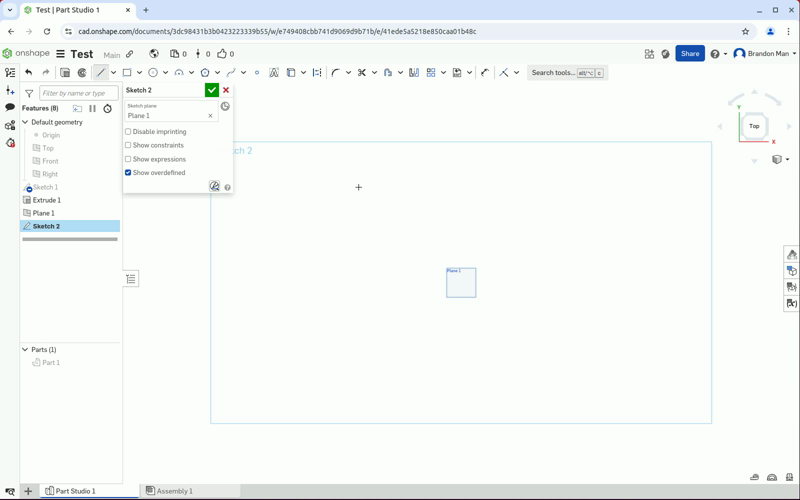
key_up(shift)
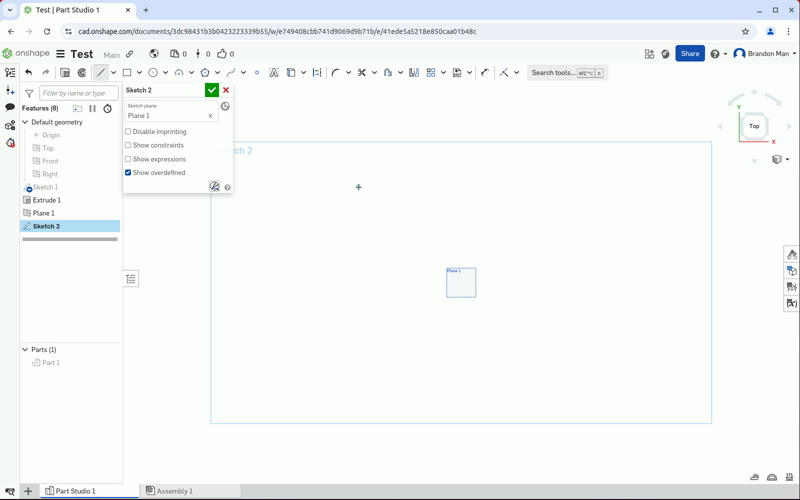
key_down(shift)
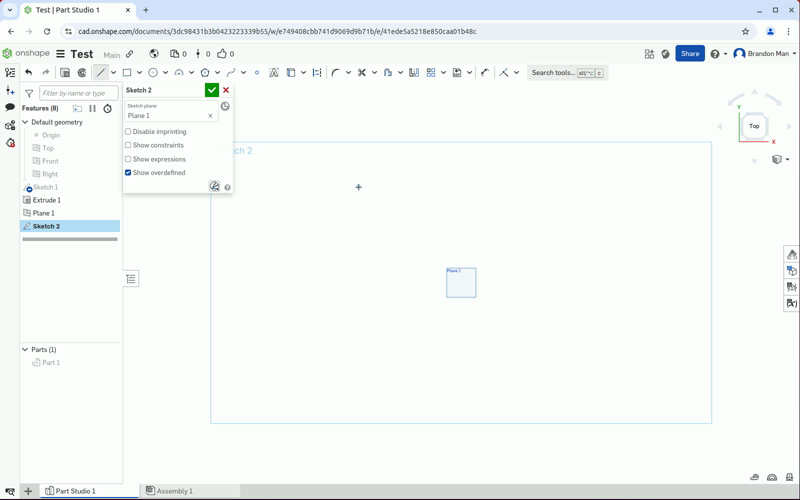
mouse_move(561, 186)
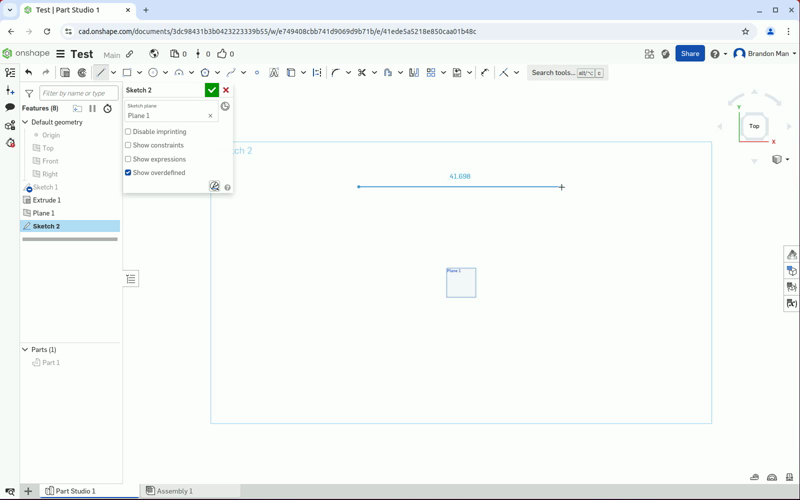
click(561, 186)
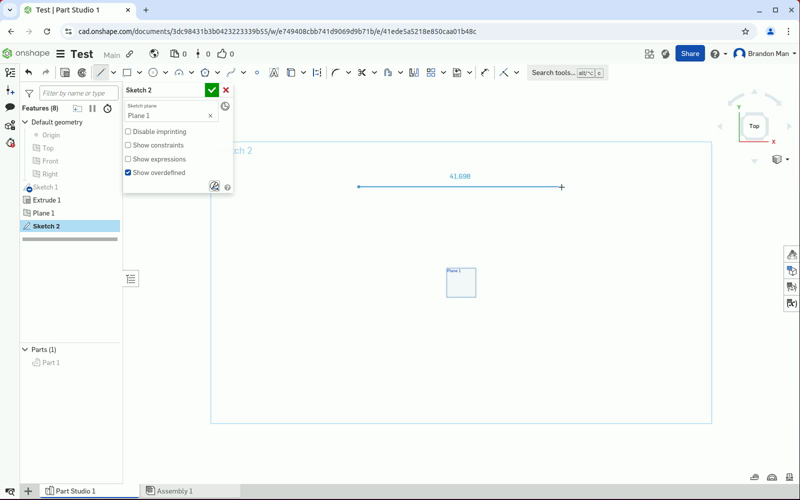
key_up(shift)
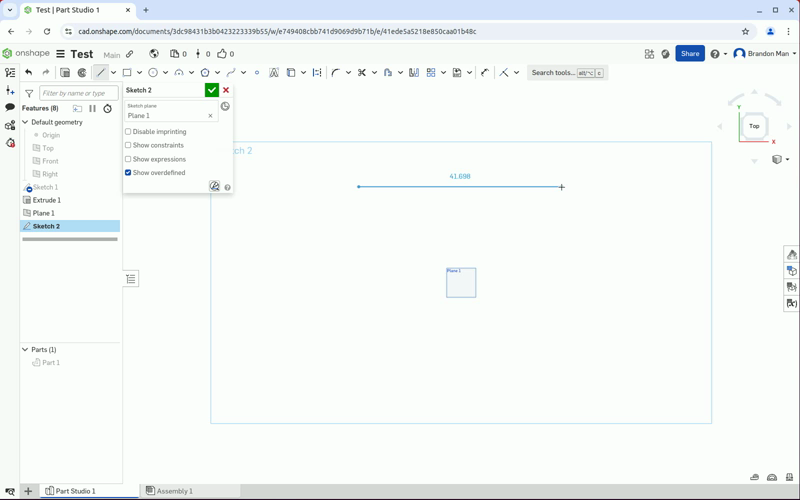
key_down(shift)
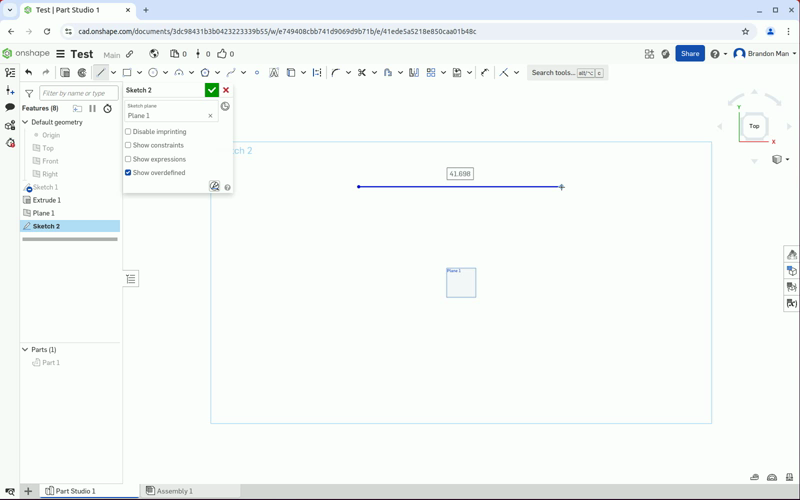
mouse_move(589, 186)
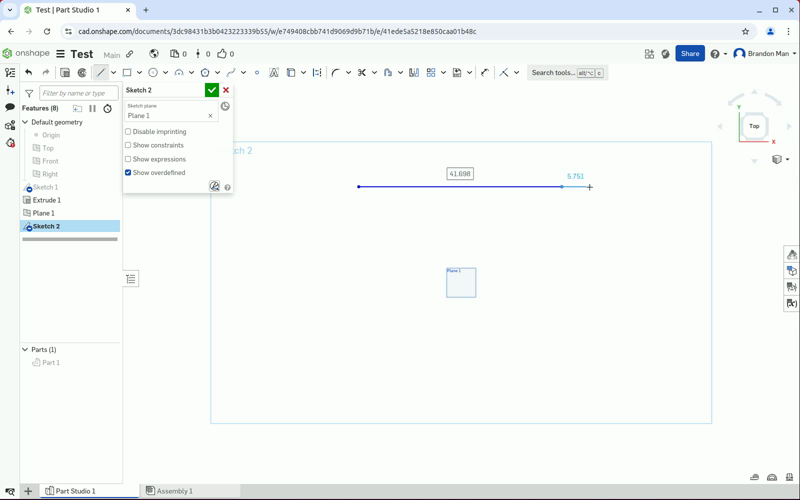
mouse_move(561, 176)
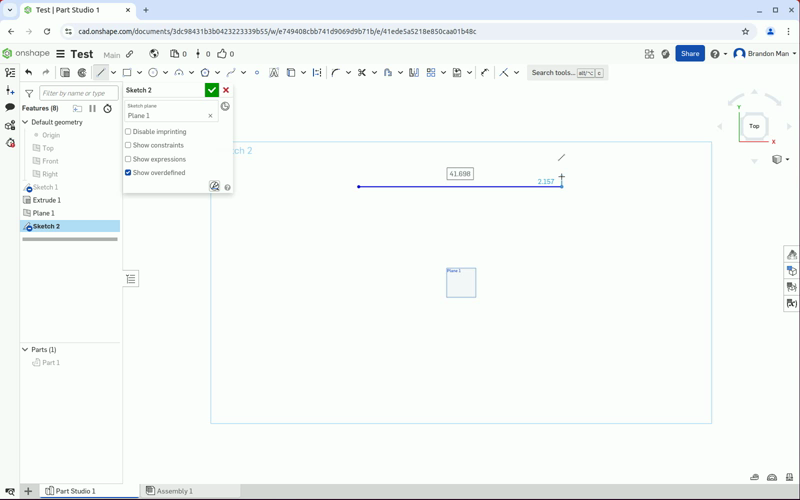
click(561, 176)
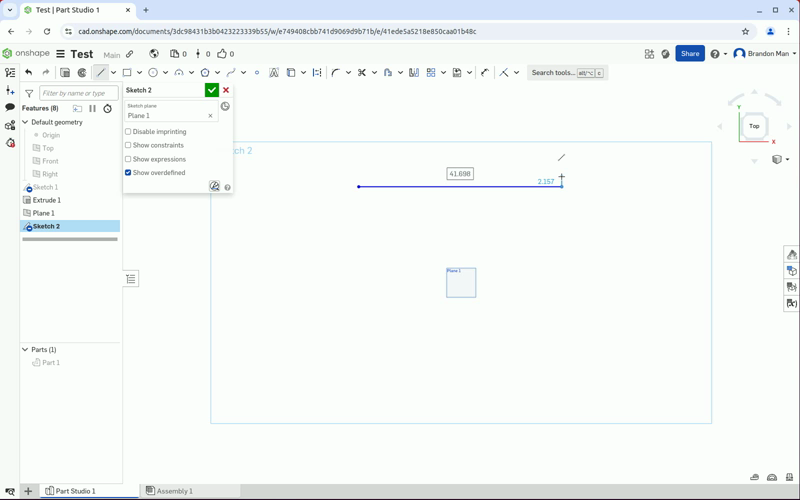
key_up(shift)
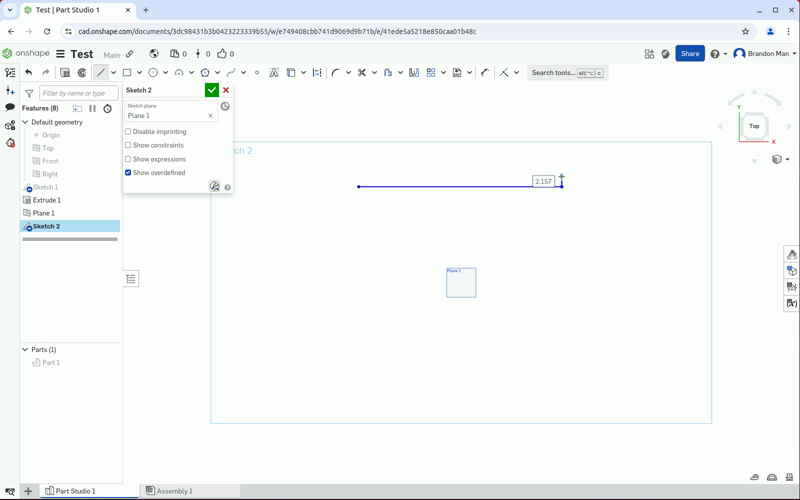
key_down(shift)
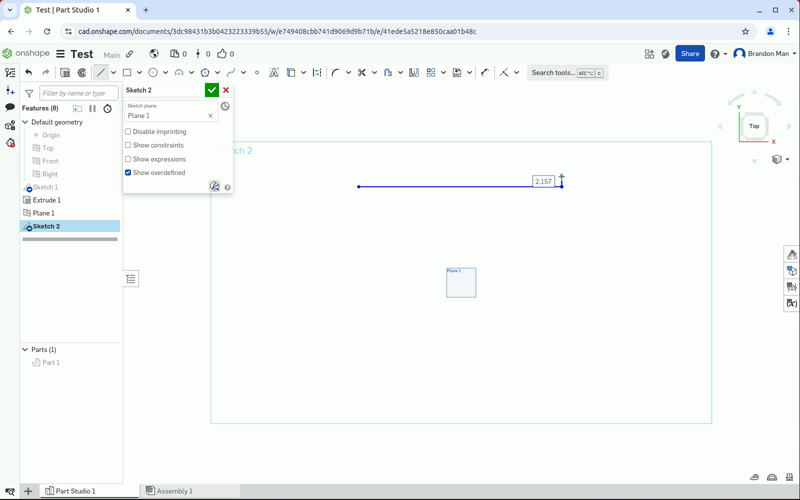
mouse_move(358, 176)
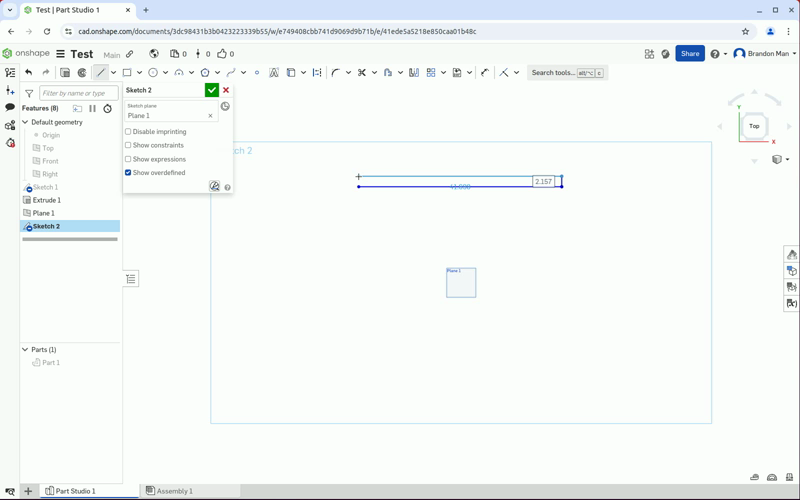
click(358, 176)
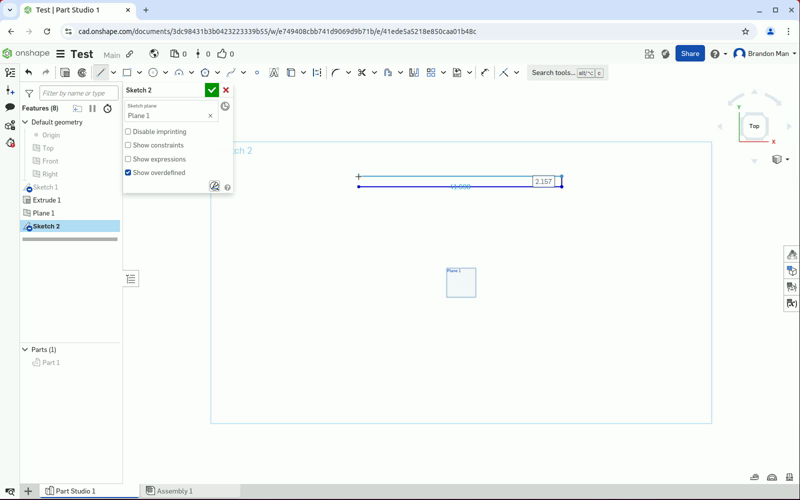
key_up(shift)
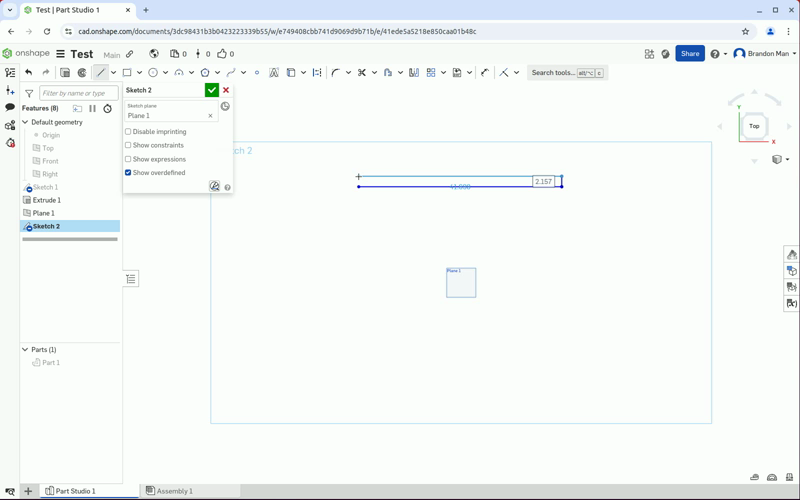
mouse_move(388, 176)
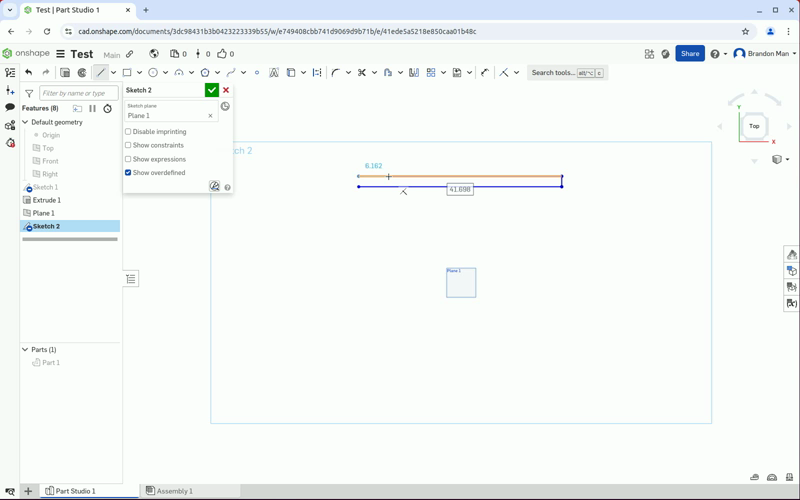
key_down(shift)
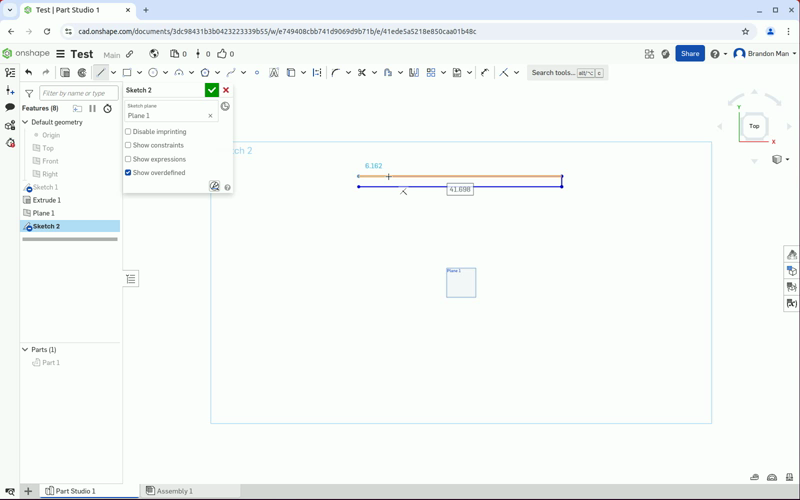
mouse_move(358, 186)
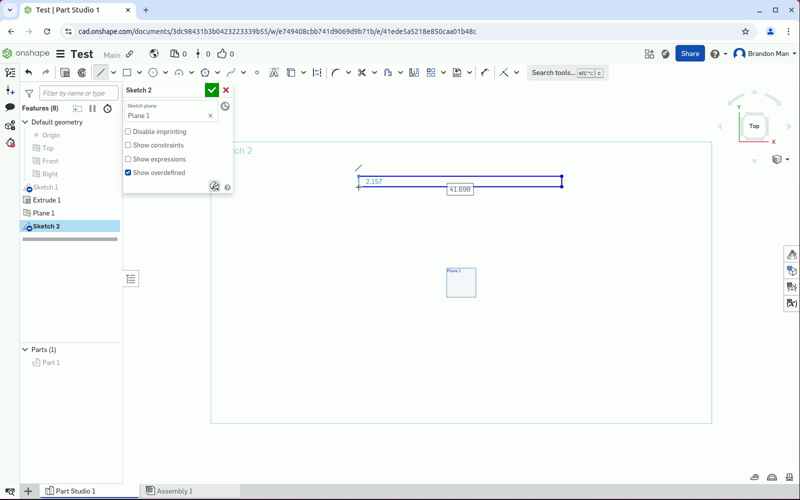
key_up(shift)
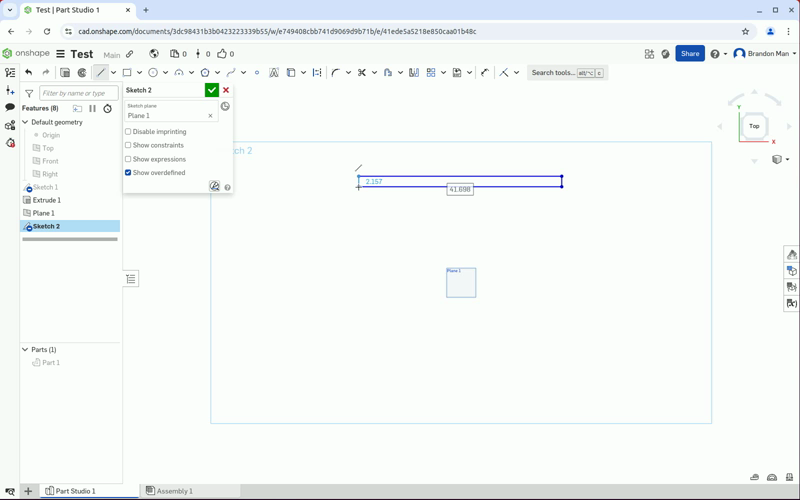
click(358, 186)
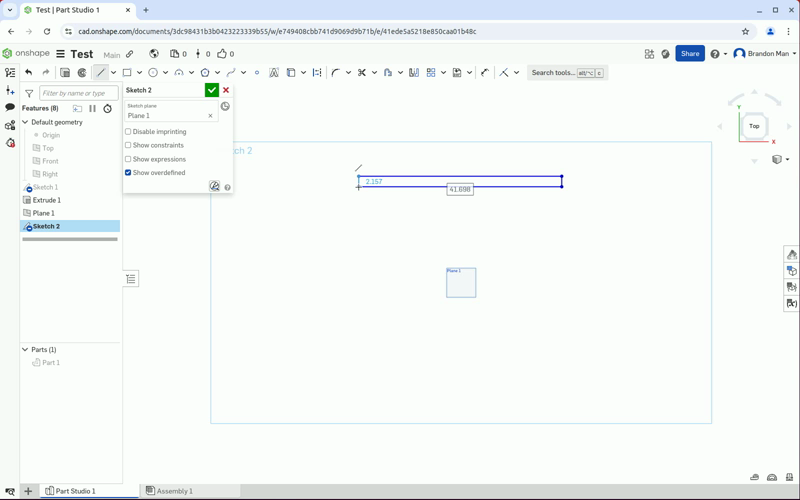
key(esc)
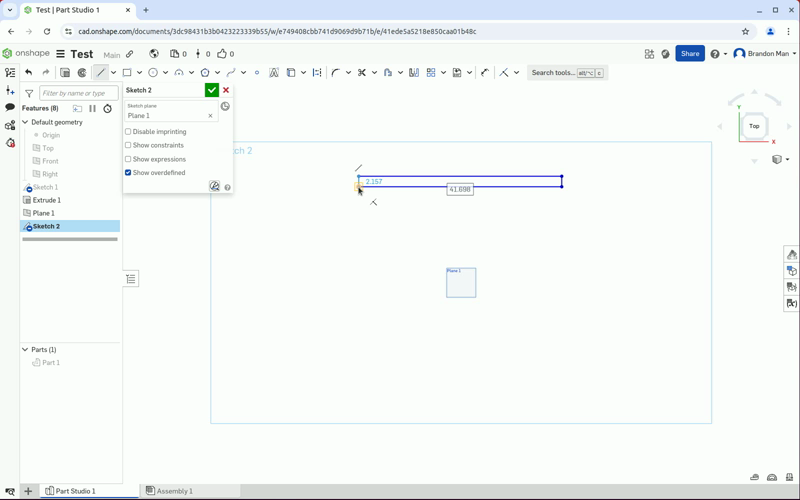
mouse_move(546, 178)
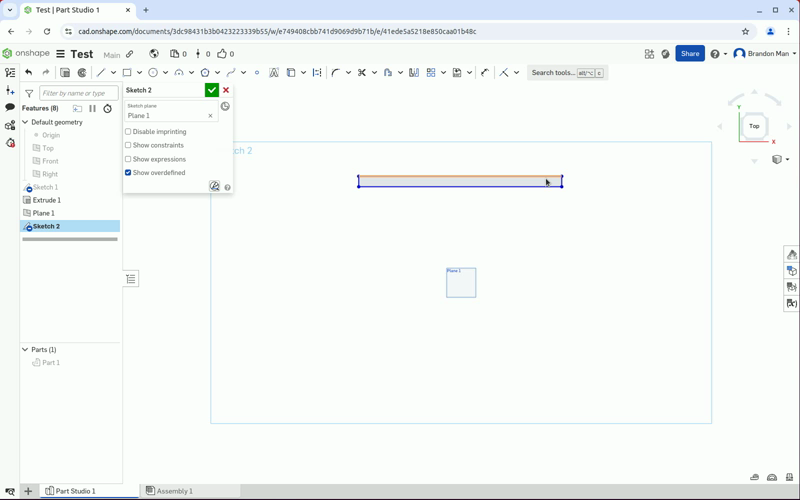
click(546, 178)
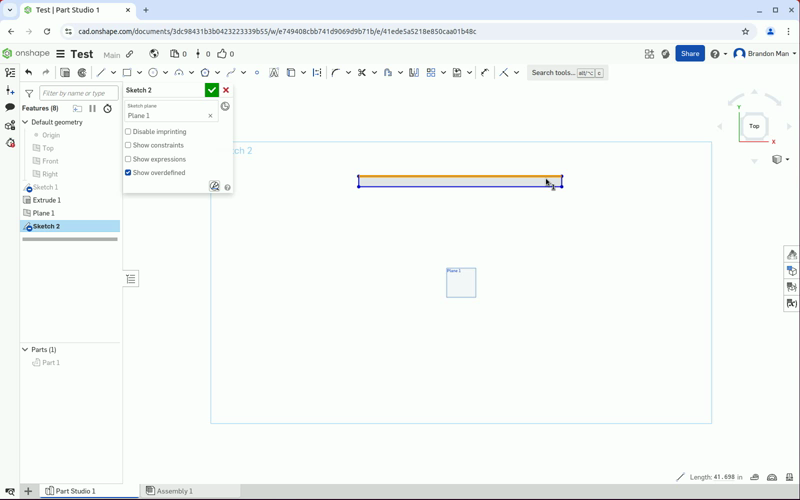
mouse_move(73, 352)
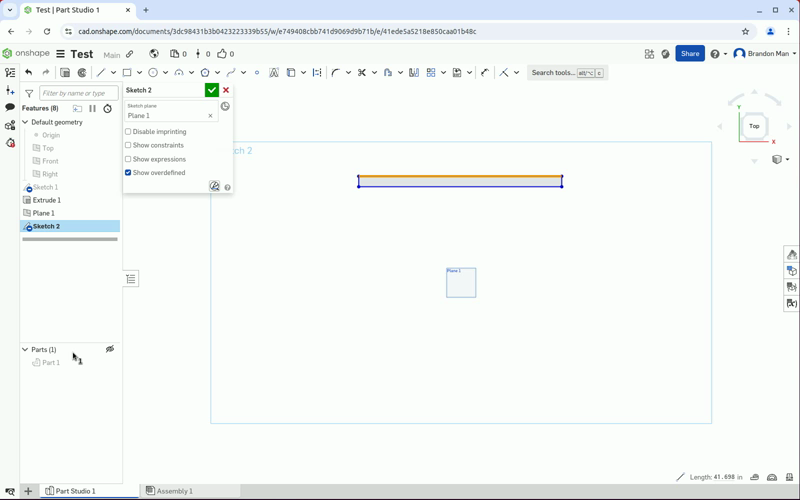
key(shift+y)
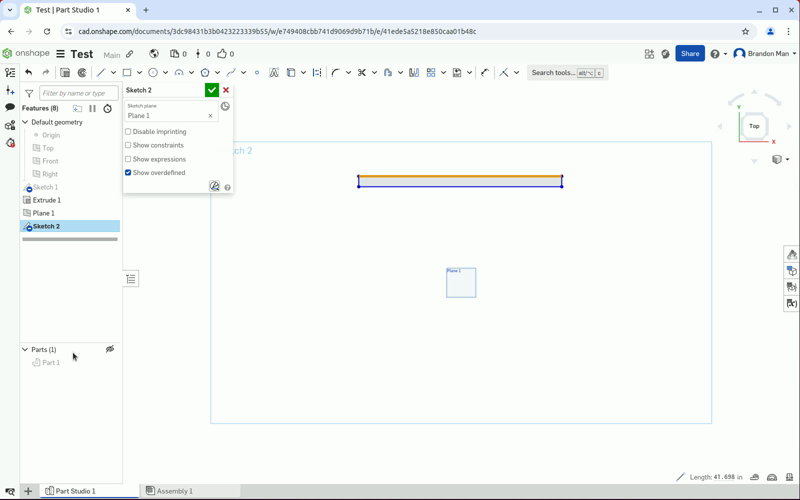
key(shift+e)
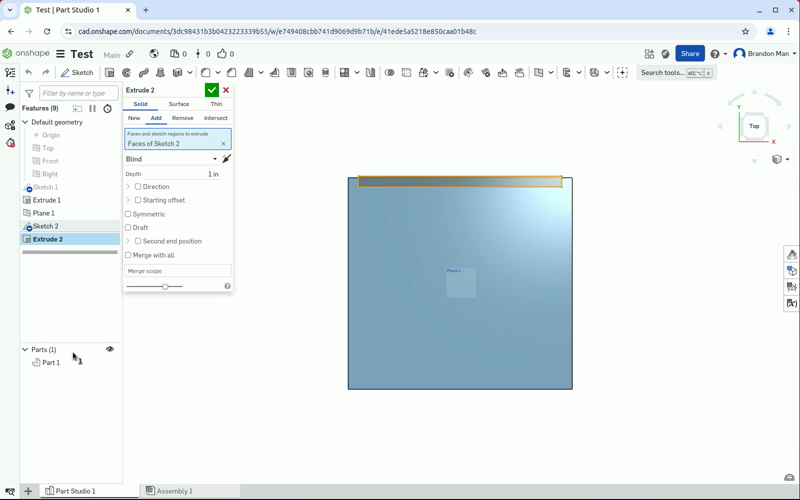
mouse_move(143, 106)
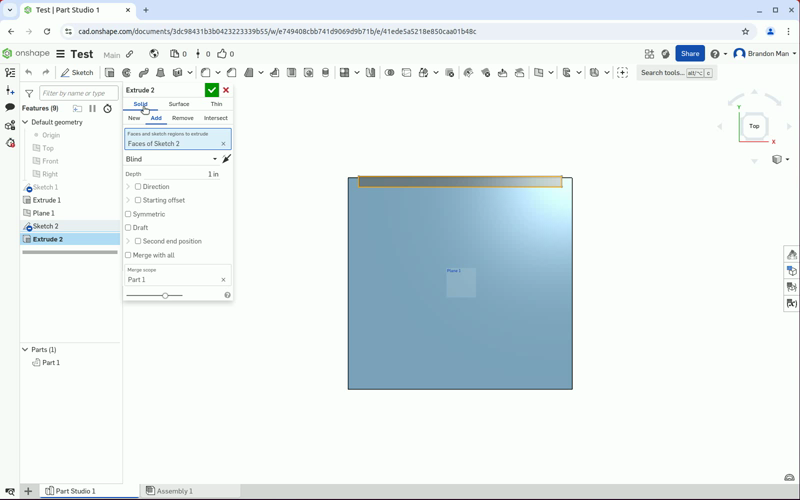
click(143, 106)
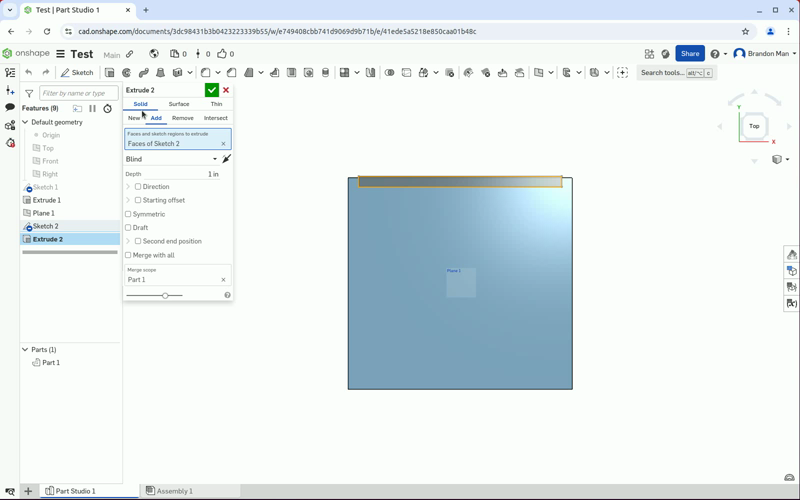
mouse_move(137, 120)
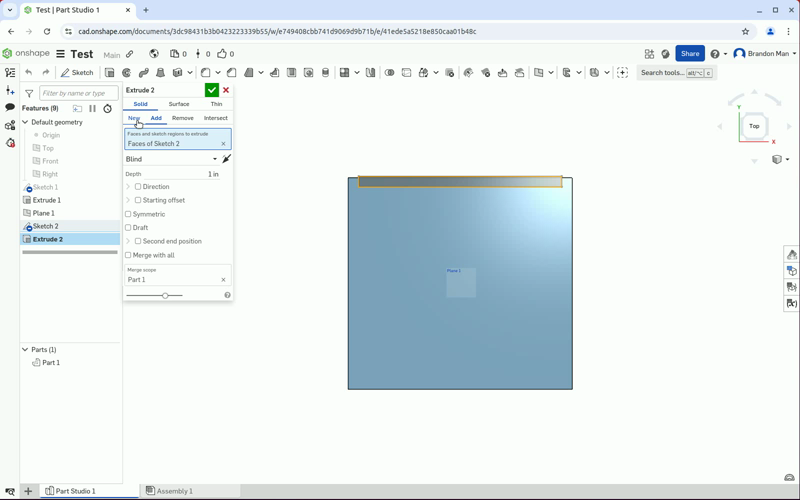
click(137, 120)
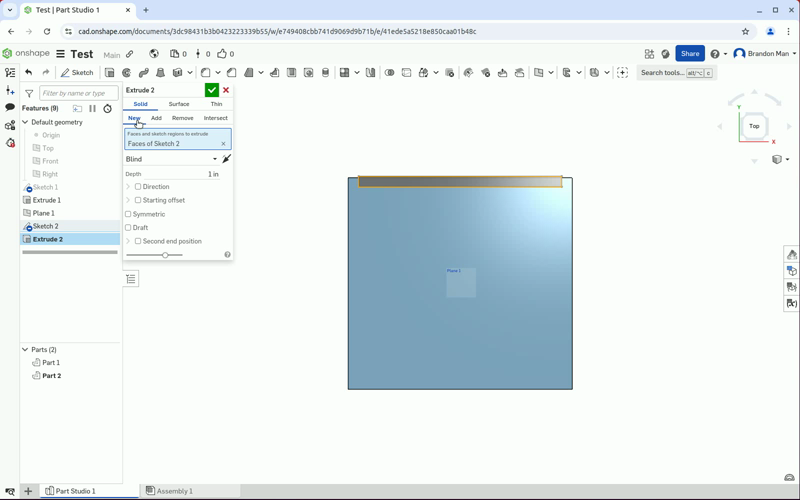
key(tab, 4)
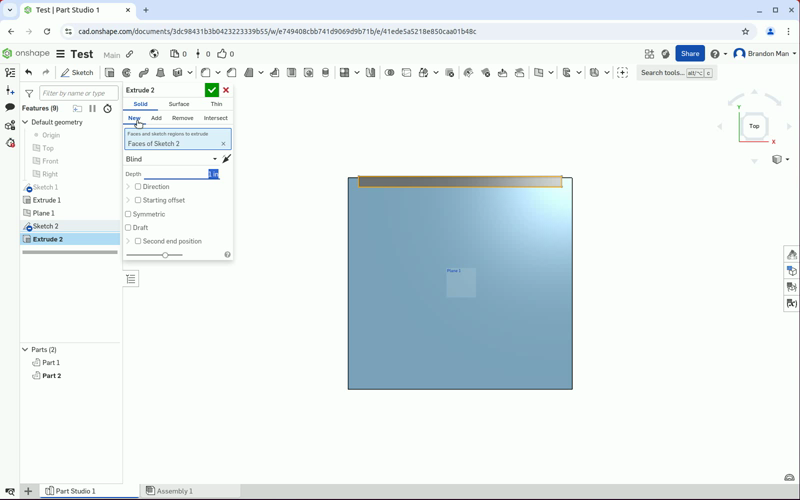
text(2.166)
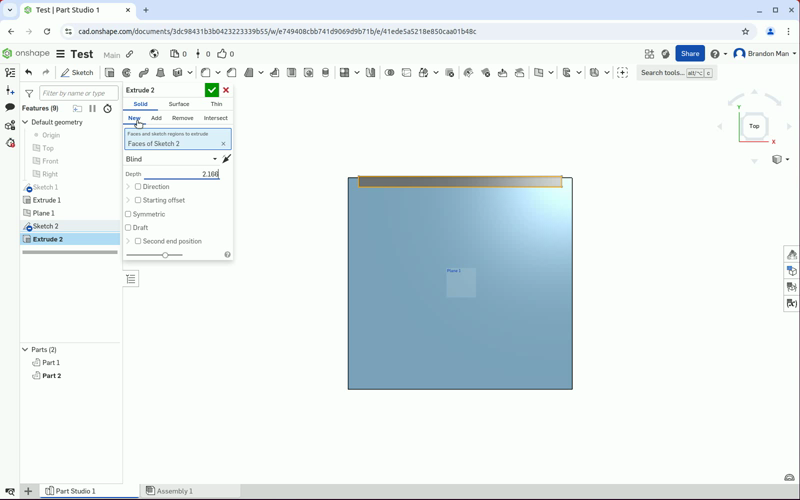
key(enter)
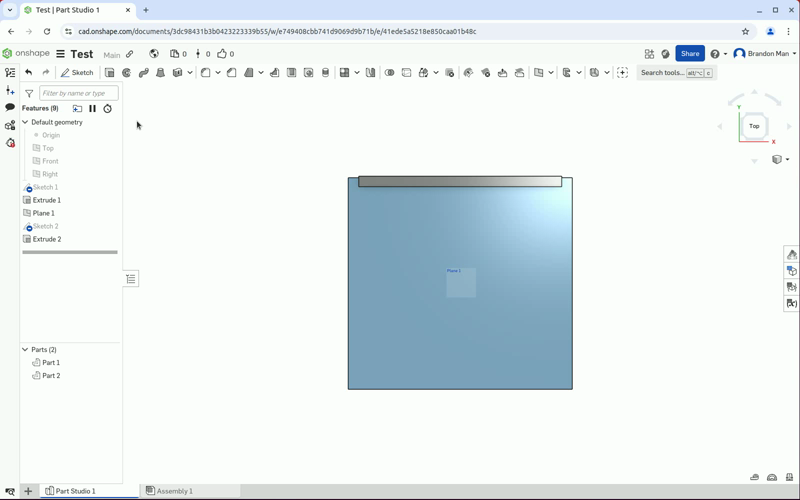
key(shift+h)
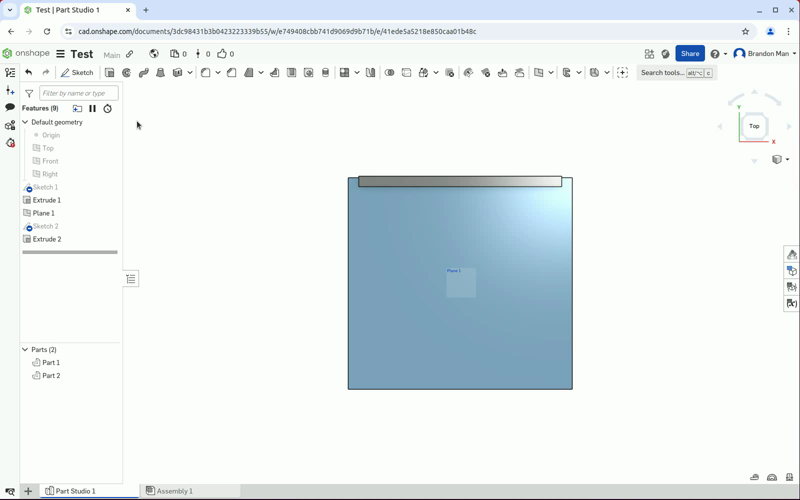
key(shift+h)
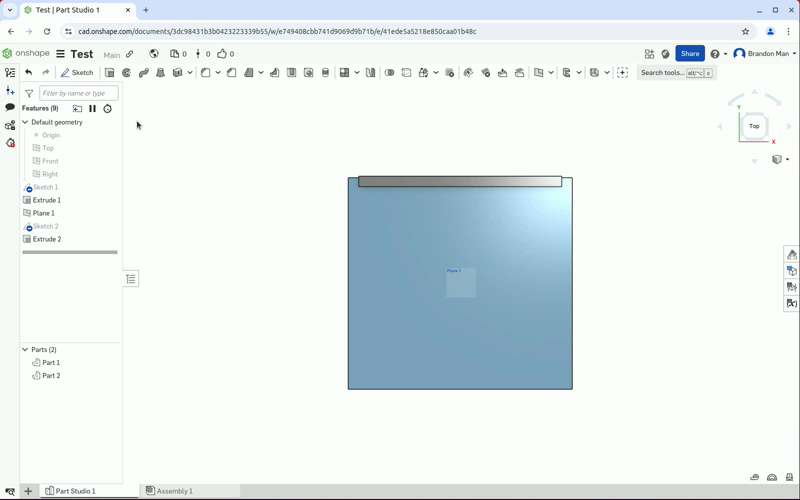
mouse_move(73, 189)
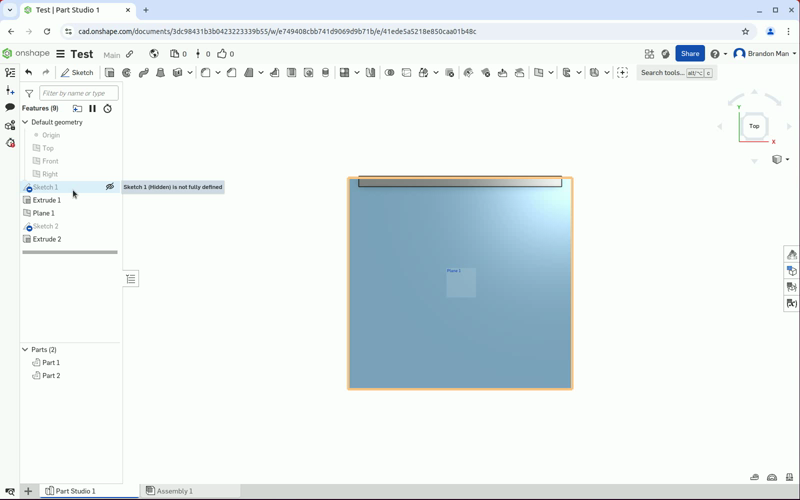
click(73, 189)
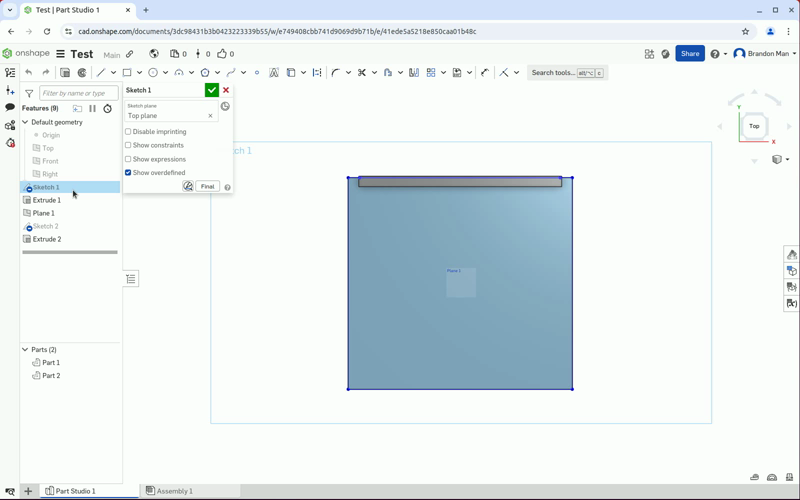
mouse_move(229, 92)
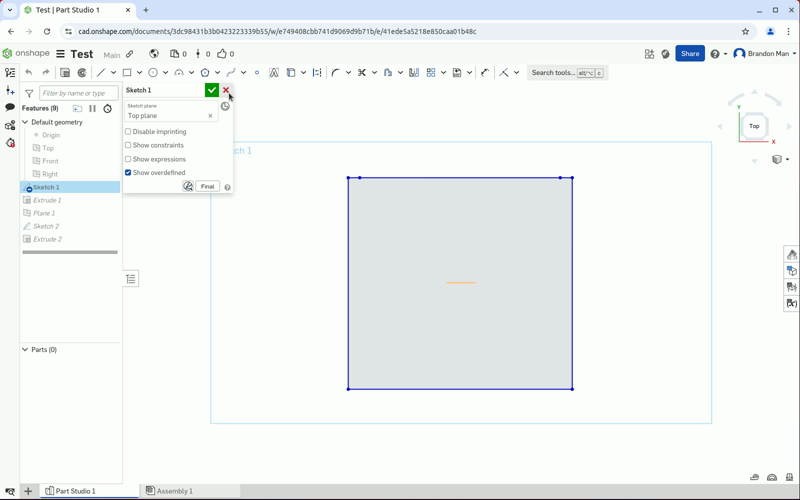
click(229, 92)
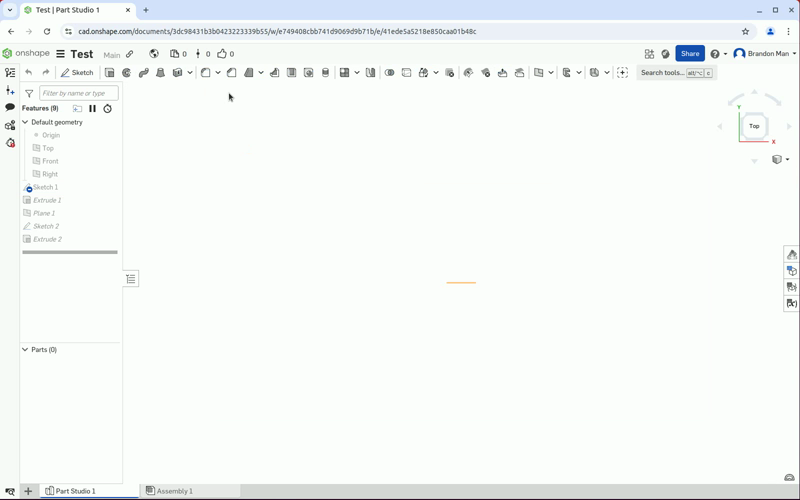
key(shift+s)
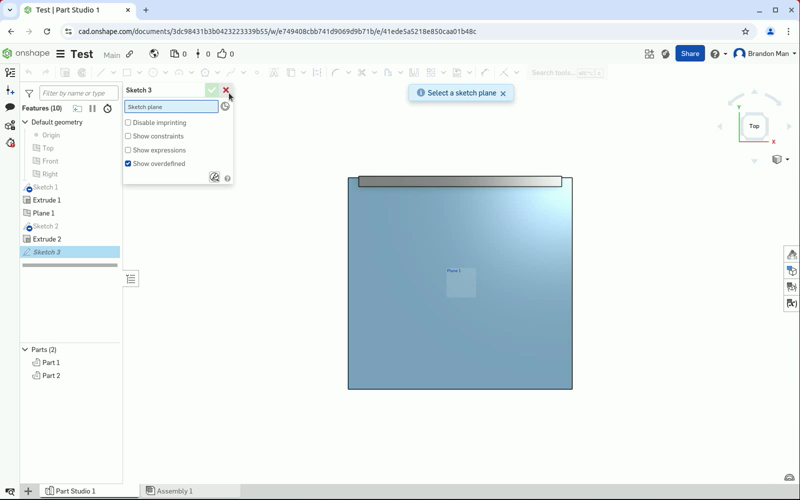
mouse_move(73, 215)
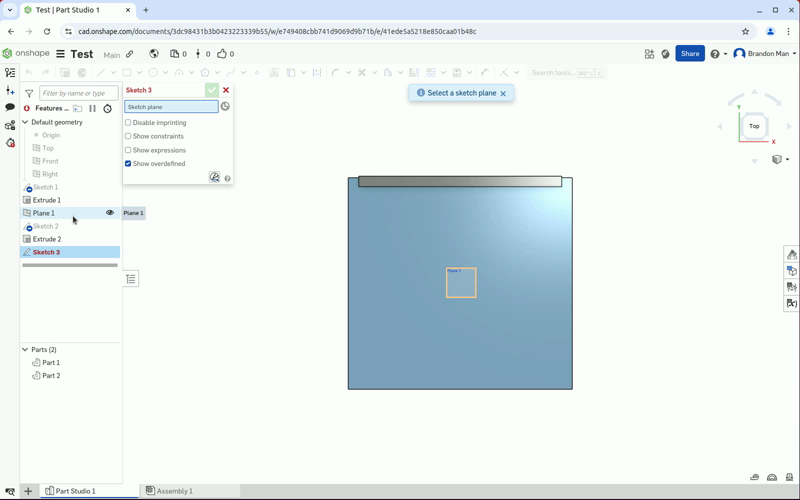
click(73, 215)
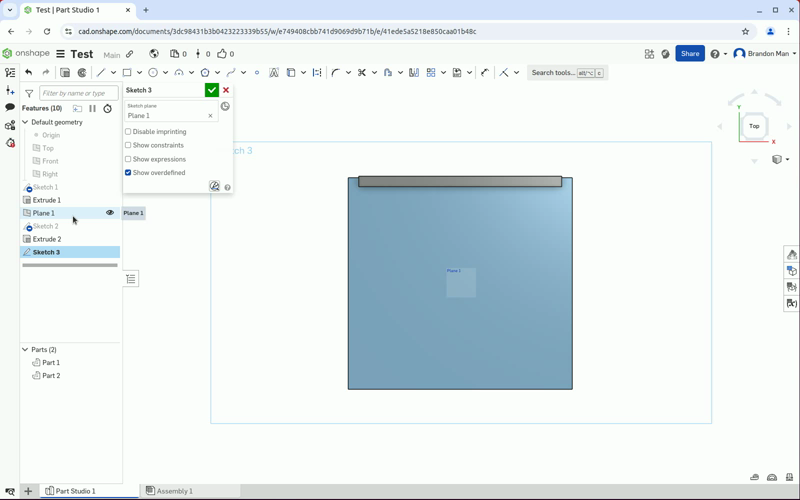
mouse_move(73, 352)
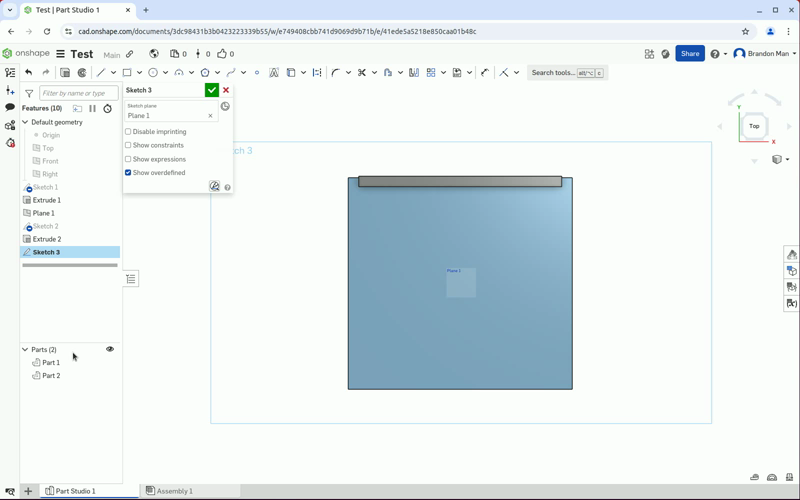
key(y)
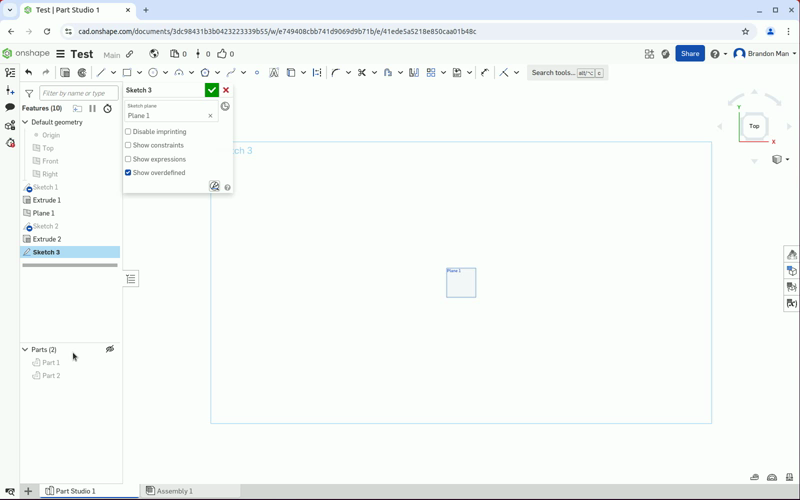
key(l)
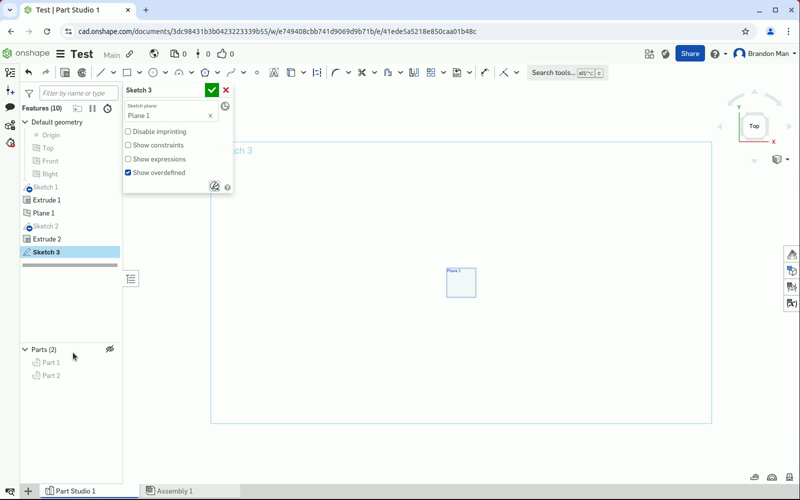
key_down(shift)
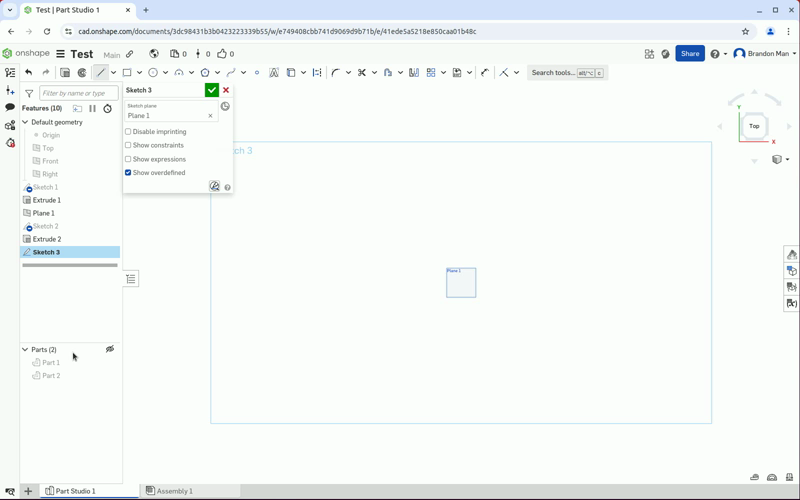
mouse_move(348, 389)
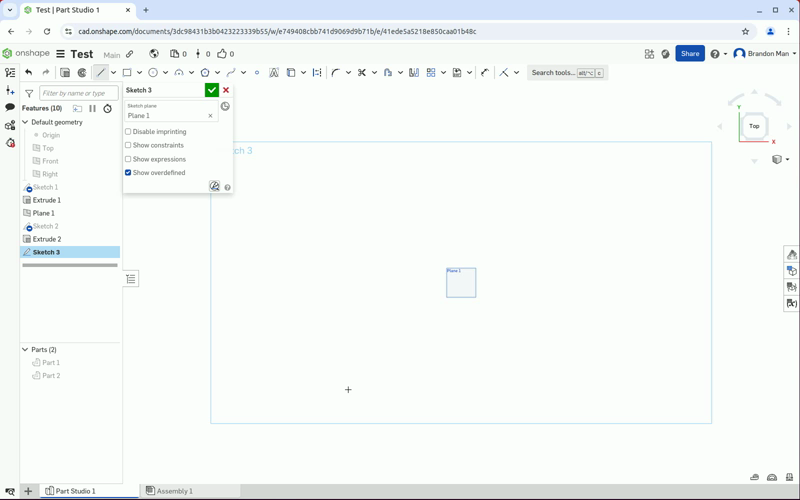
click(348, 389)
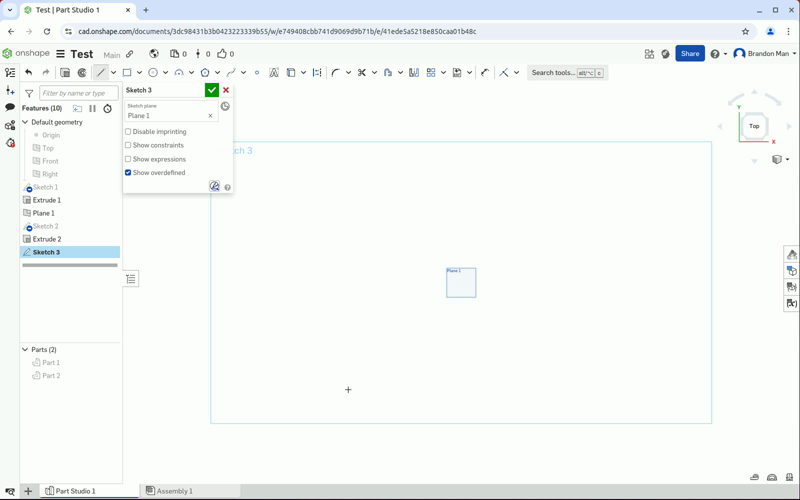
key_up(shift)
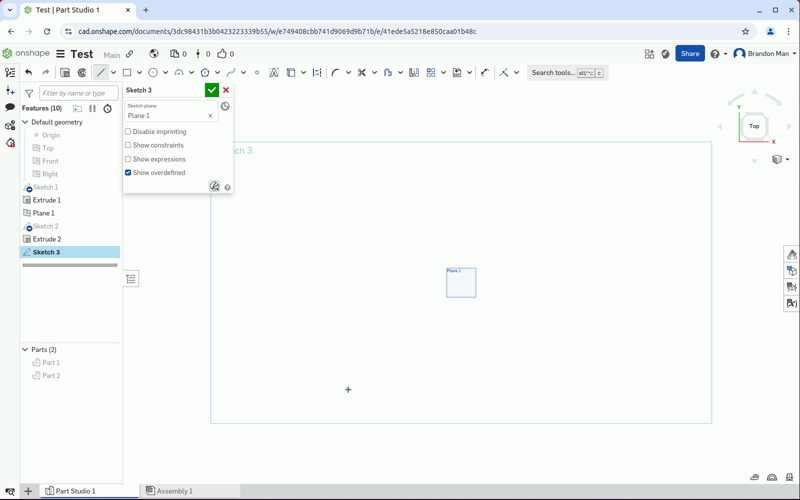
key_down(shift)
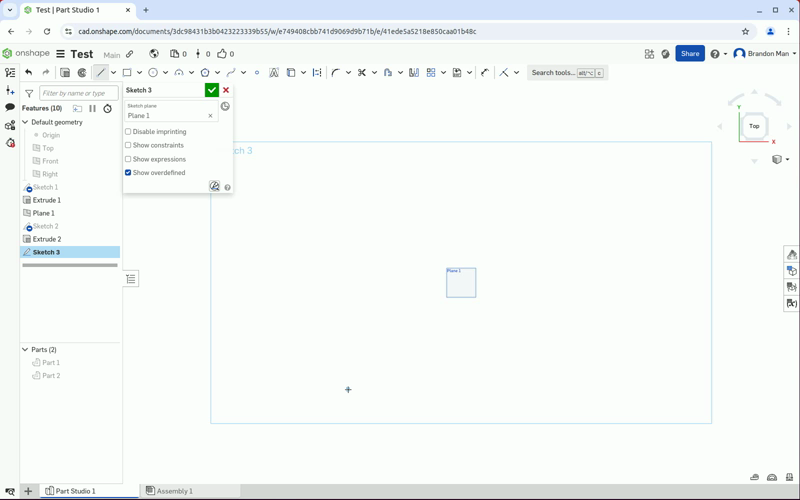
mouse_move(378, 389)
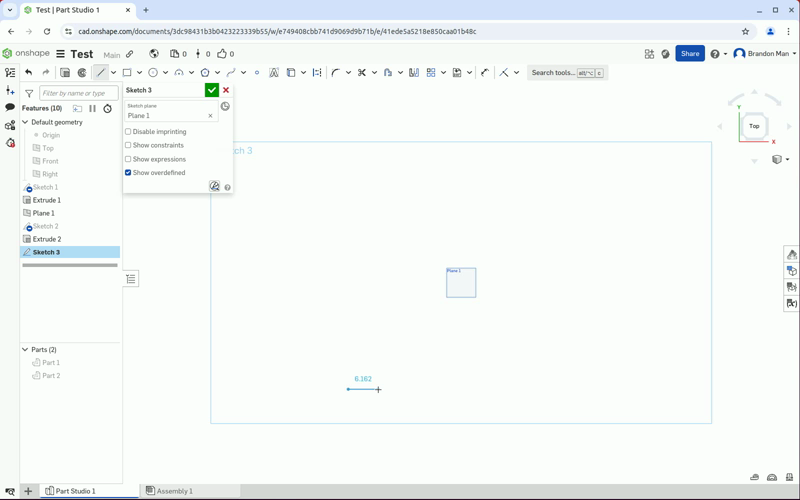
mouse_move(359, 389)
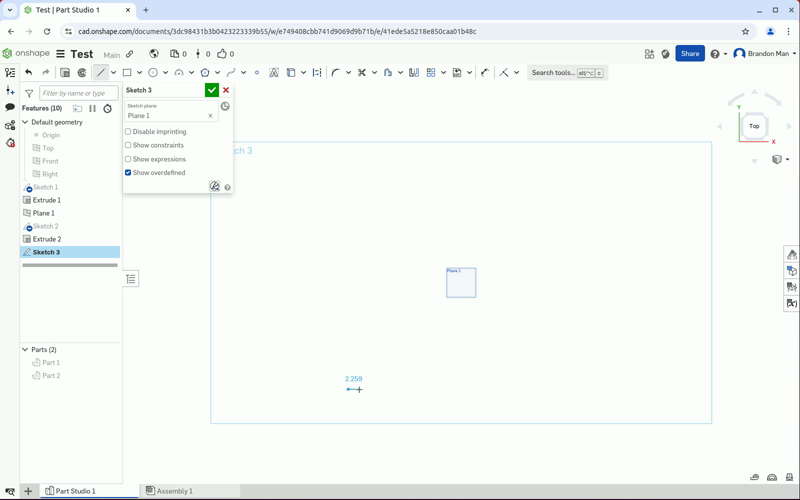
click(359, 389)
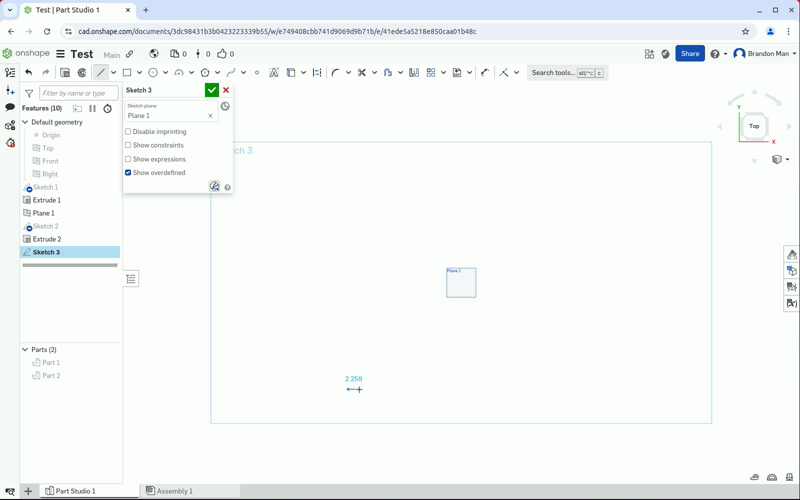
key_up(shift)
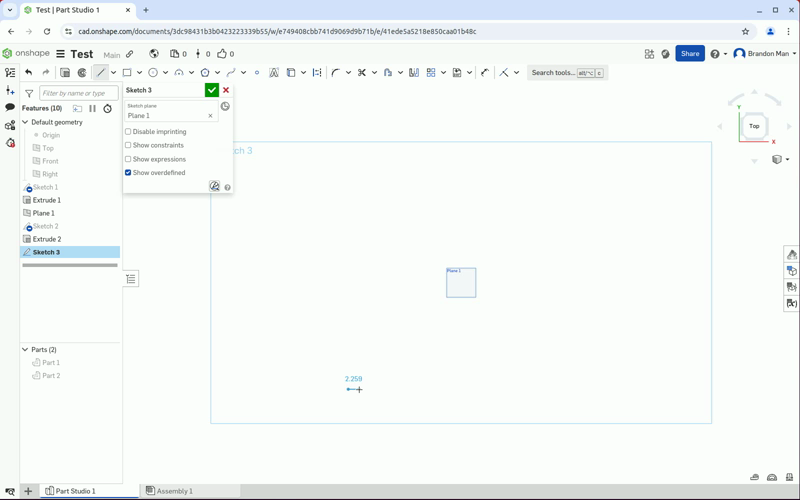
key_down(shift)
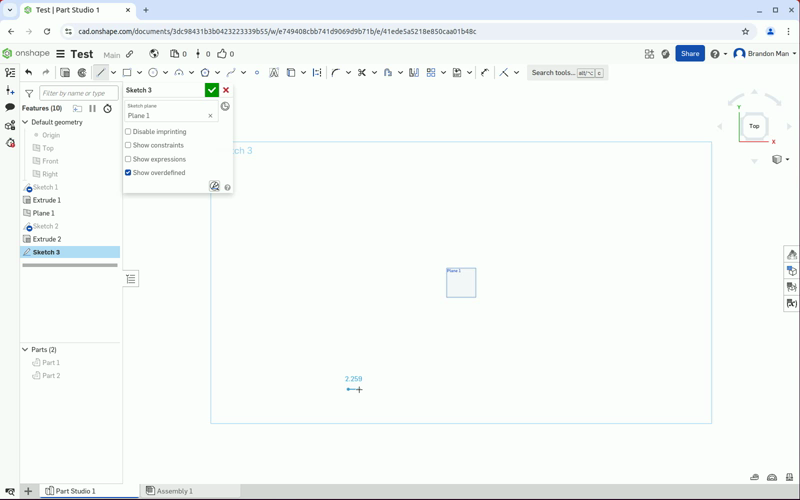
mouse_move(359, 187)
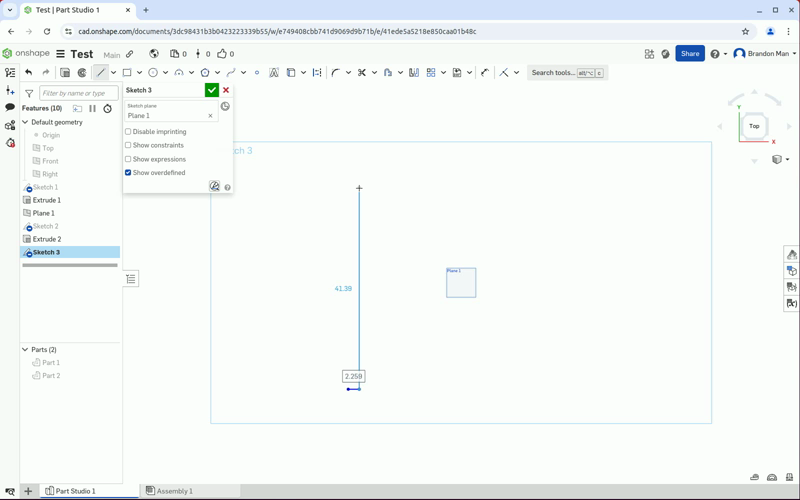
click(359, 187)
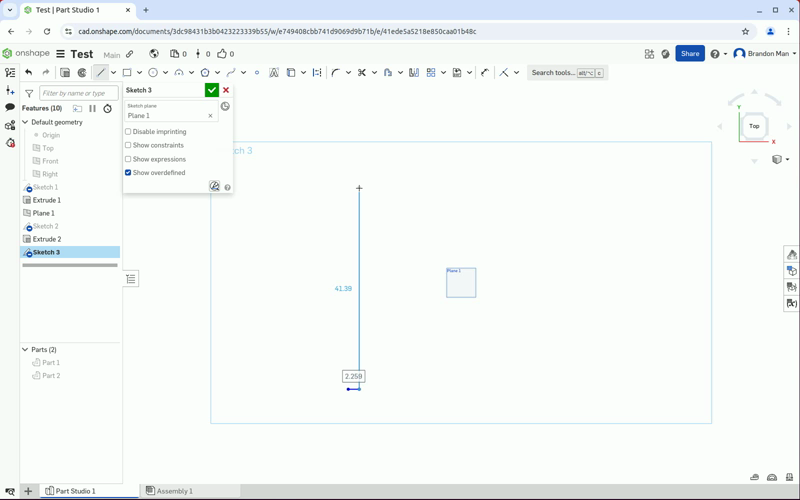
key_up(shift)
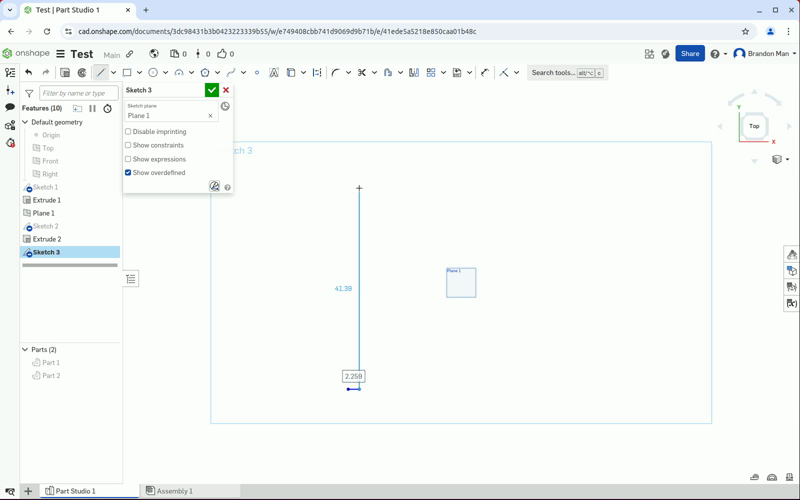
key_down(shift)
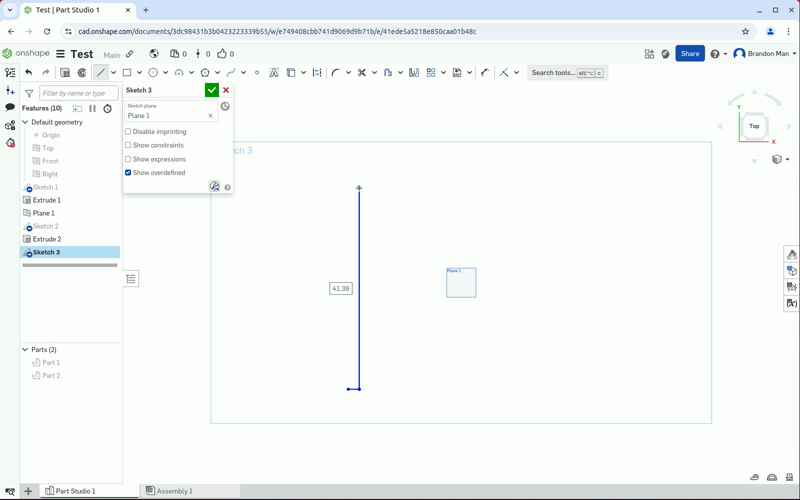
mouse_move(389, 187)
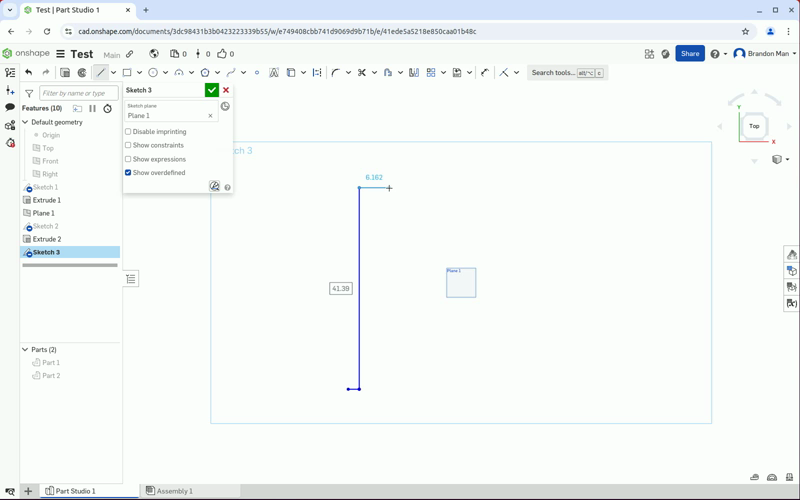
mouse_move(359, 176)
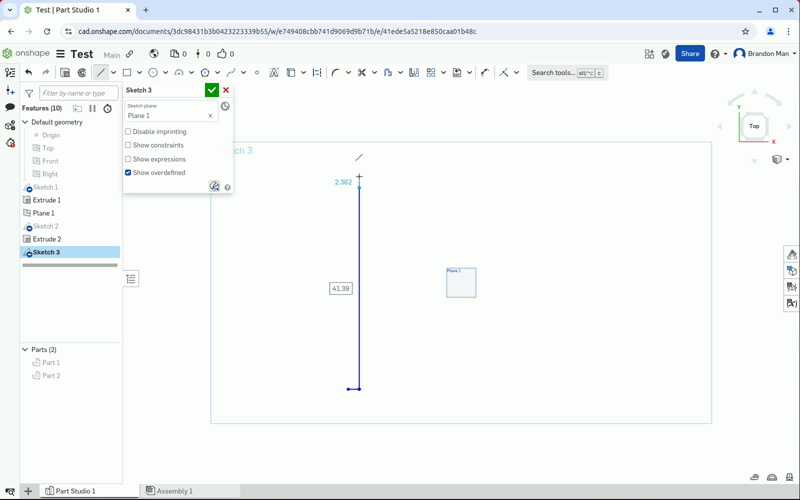
click(359, 176)
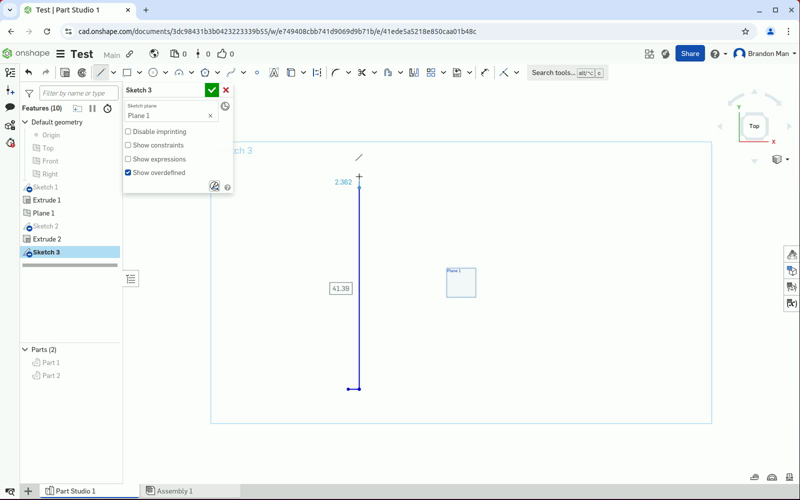
key_up(shift)
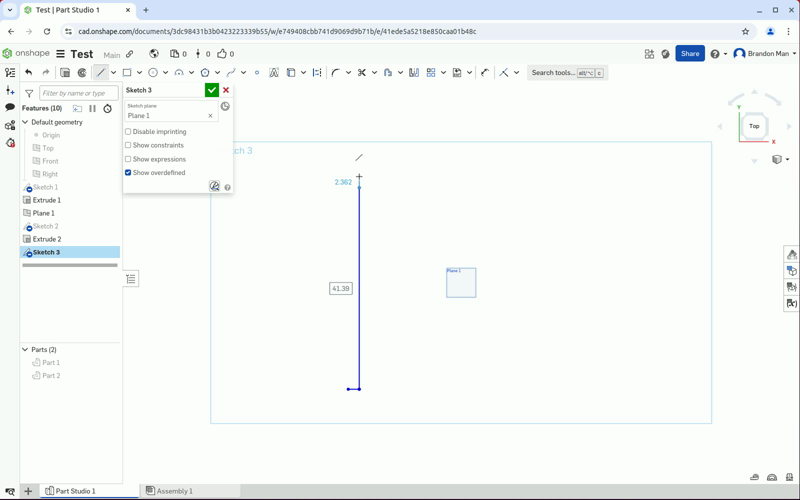
key_down(shift)
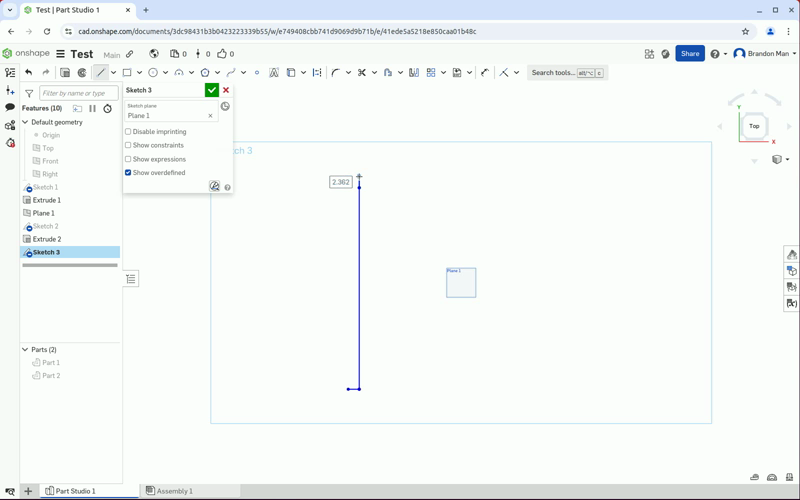
mouse_move(389, 176)
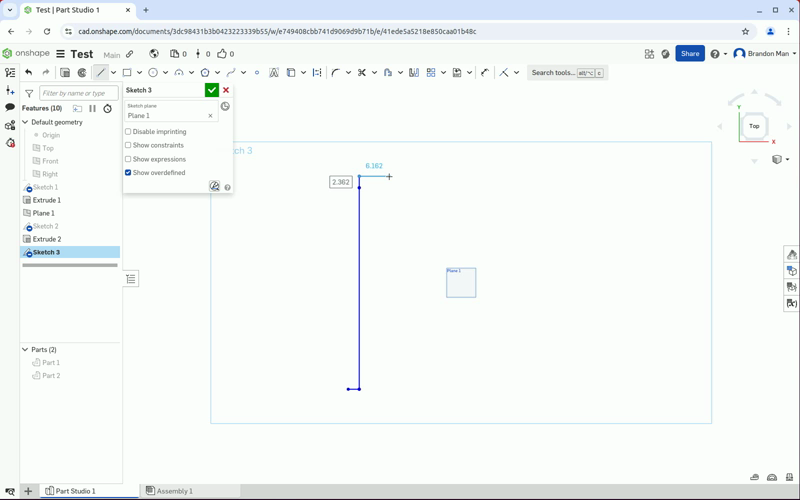
mouse_move(348, 176)
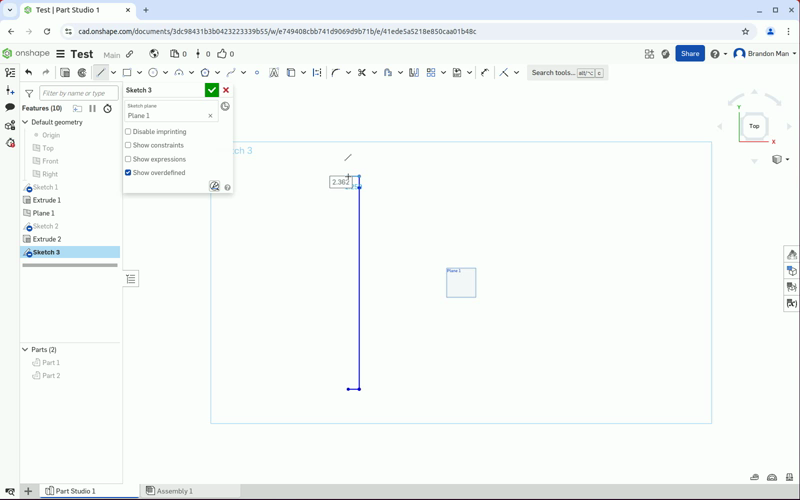
click(348, 176)
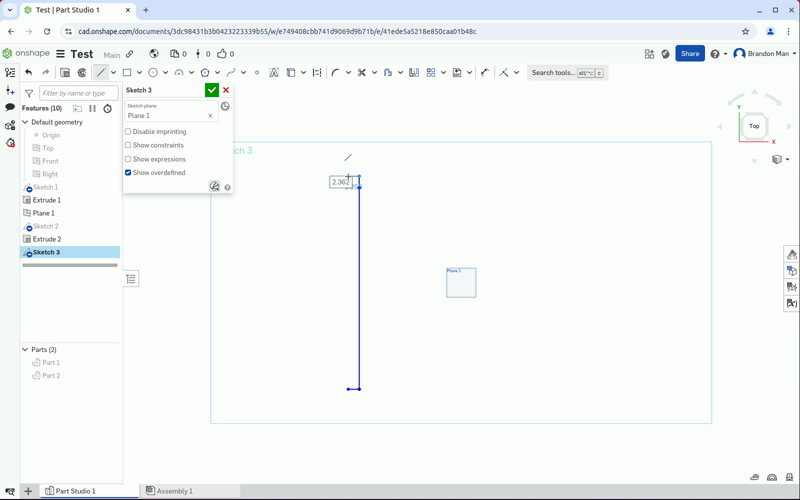
key_up(shift)
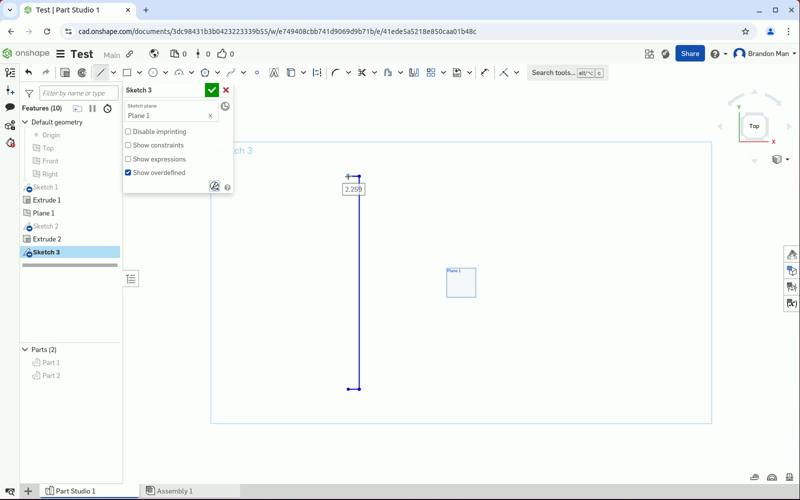
key_down(shift)
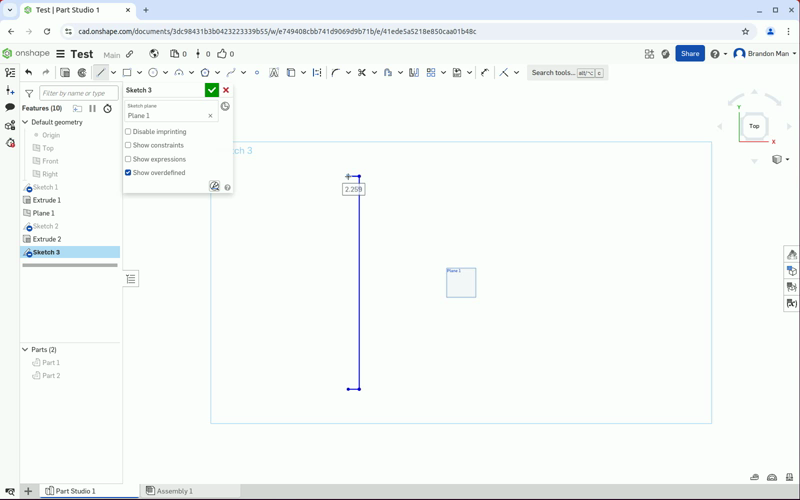
mouse_move(348, 389)
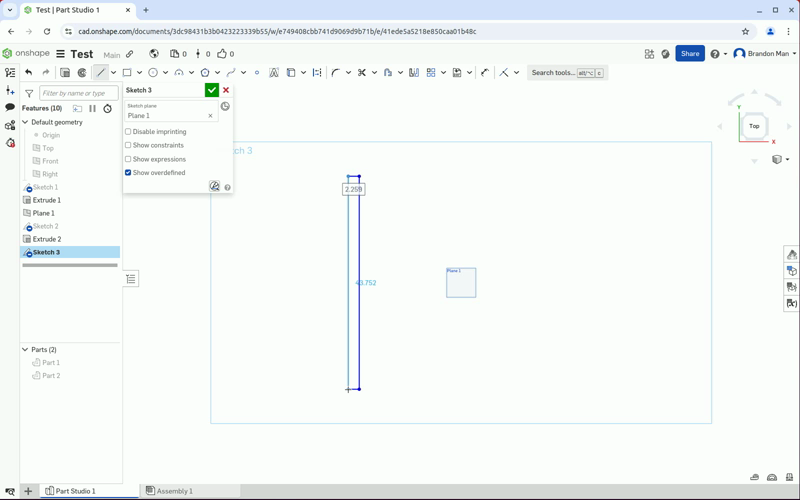
key_up(shift)
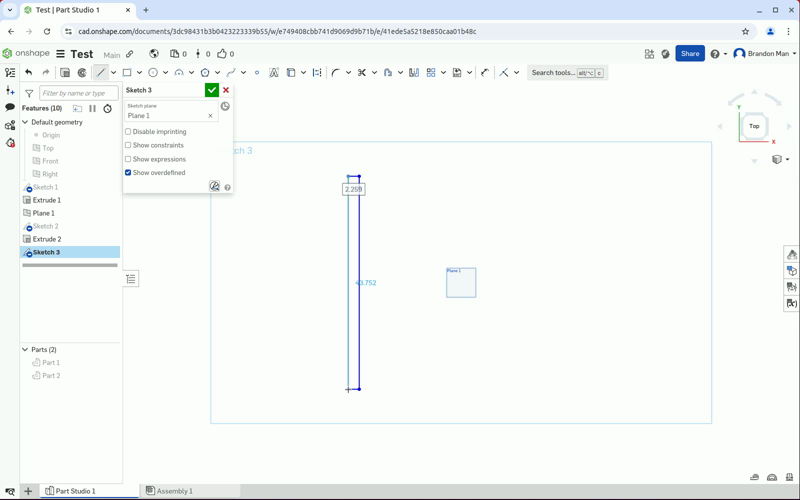
click(348, 389)
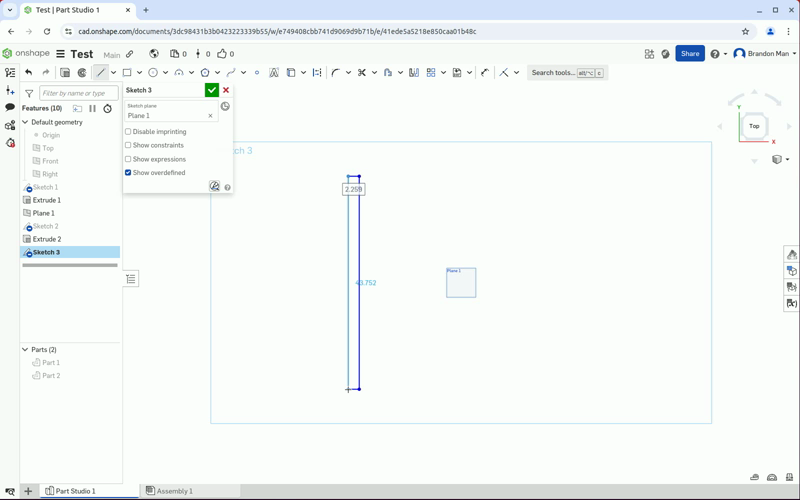
key(esc)
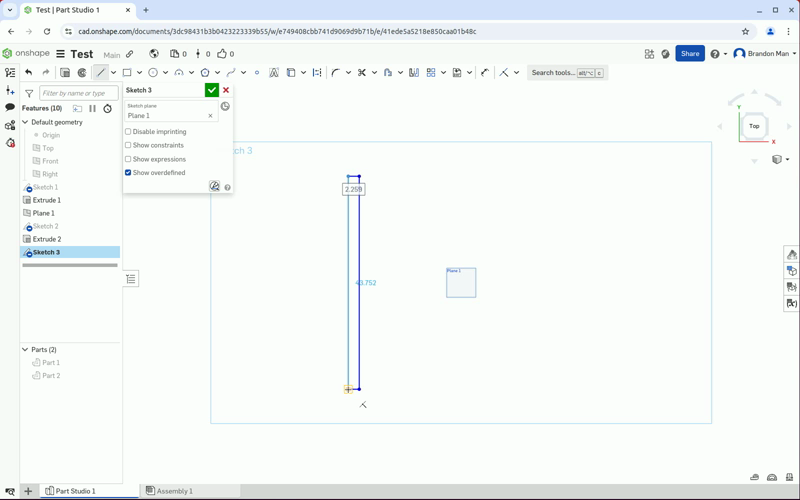
mouse_move(353, 187)
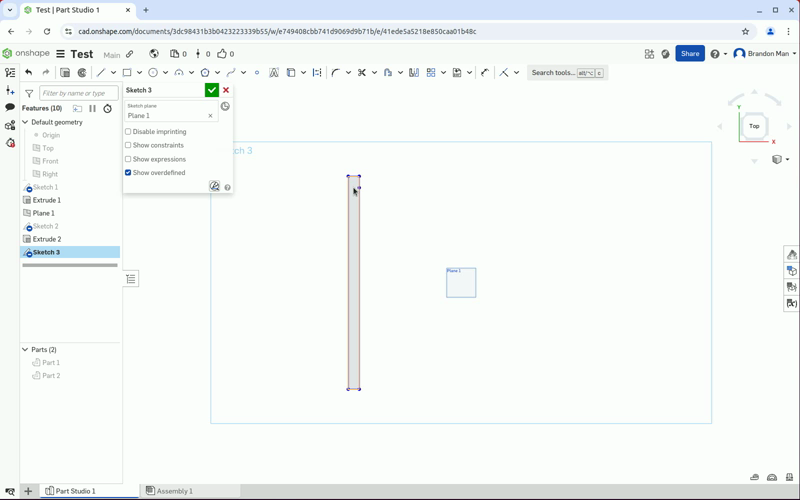
click(353, 187)
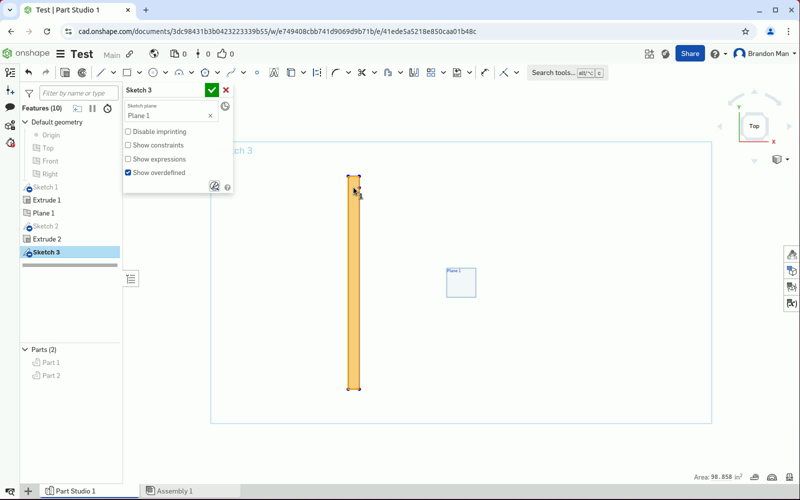
mouse_move(73, 352)
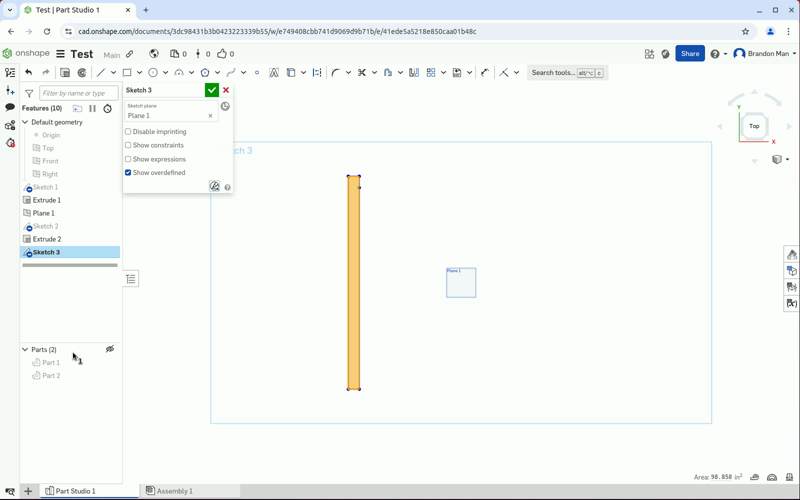
key(shift+y)
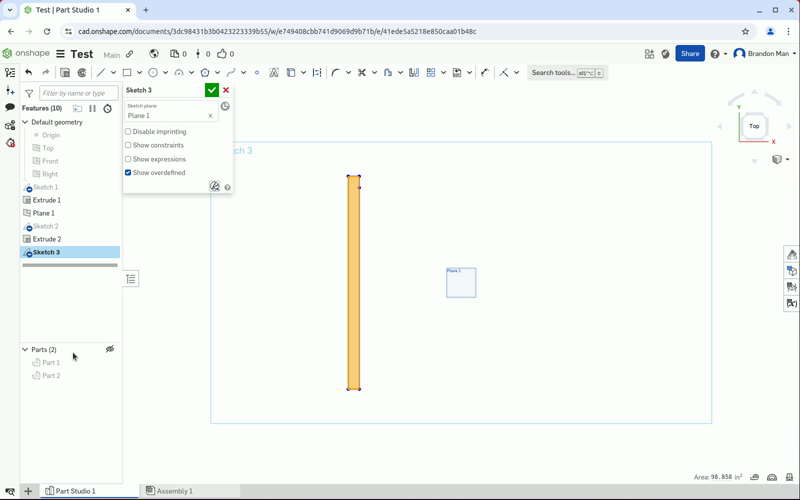
key(shift+e)
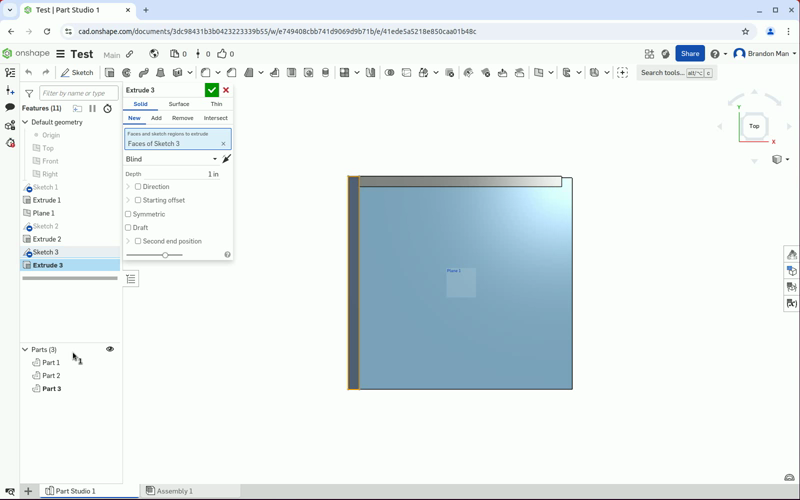
mouse_move(143, 106)
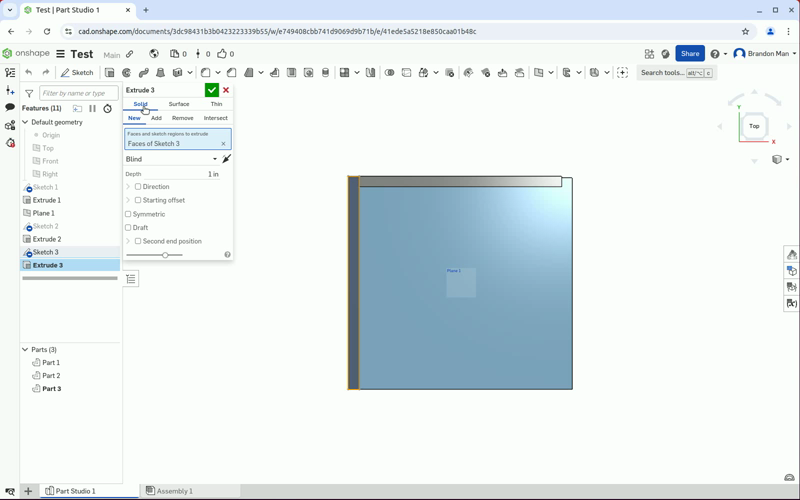
click(143, 106)
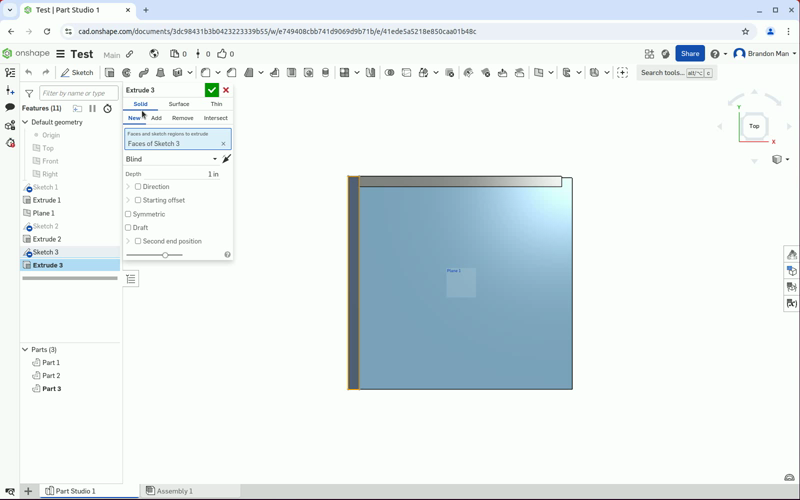
mouse_move(137, 120)
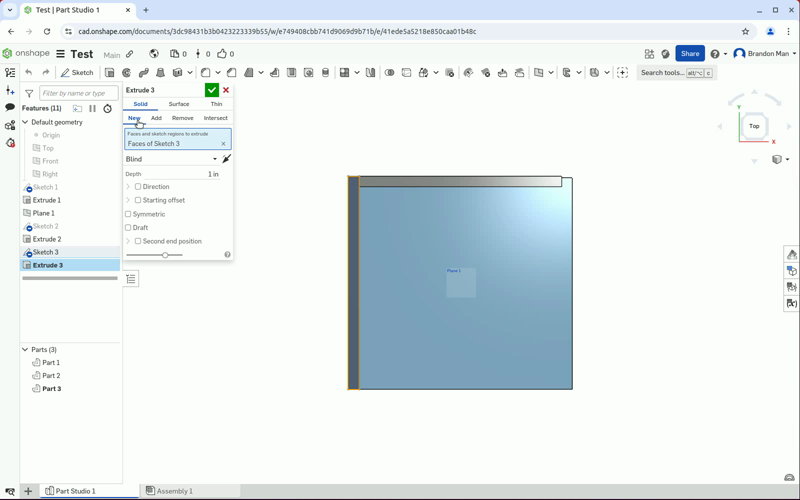
click(137, 120)
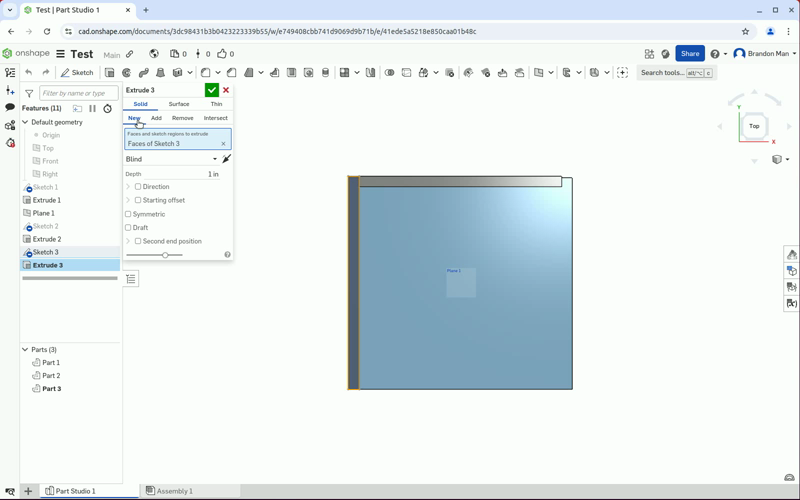
key(tab, 4)
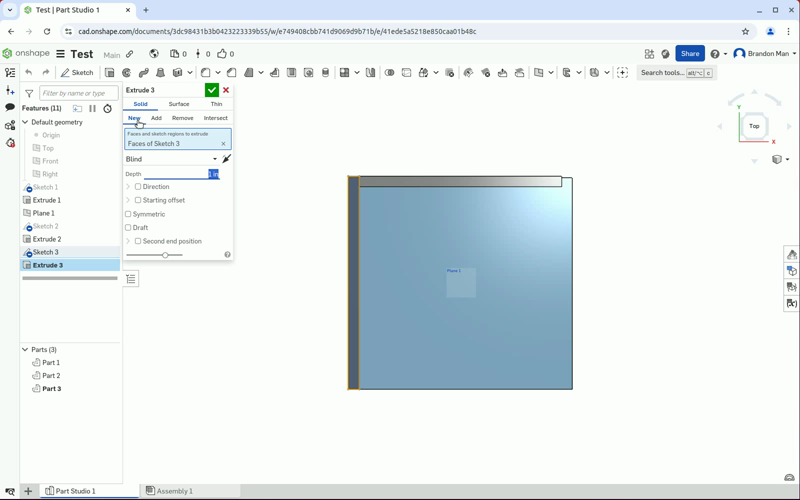
text(2.166)
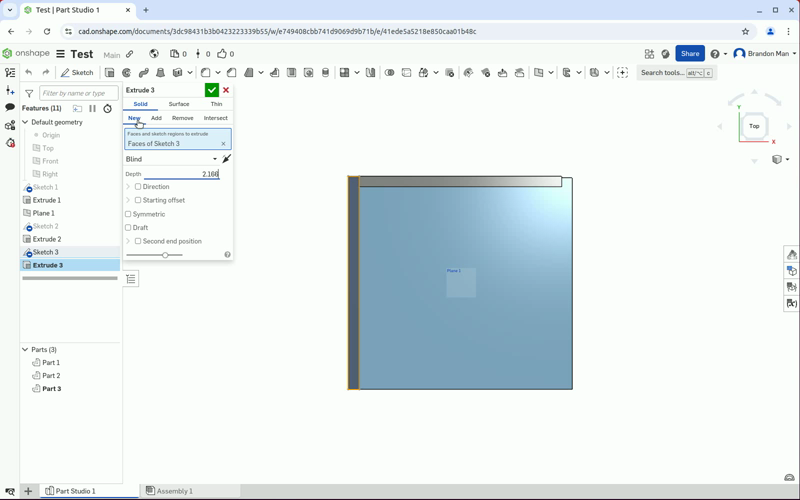
key(enter)
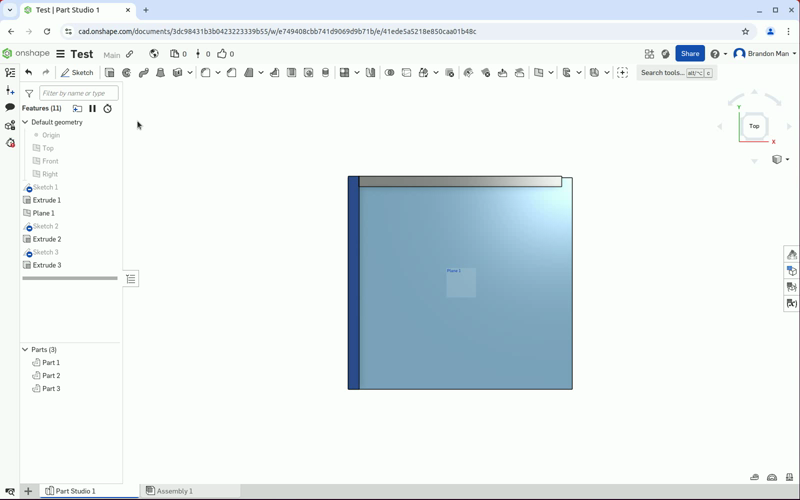
key(shift+h)
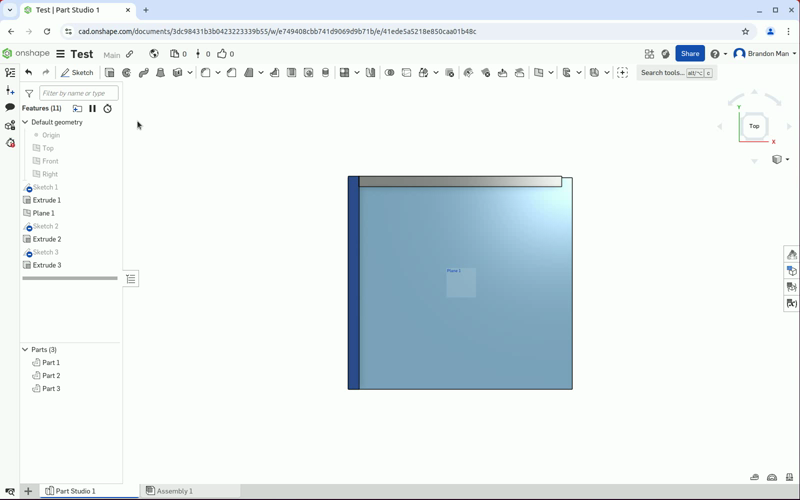
key(shift+h)
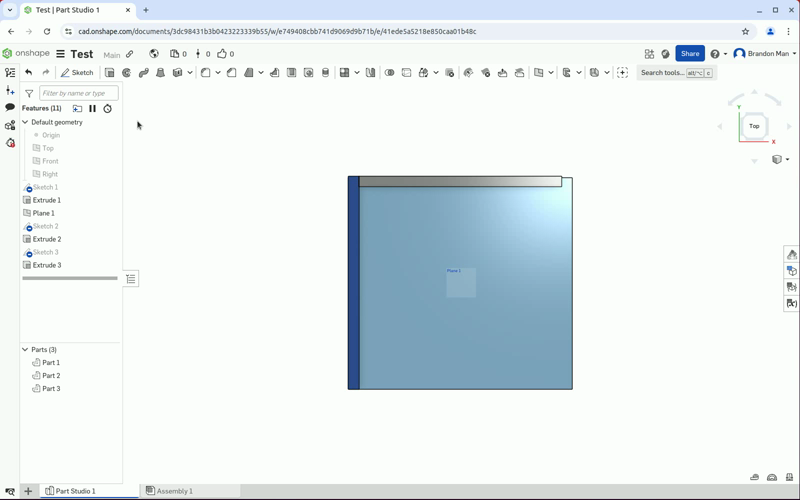
mouse_move(73, 189)
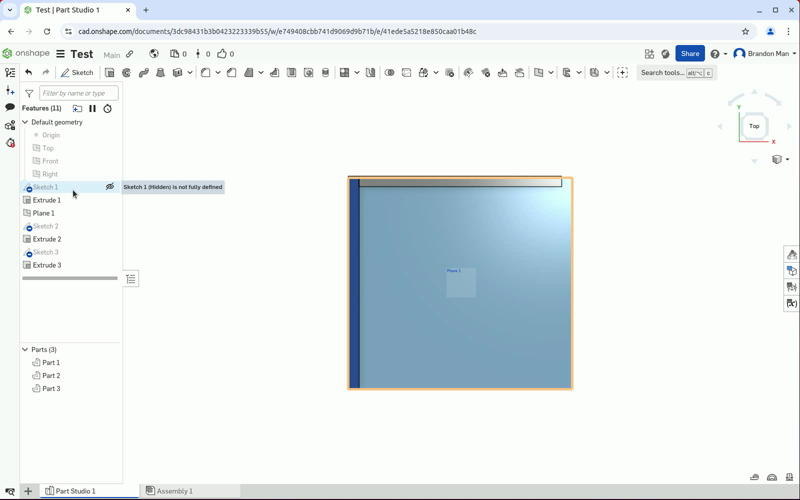
click(73, 189)
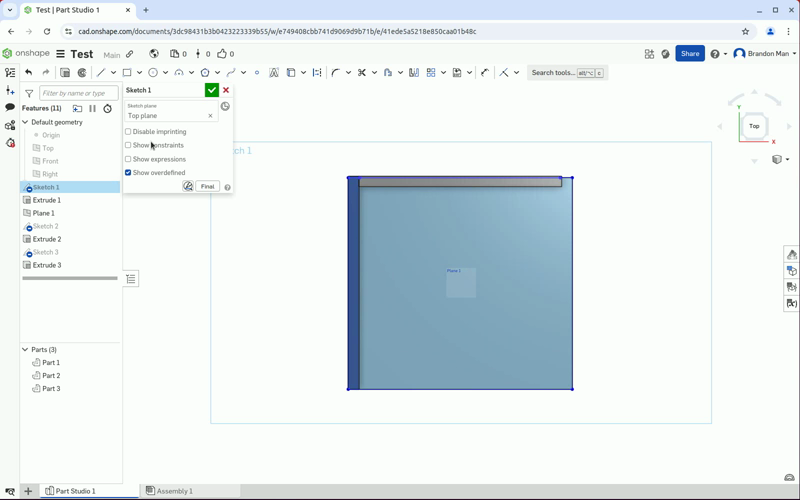
mouse_move(229, 92)
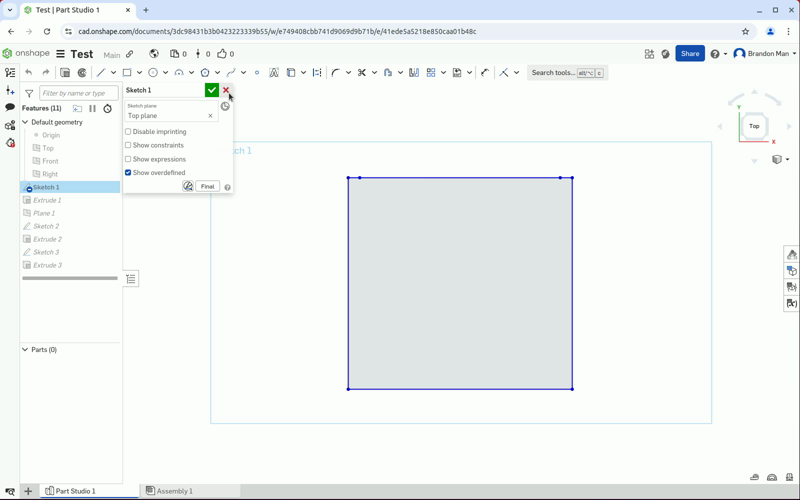
click(229, 92)
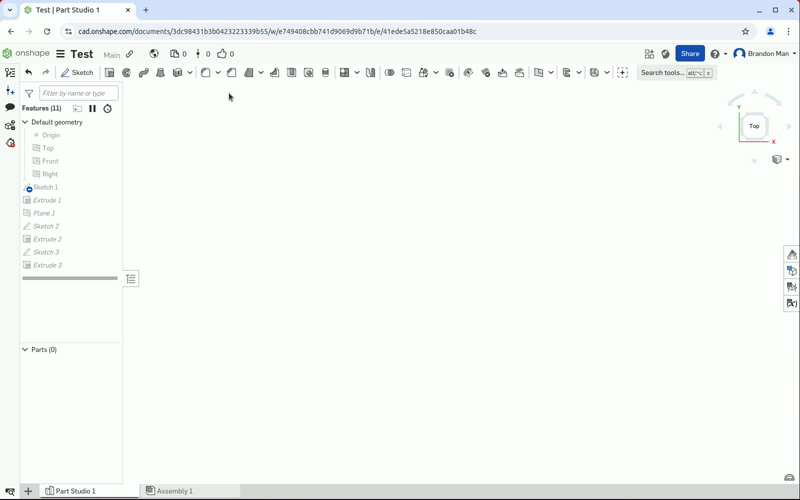
key(shift+s)
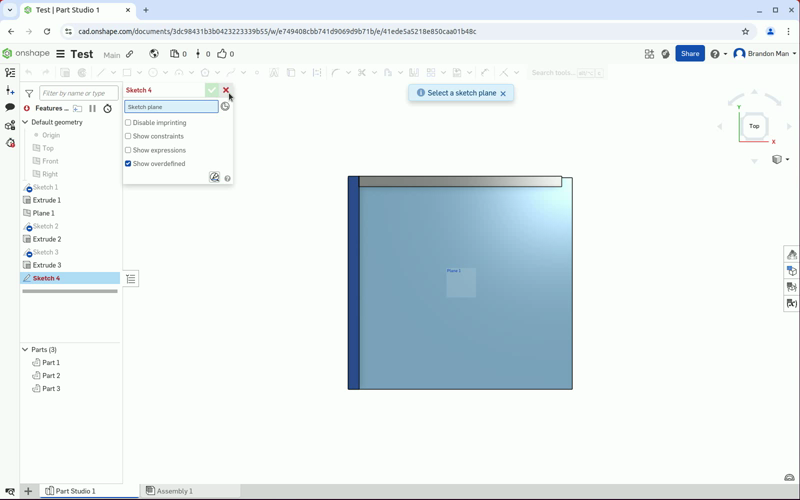
mouse_move(73, 215)
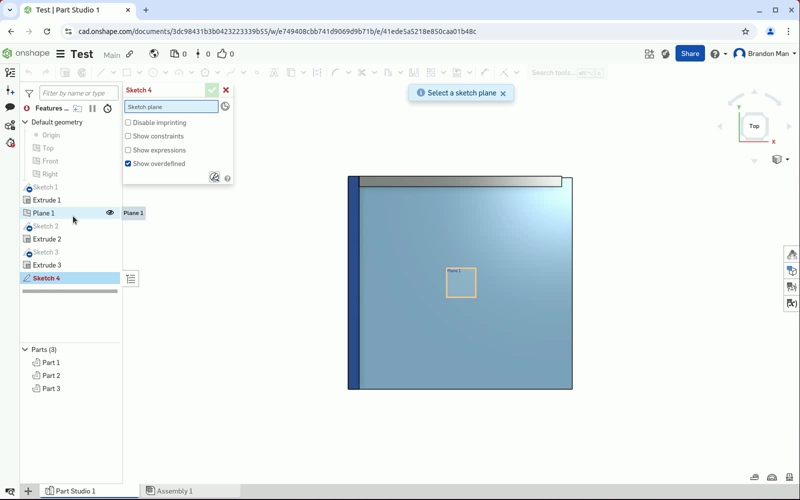
click(73, 215)
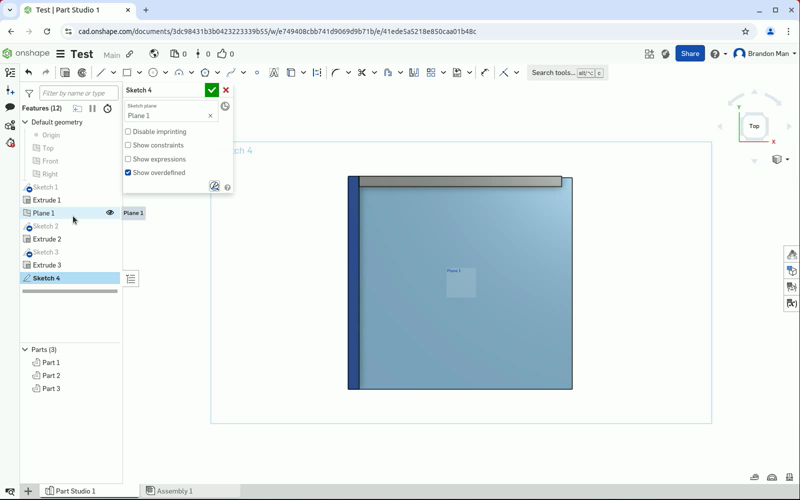
mouse_move(73, 352)
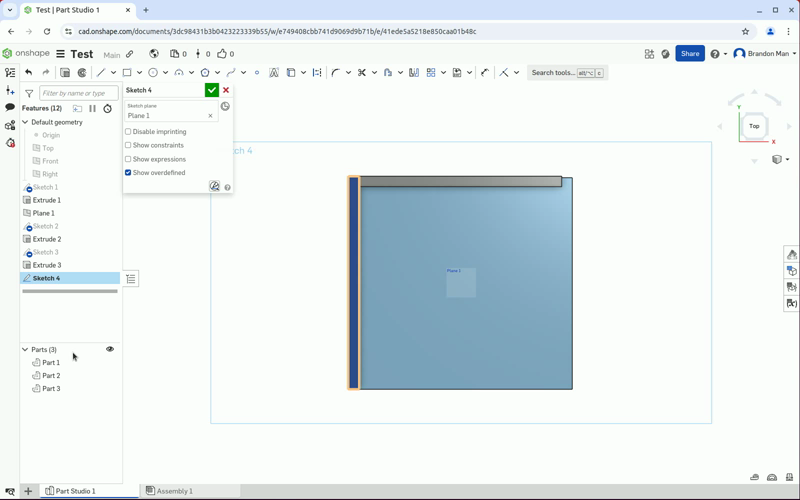
key(y)
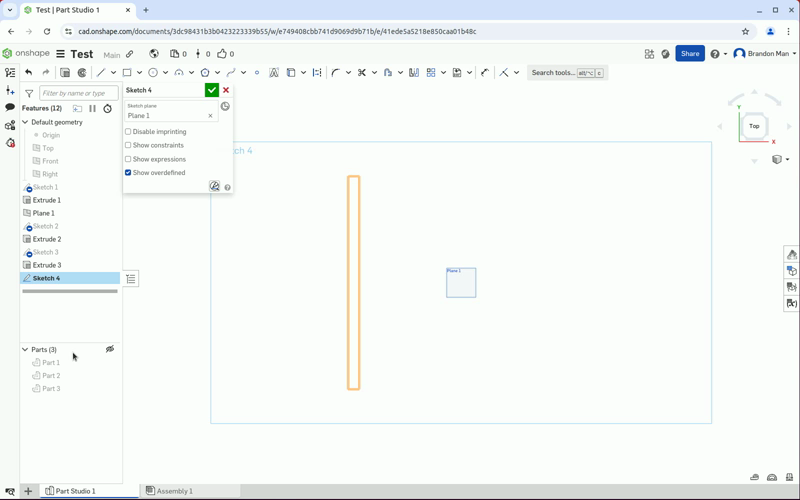
key(l)
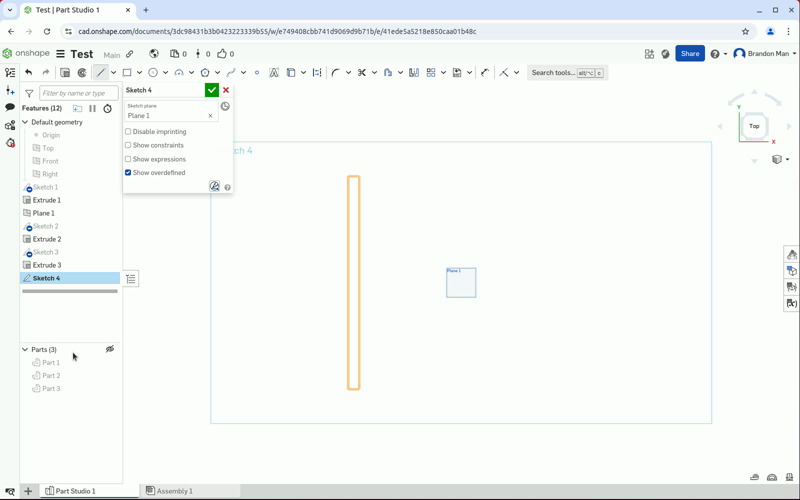
key_down(shift)
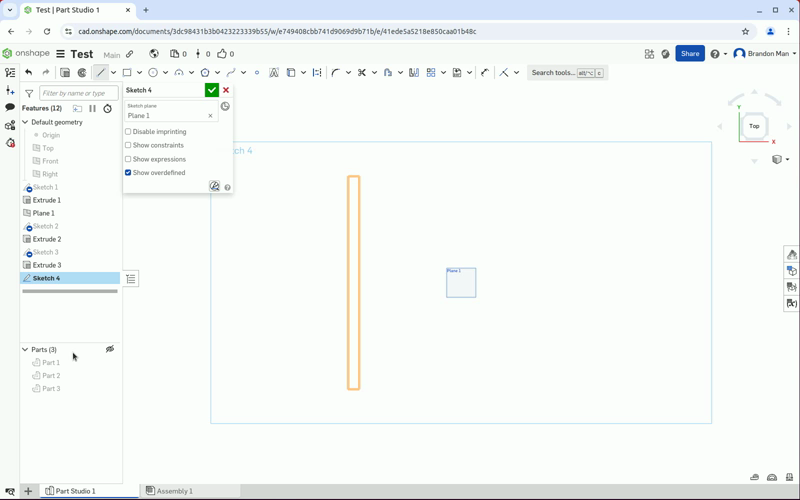
mouse_move(562, 389)
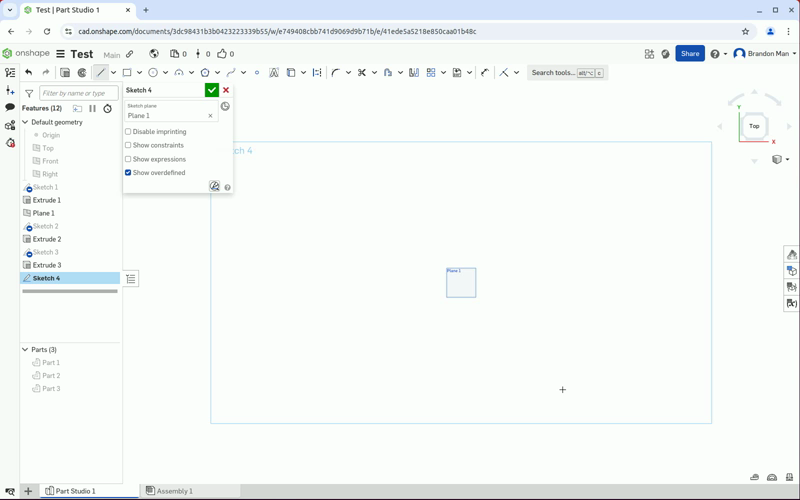
click(562, 389)
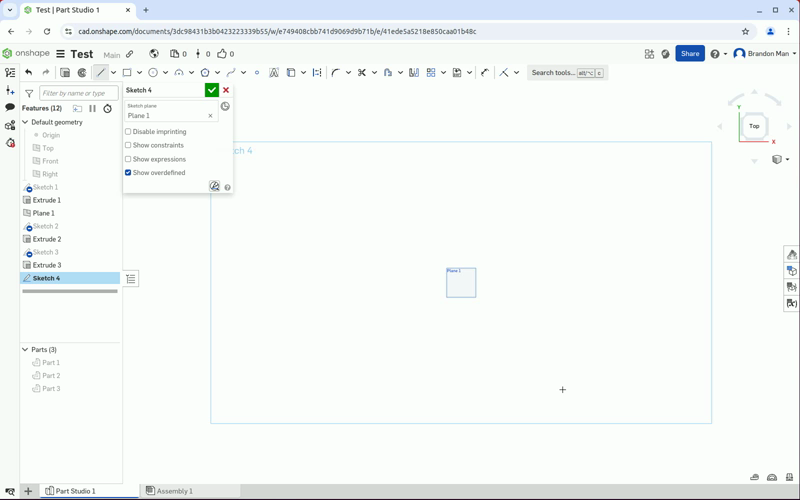
key_up(shift)
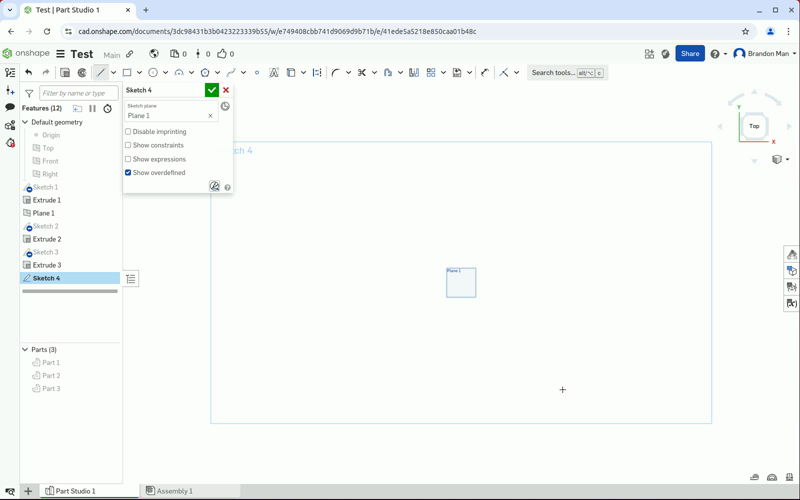
key_down(shift)
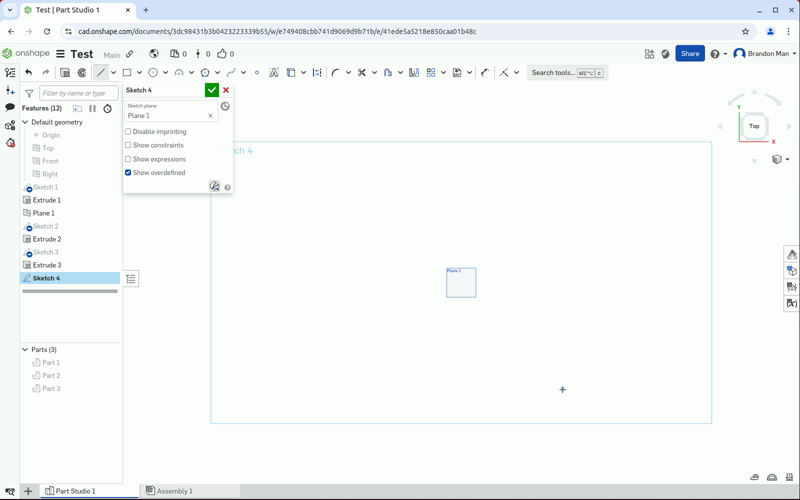
mouse_move(589, 389)
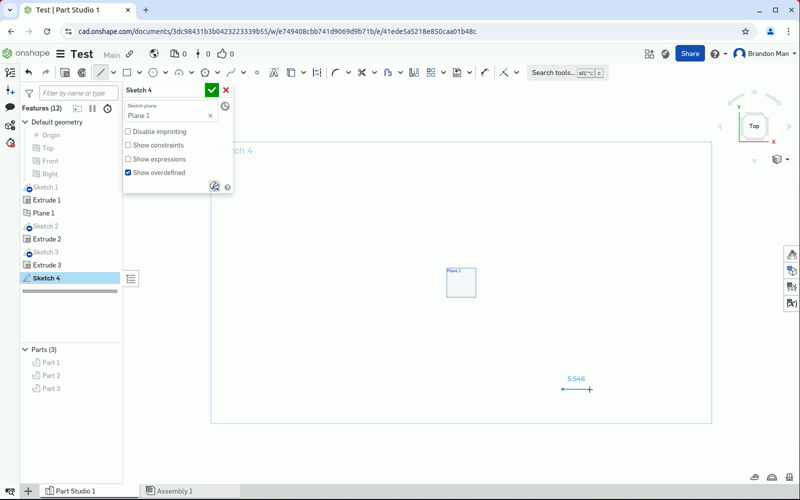
mouse_move(573, 389)
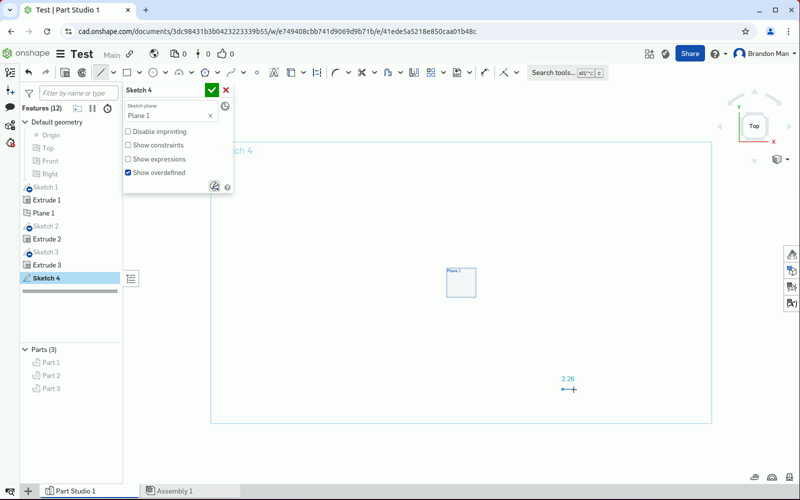
click(573, 389)
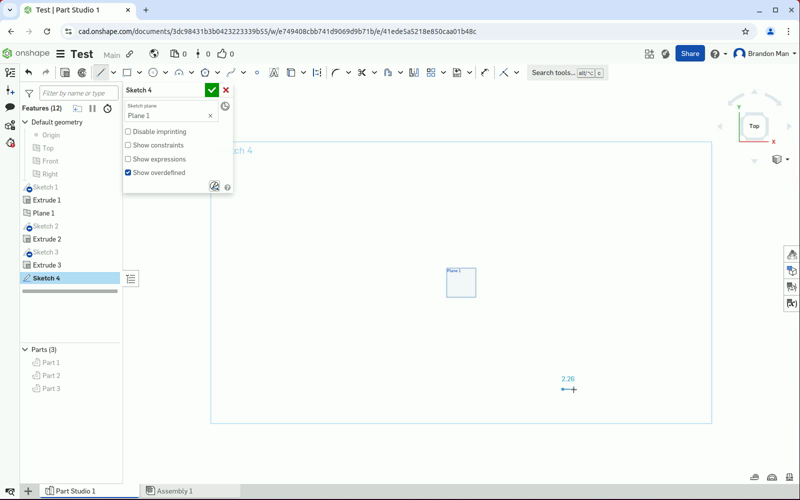
key_up(shift)
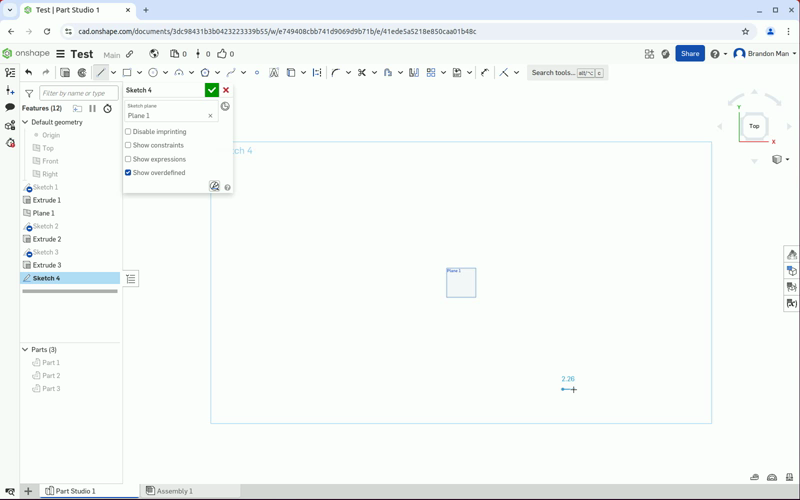
key_down(shift)
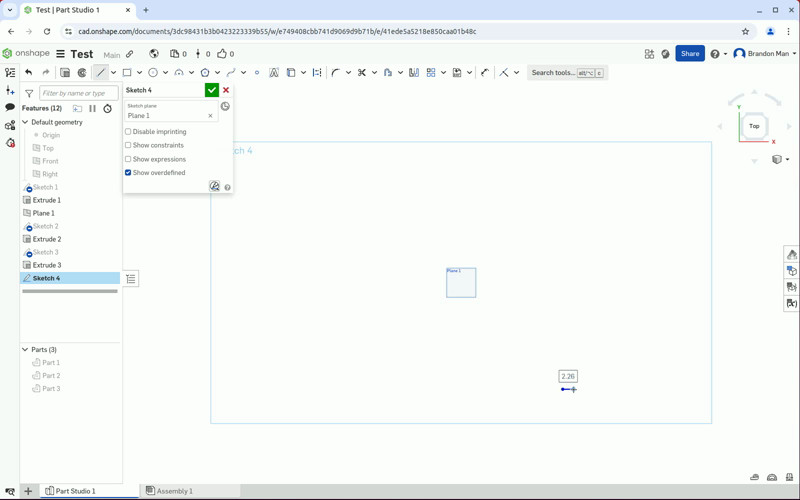
mouse_move(573, 176)
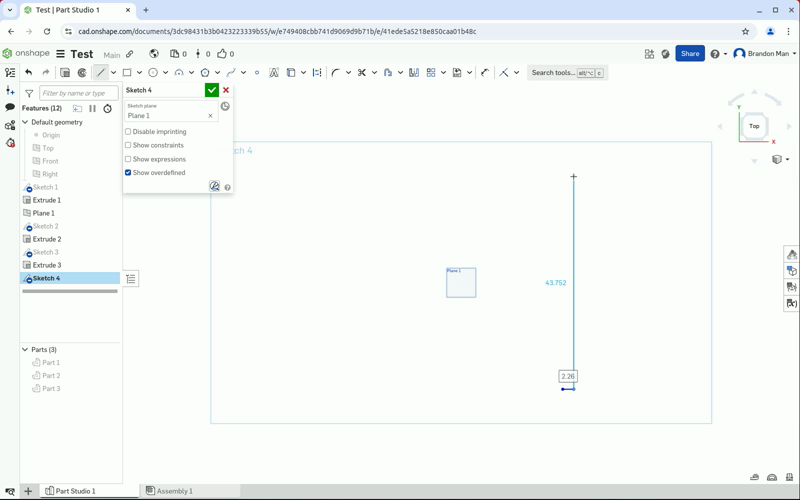
click(573, 176)
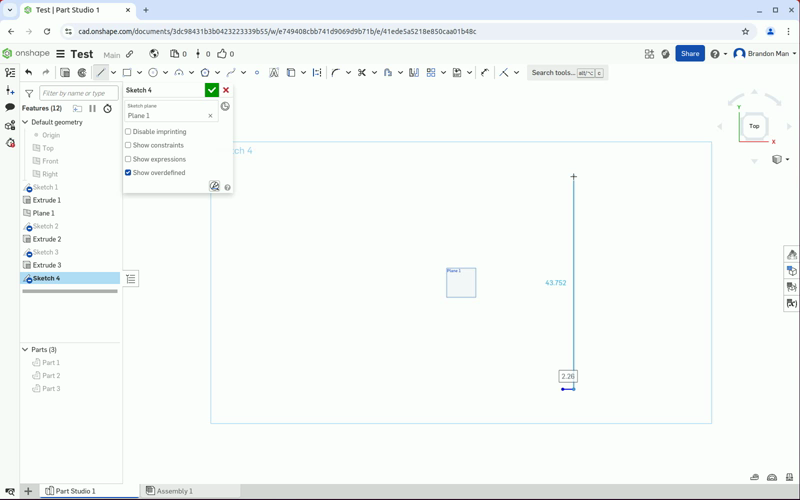
key_up(shift)
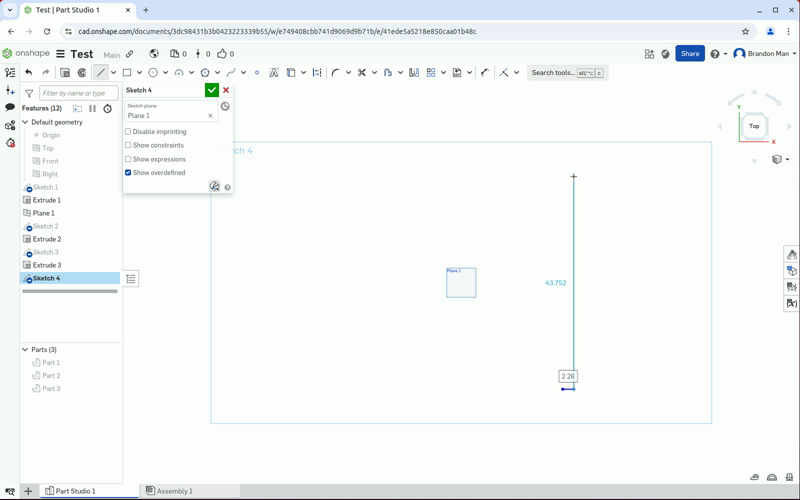
key_down(shift)
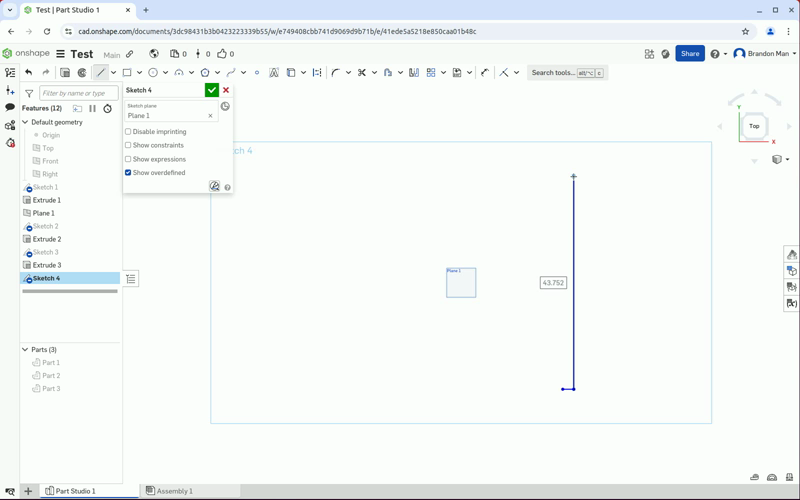
mouse_move(589, 176)
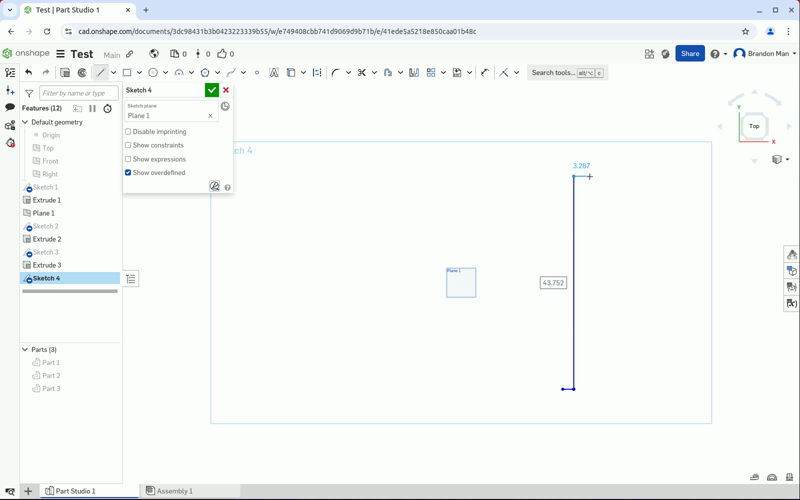
mouse_move(562, 176)
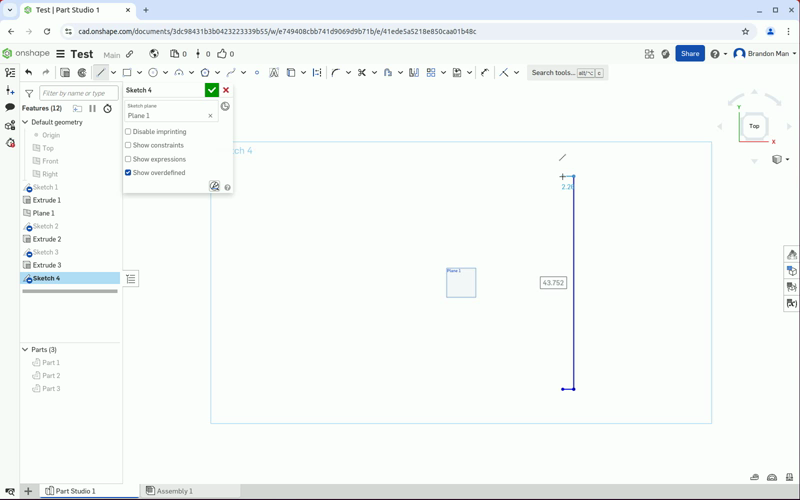
click(562, 176)
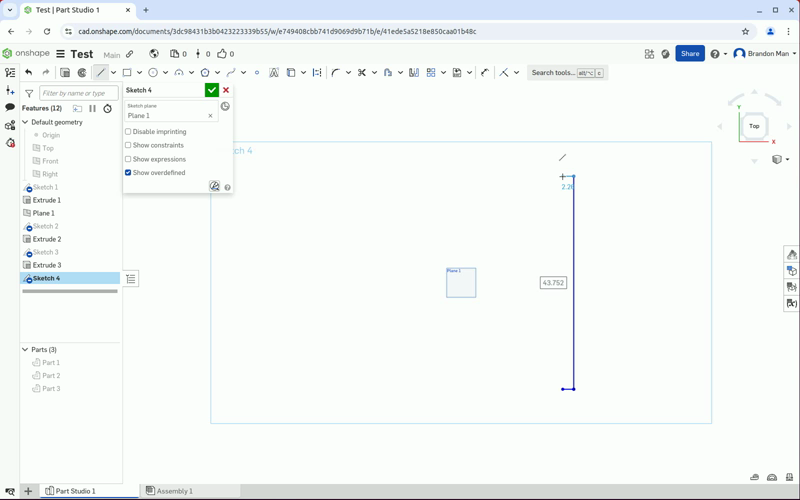
key_up(shift)
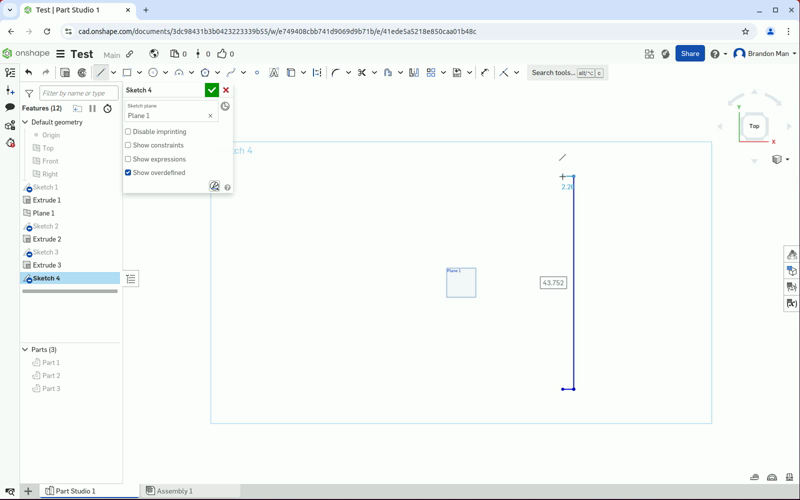
key_down(shift)
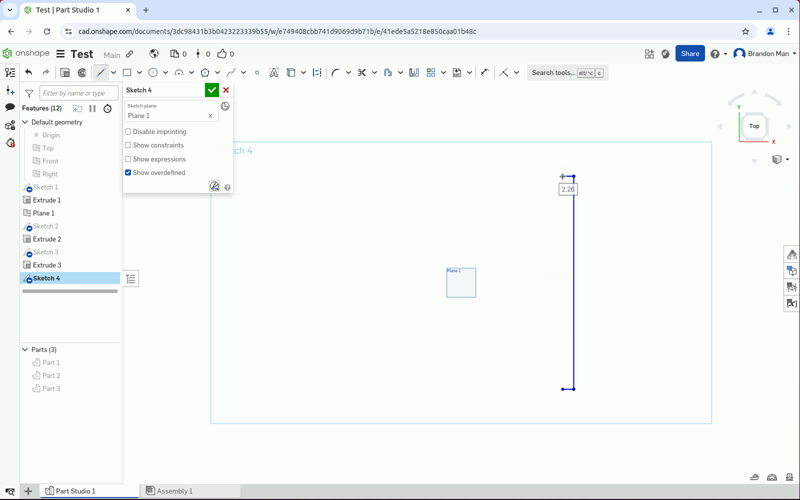
mouse_move(589, 176)
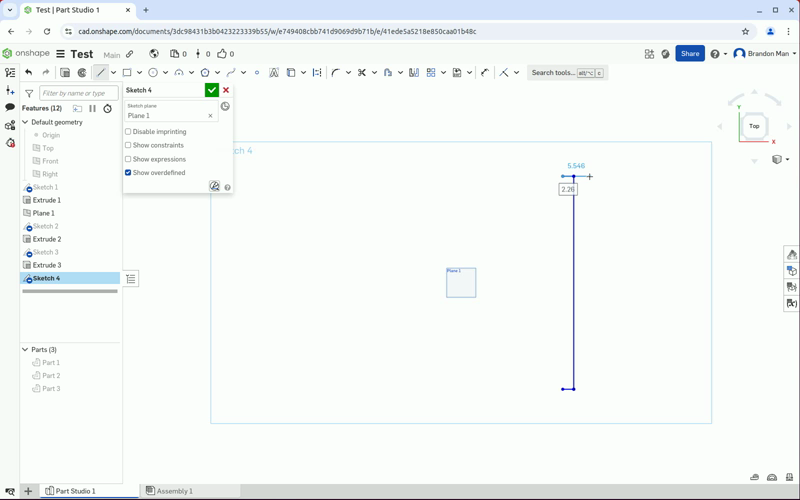
mouse_move(562, 187)
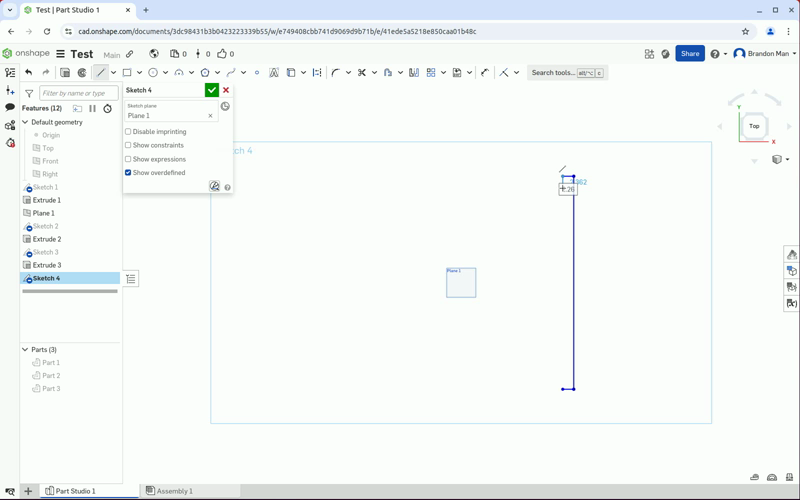
click(562, 187)
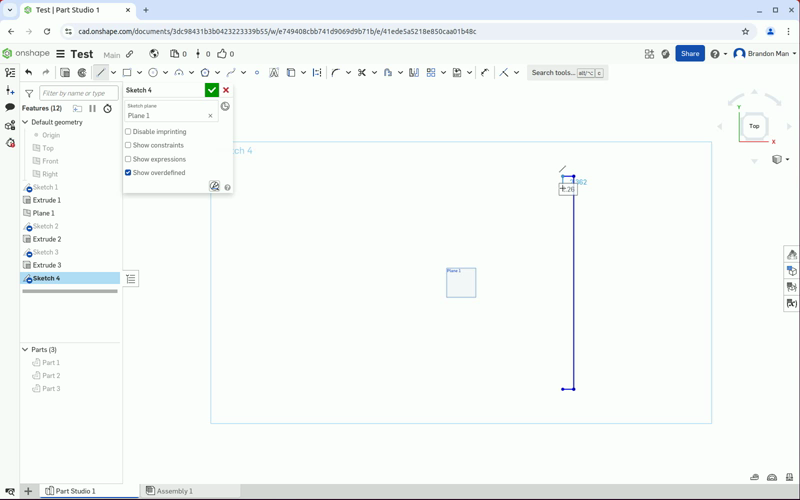
key_up(shift)
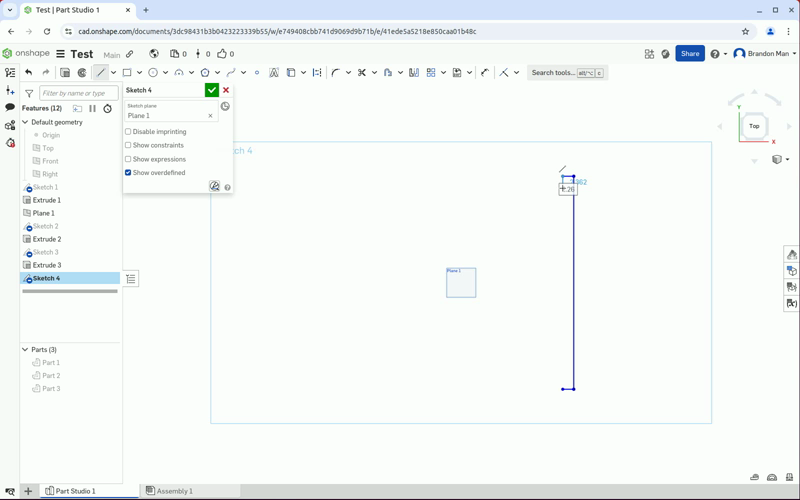
key_down(shift)
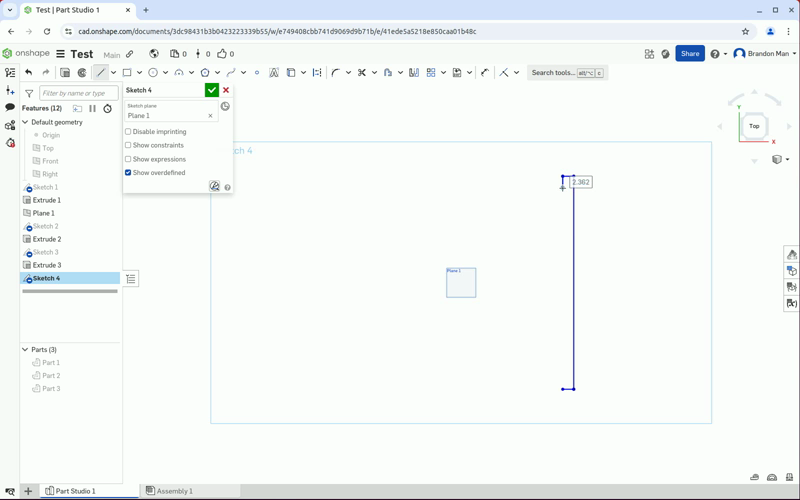
mouse_move(562, 389)
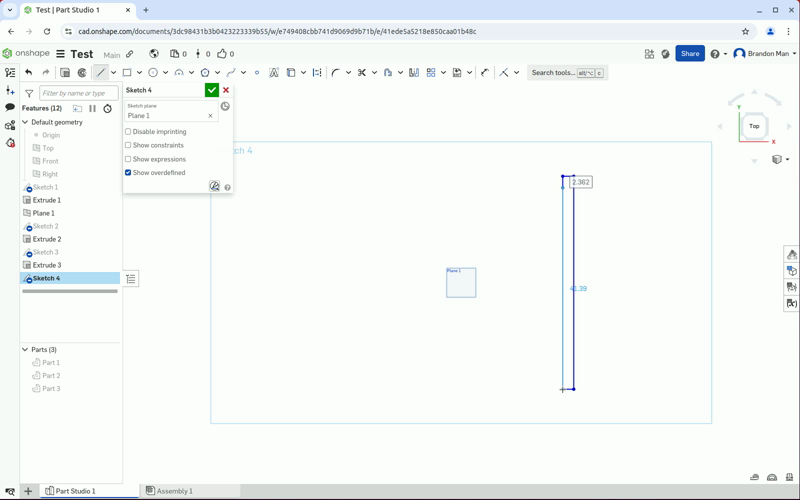
key_up(shift)
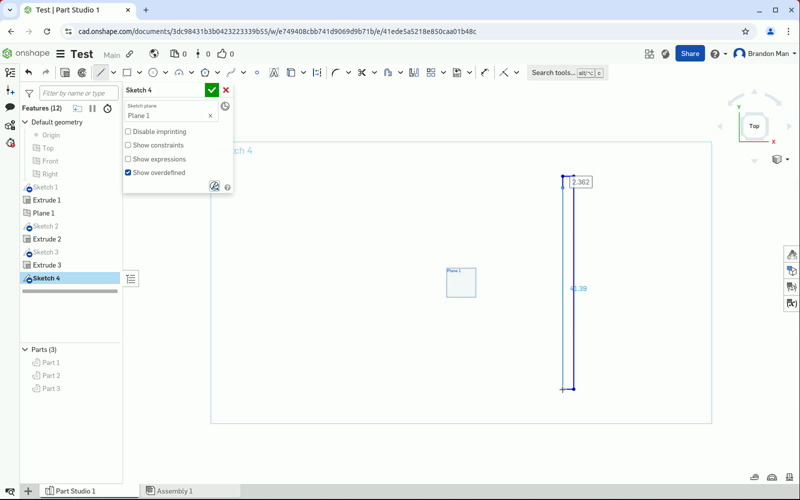
click(562, 389)
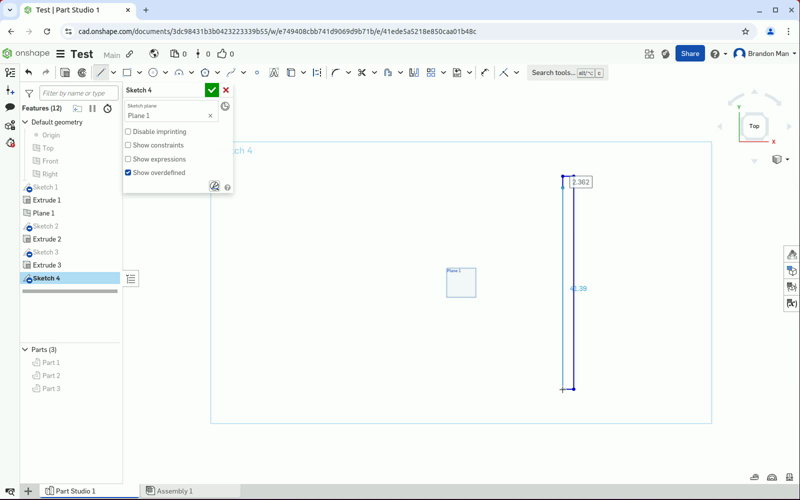
key(esc)
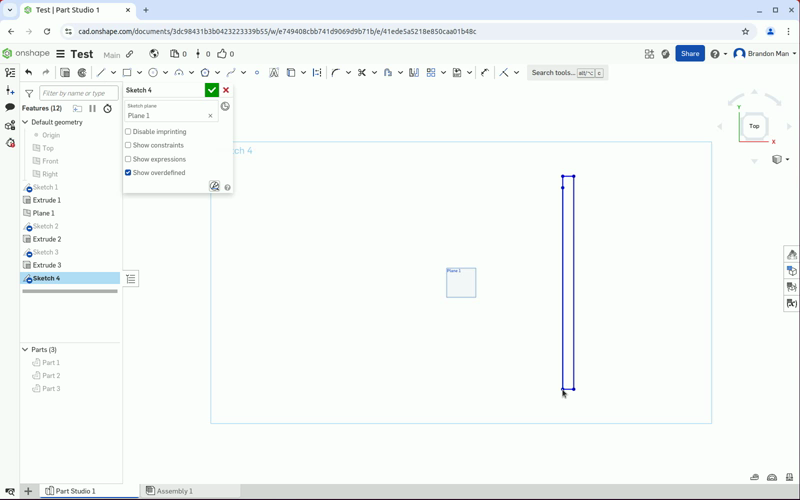
mouse_move(564, 342)
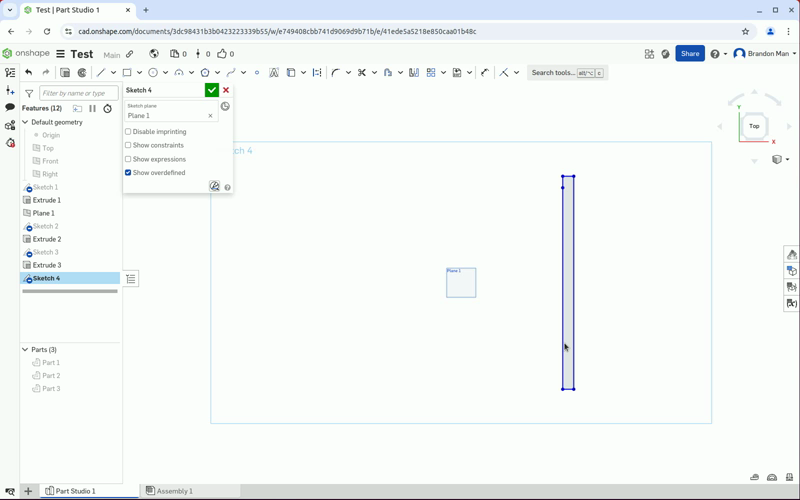
click(564, 342)
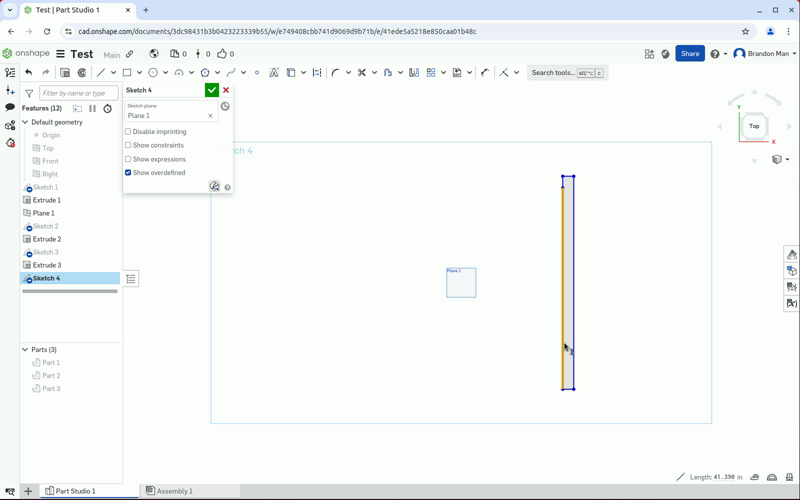
mouse_move(73, 352)
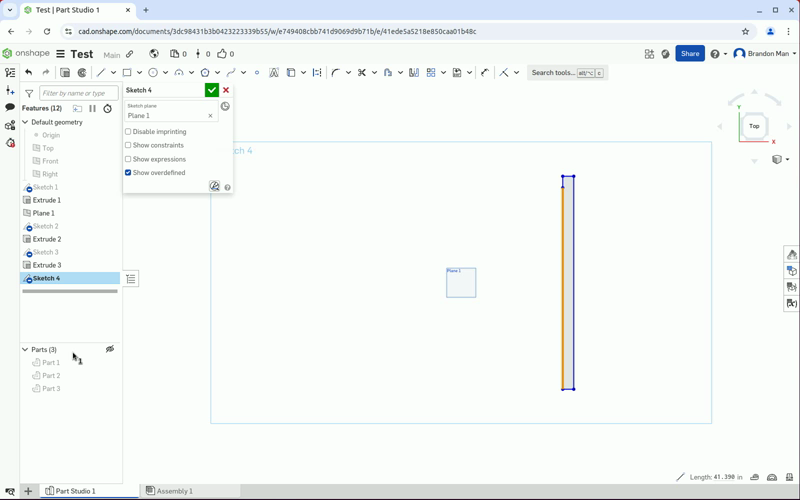
key(shift+y)
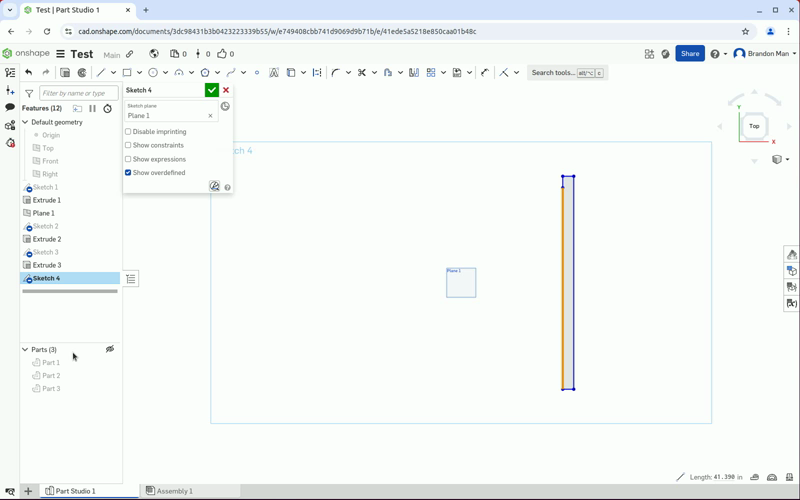
key(shift+e)
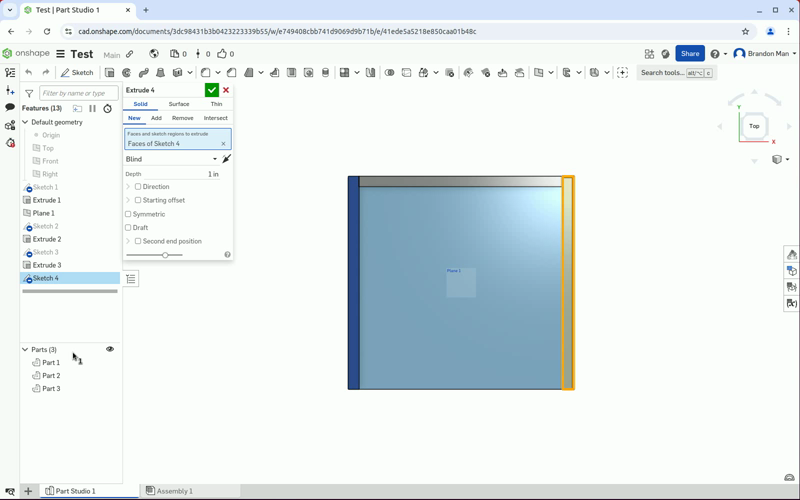
mouse_move(143, 106)
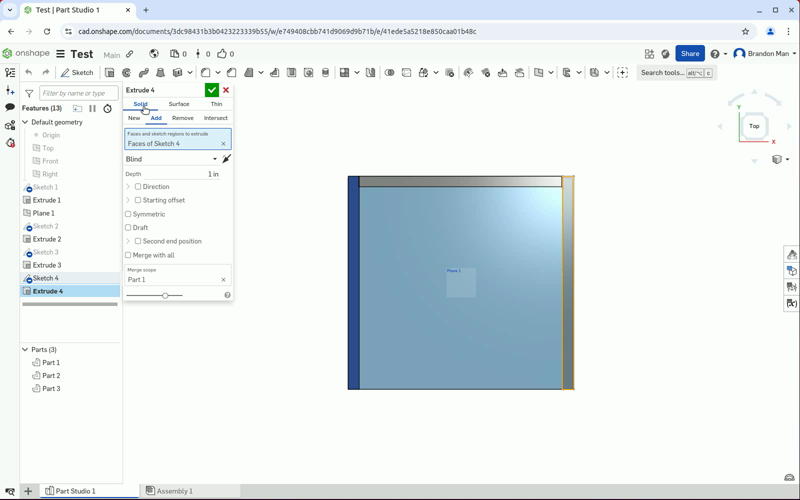
click(143, 106)
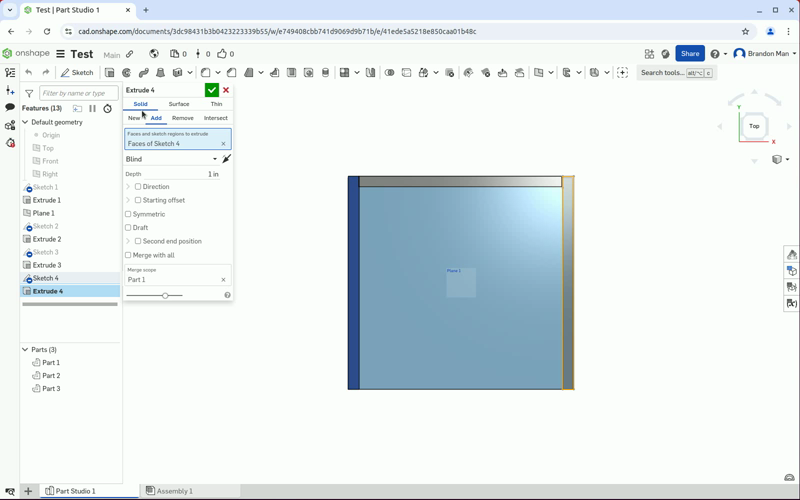
mouse_move(137, 120)
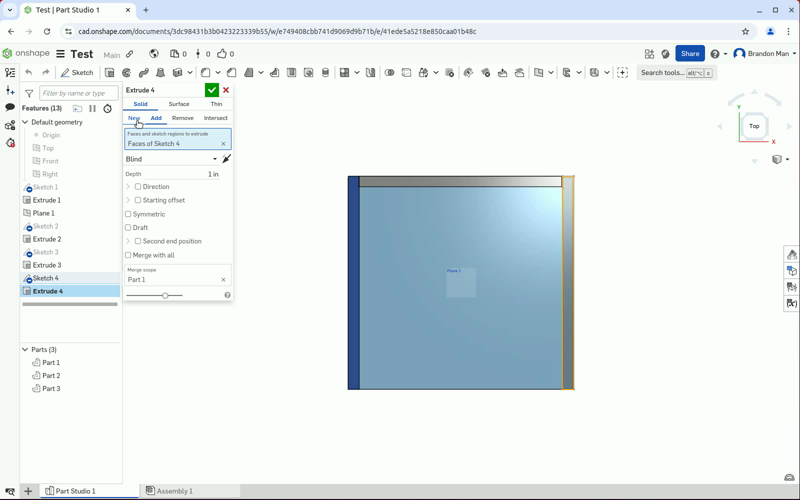
click(137, 120)
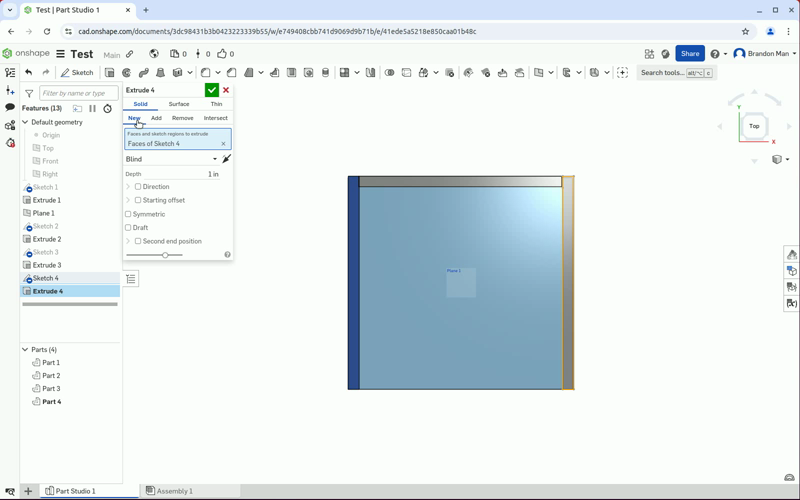
key(tab, 4)
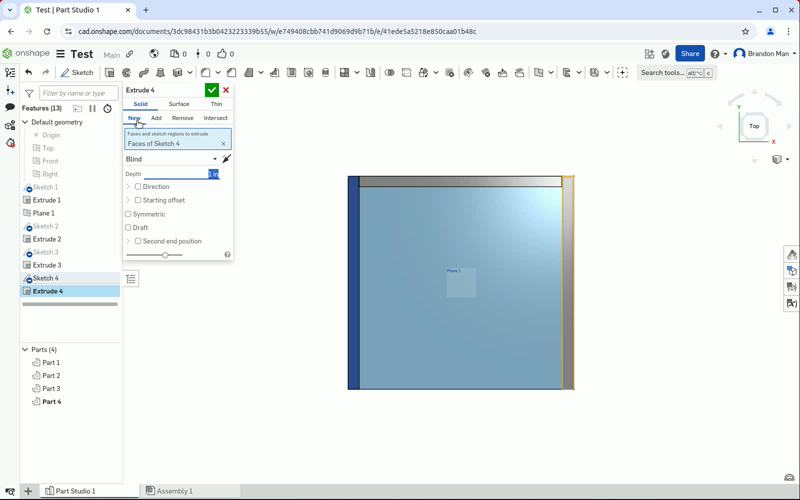
text(2.166)
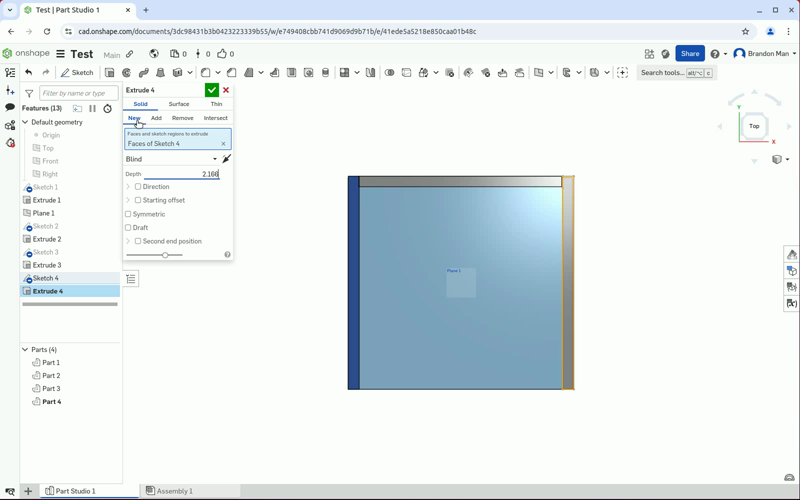
key(enter)
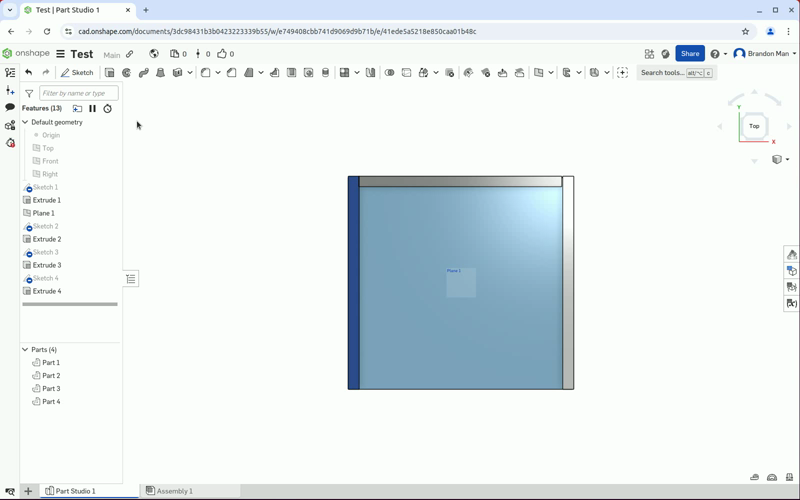
key(shift+h)
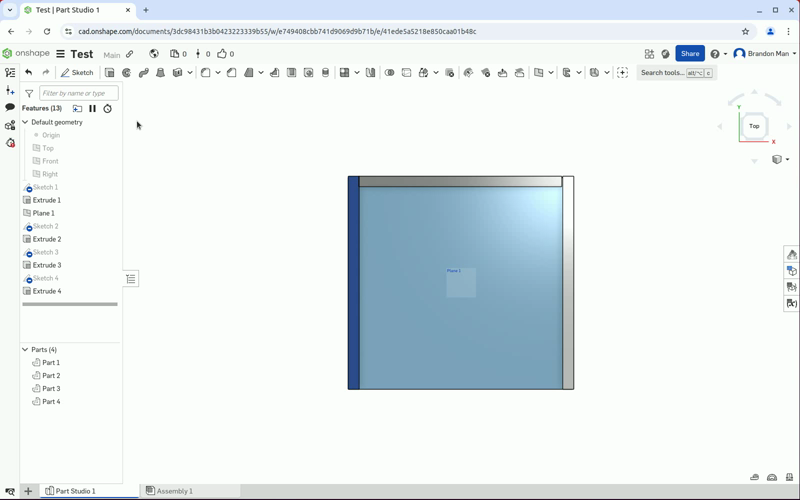
key(shift+h)
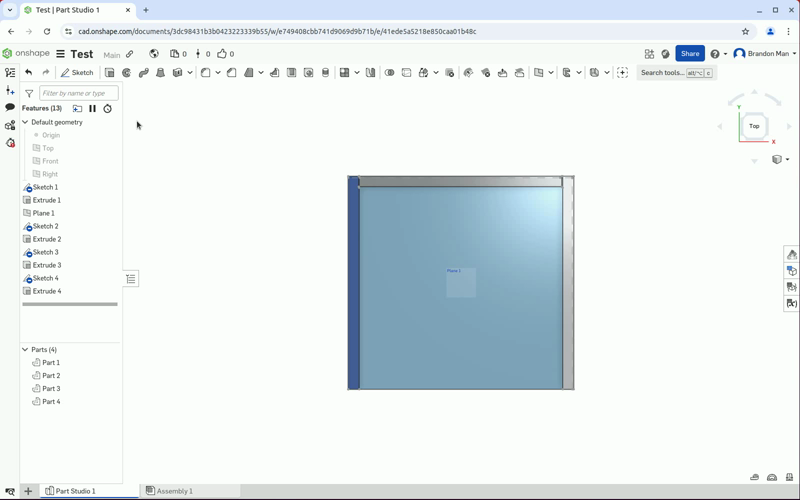
key(shift+7)
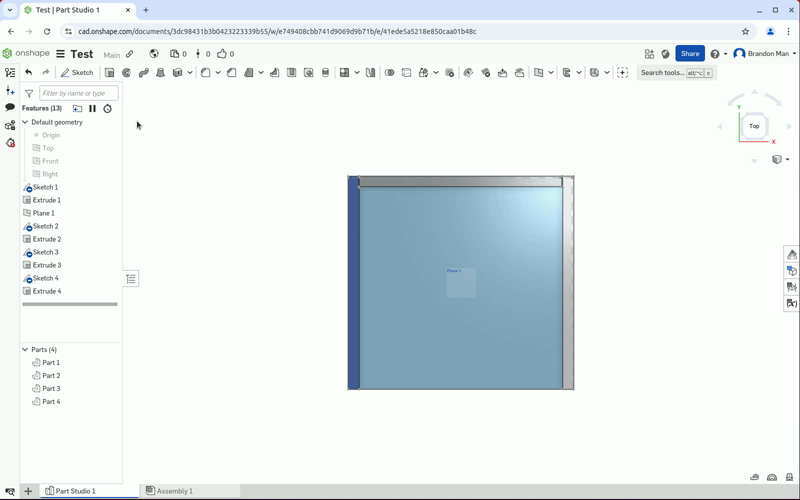
key(up, 3)
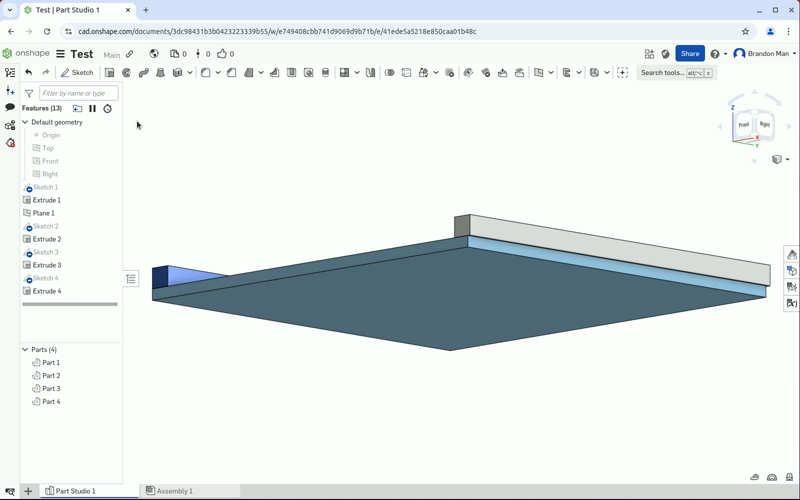
key(left, 3)
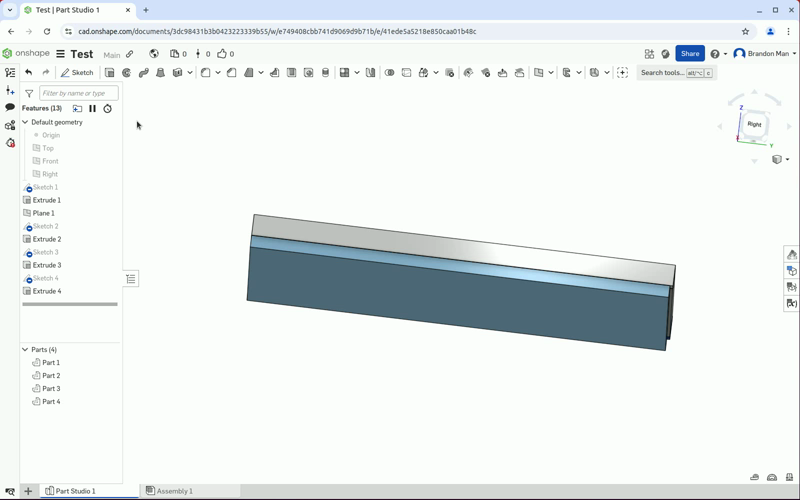
key(right, 3)
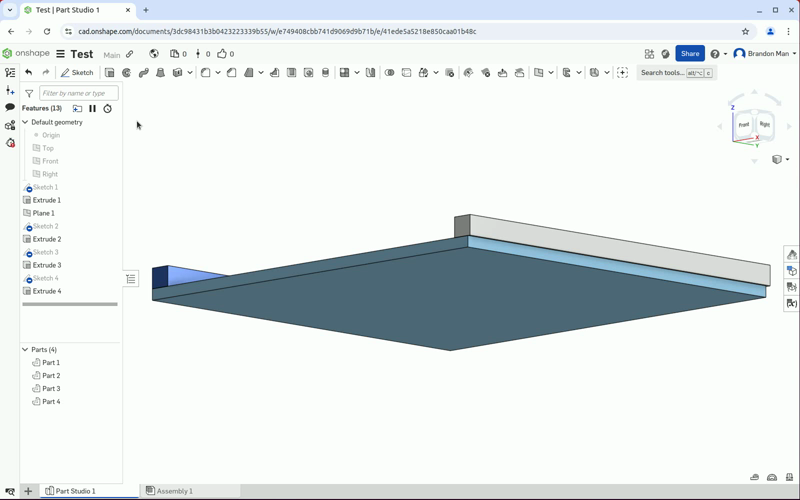
key(down, 3)
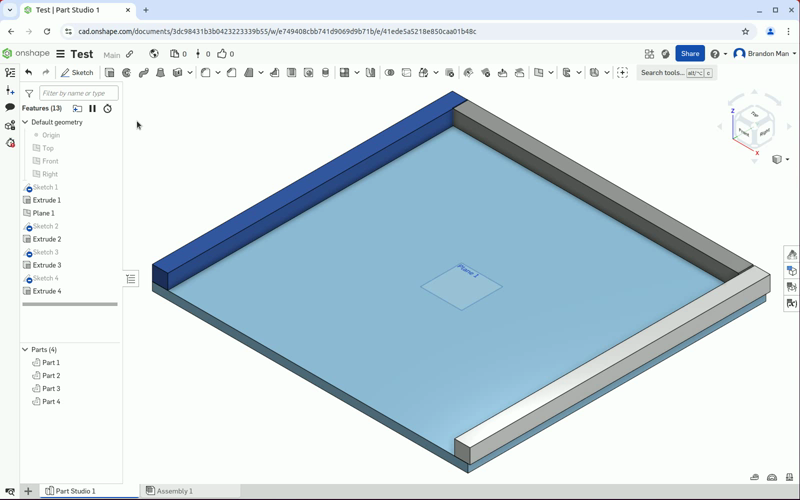
mouse_move(73, 189)
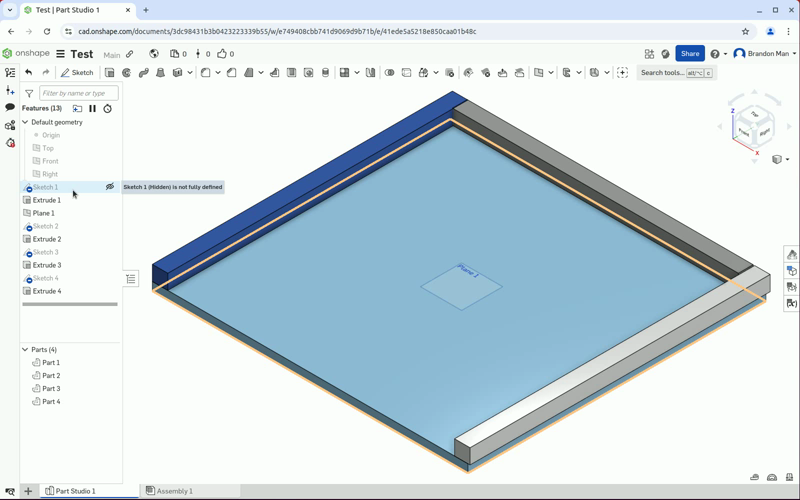
click(73, 189)